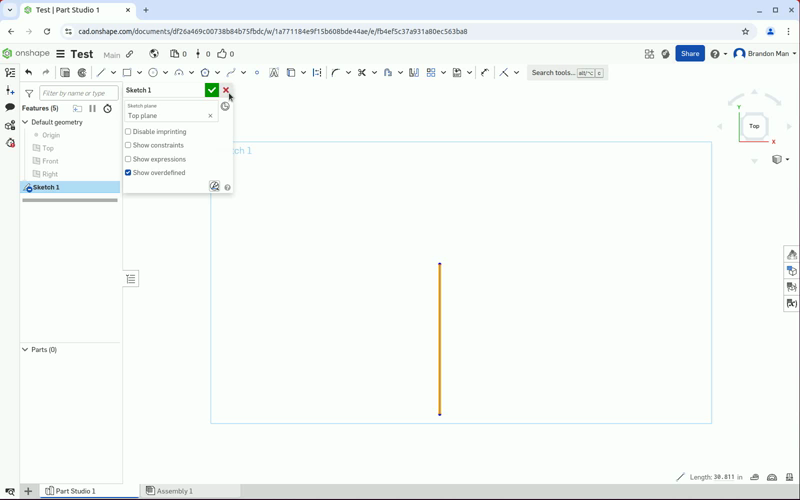
key(shift+h)
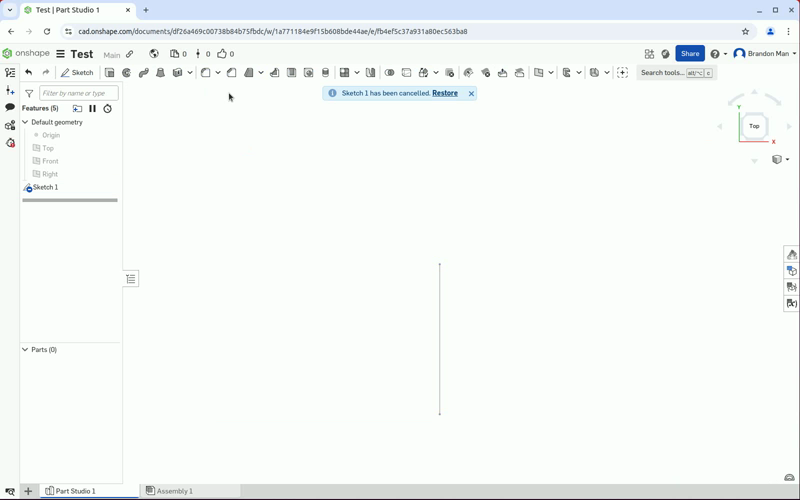
key(shift+s)
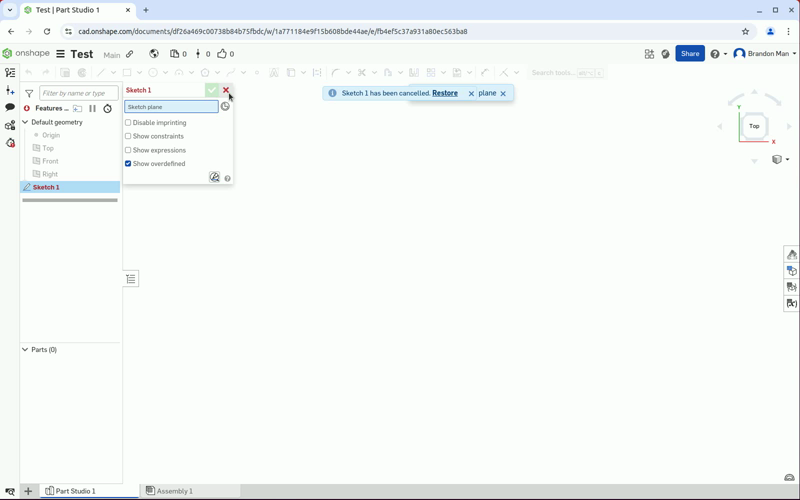
mouse_move(73, 150)
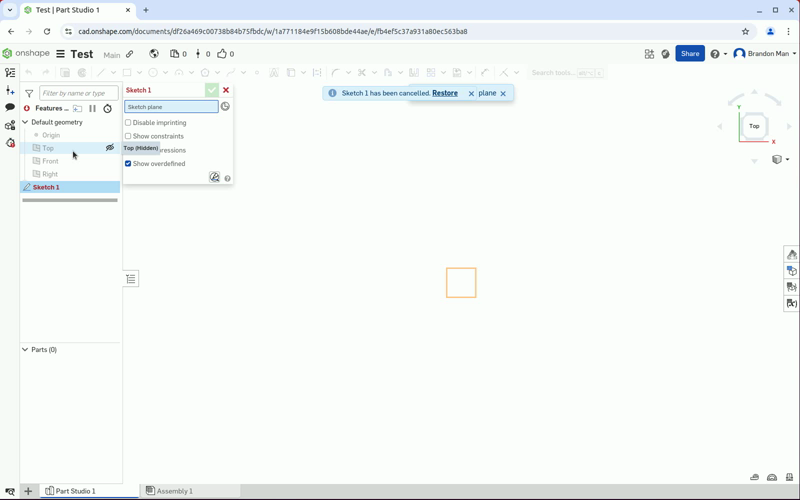
click(73, 150)
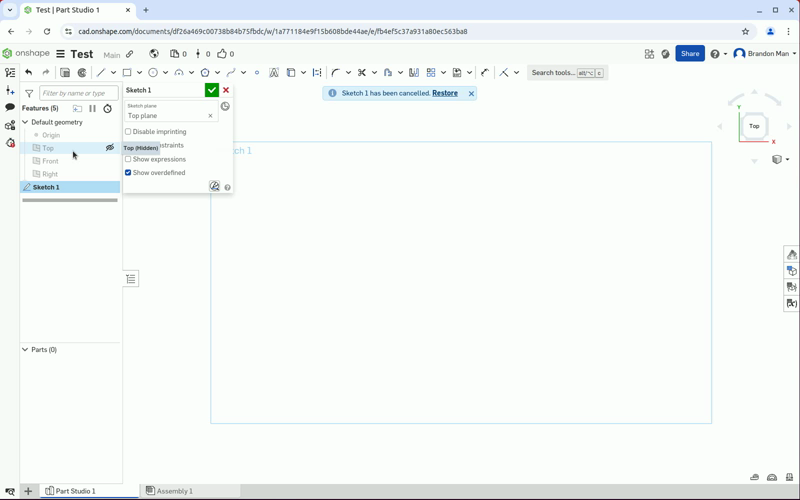
mouse_move(73, 352)
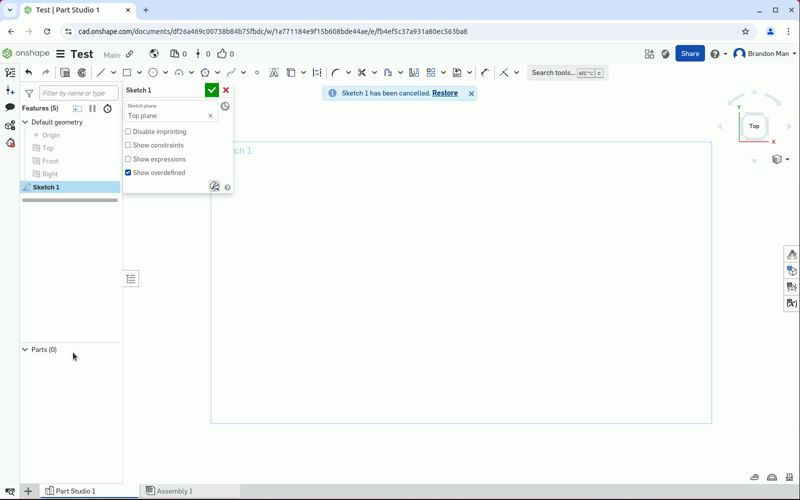
key(y)
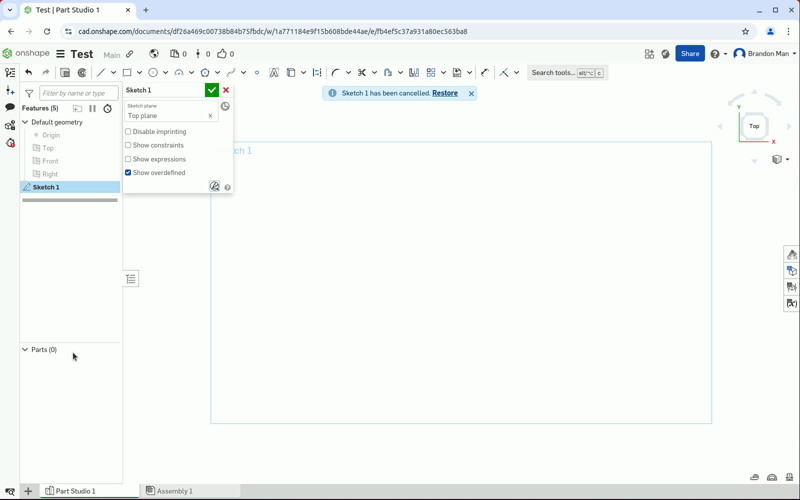
key(l)
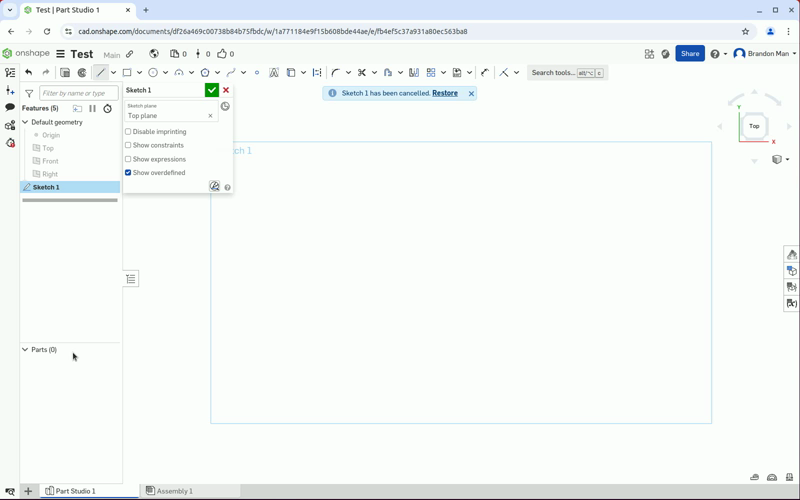
key_down(shift)
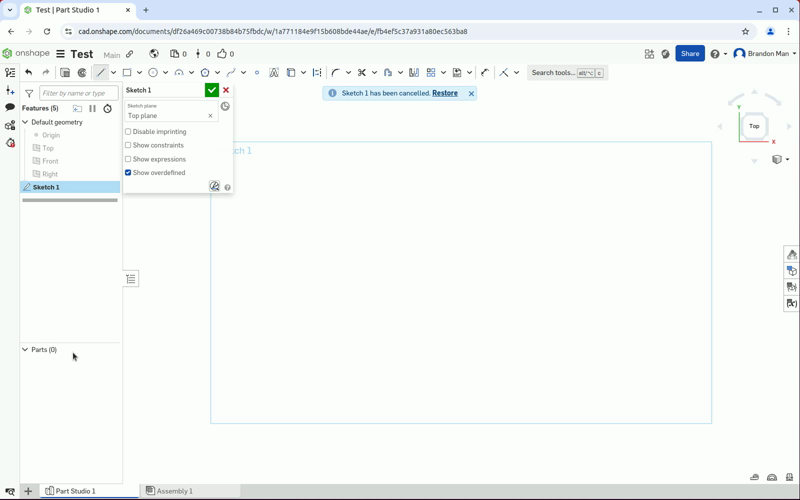
mouse_move(545, 333)
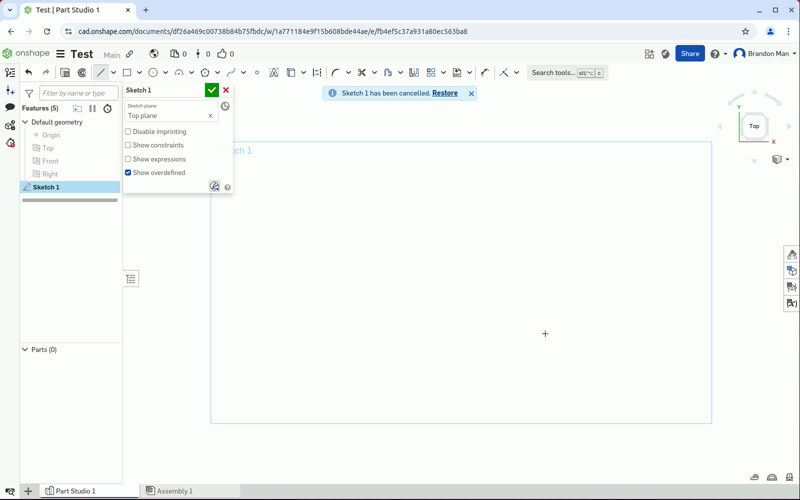
click(545, 333)
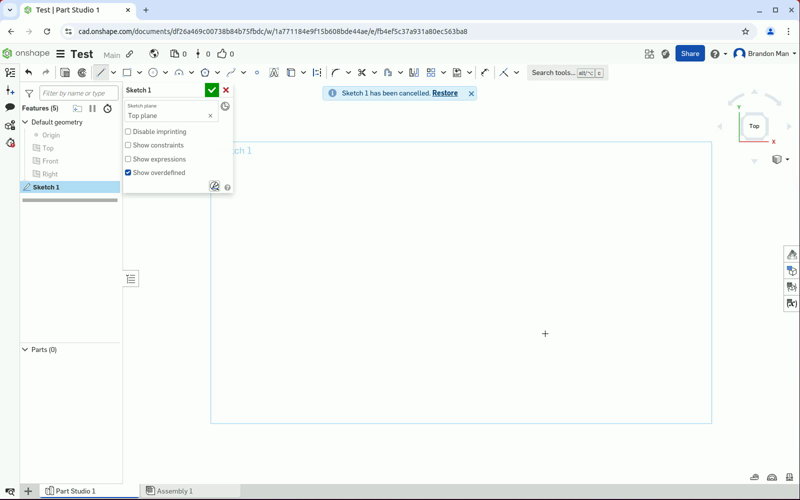
key_up(shift)
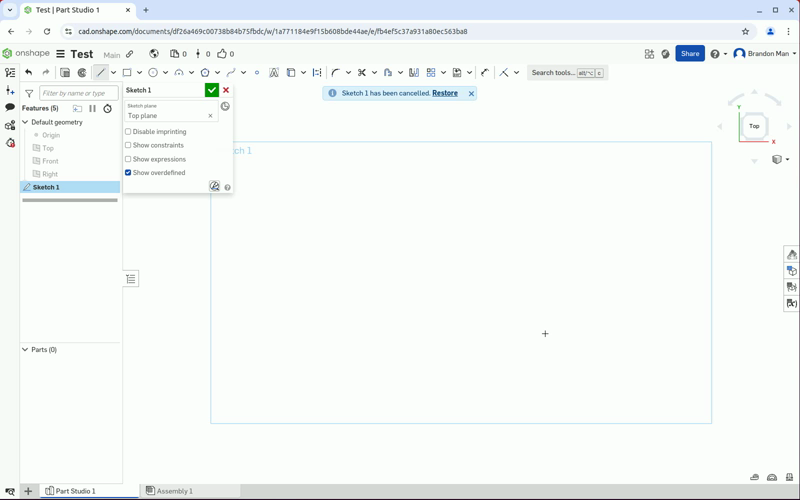
key_down(shift)
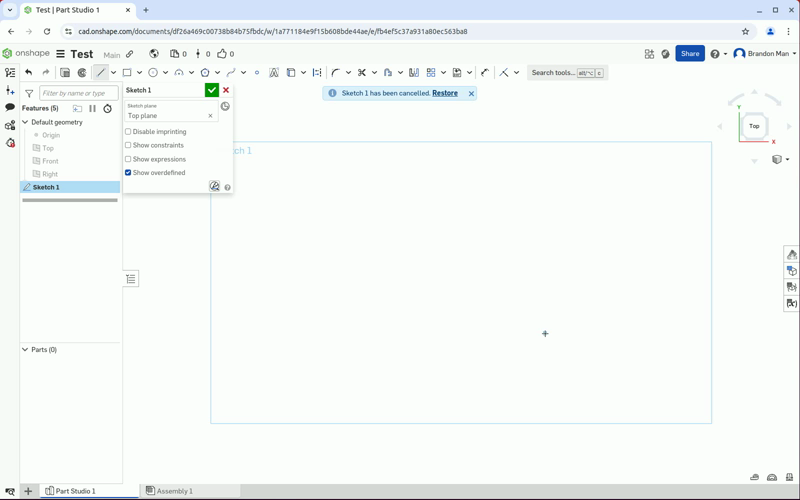
mouse_move(545, 231)
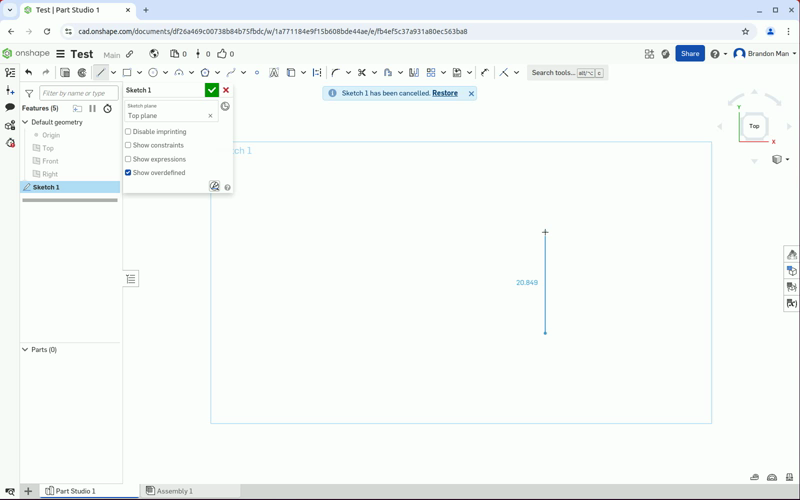
click(545, 231)
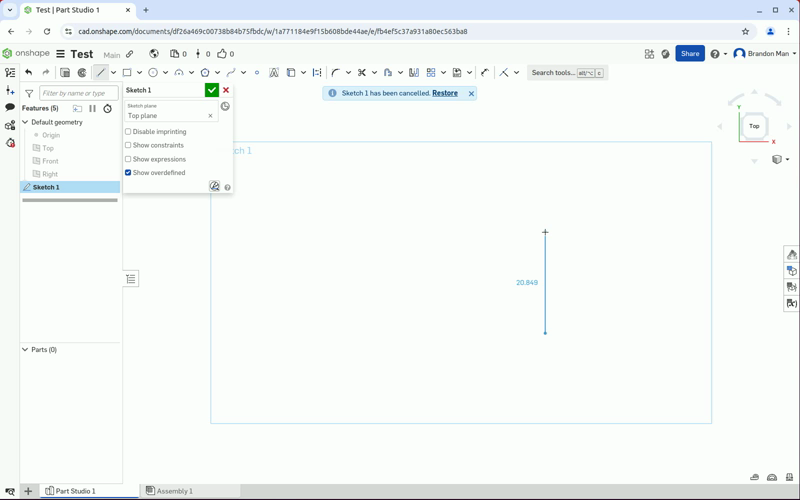
key_up(shift)
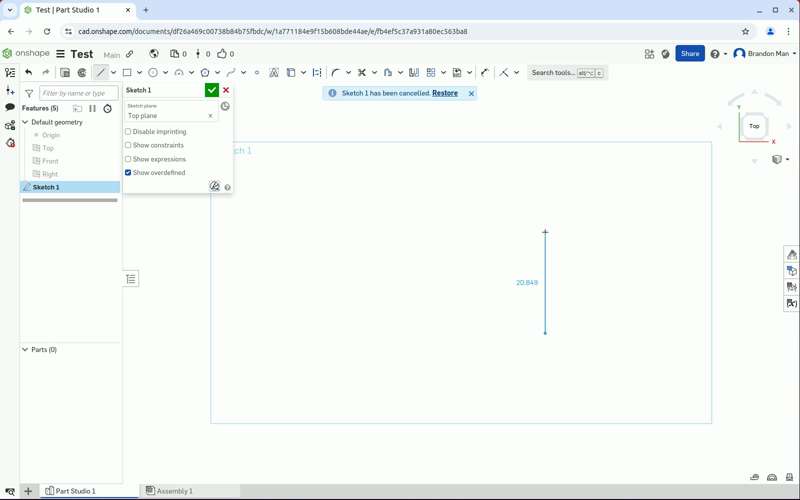
key(esc)
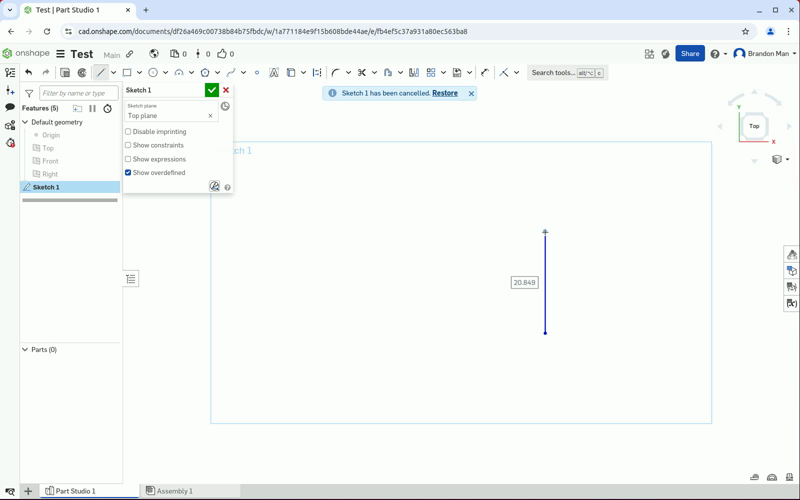
key(a)
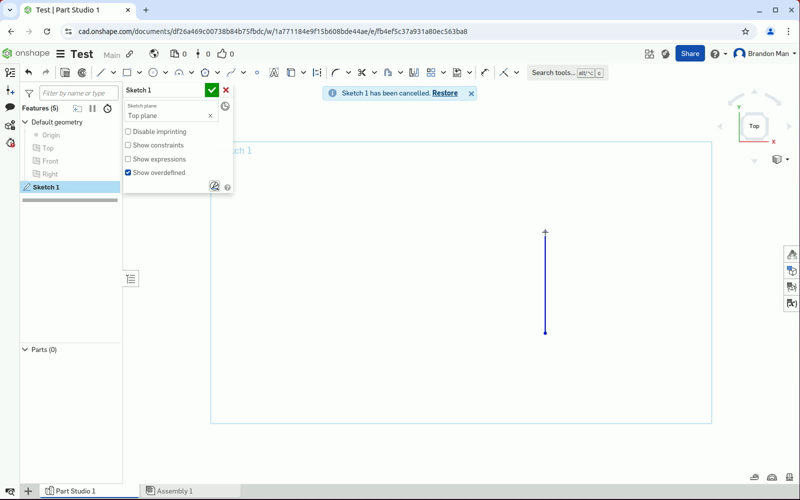
mouse_move(545, 231)
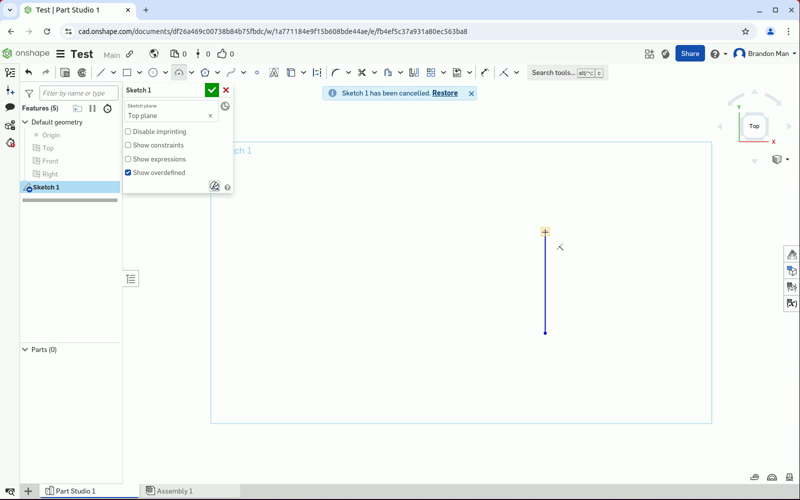
click(545, 231)
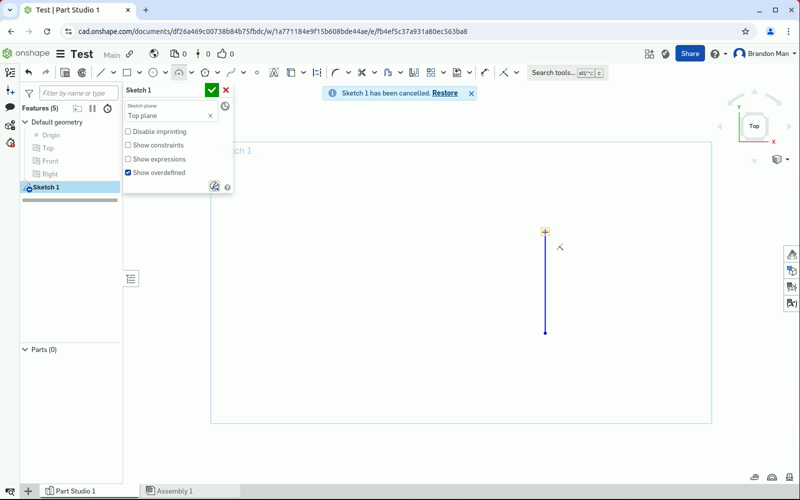
mouse_move(545, 333)
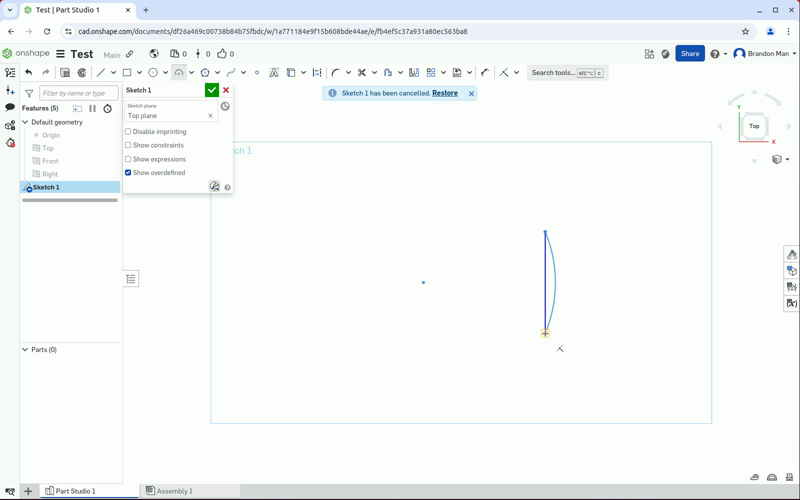
click(545, 333)
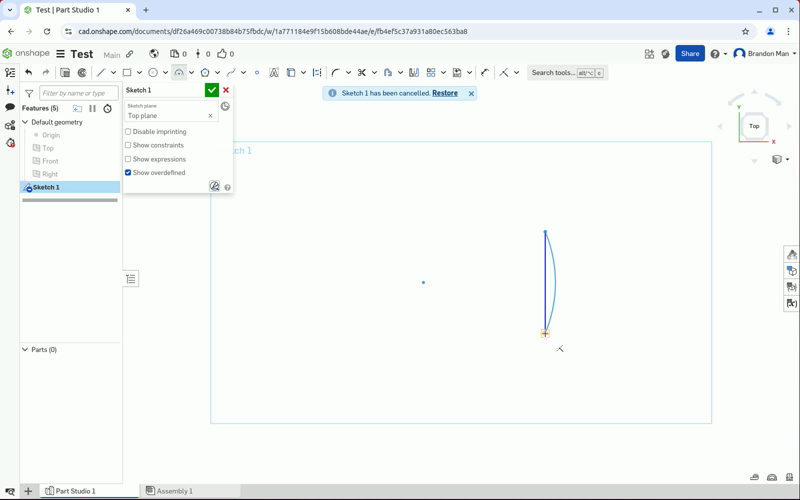
key_down(shift)
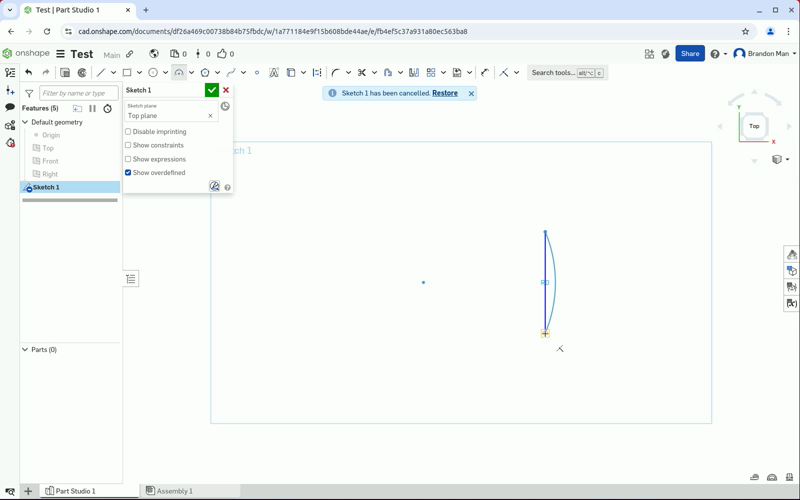
mouse_move(361, 282)
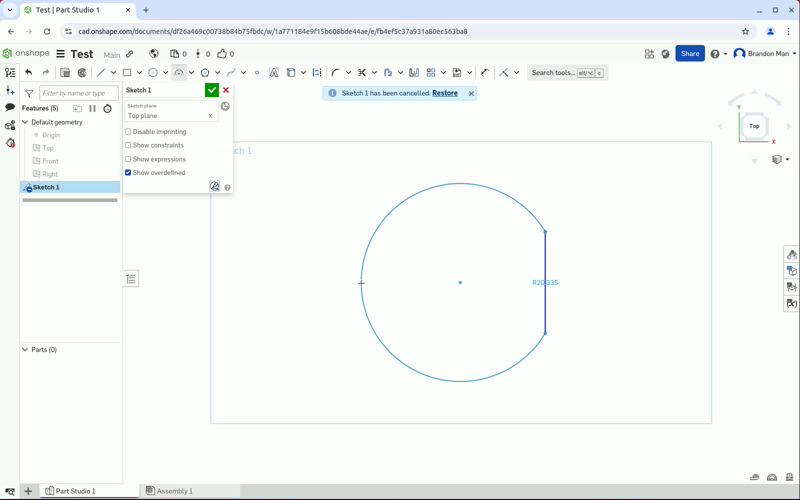
click(361, 282)
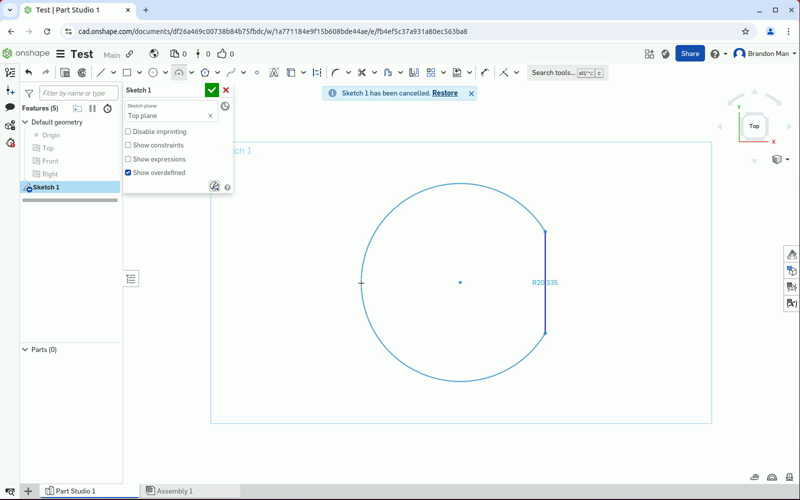
key_up(shift)
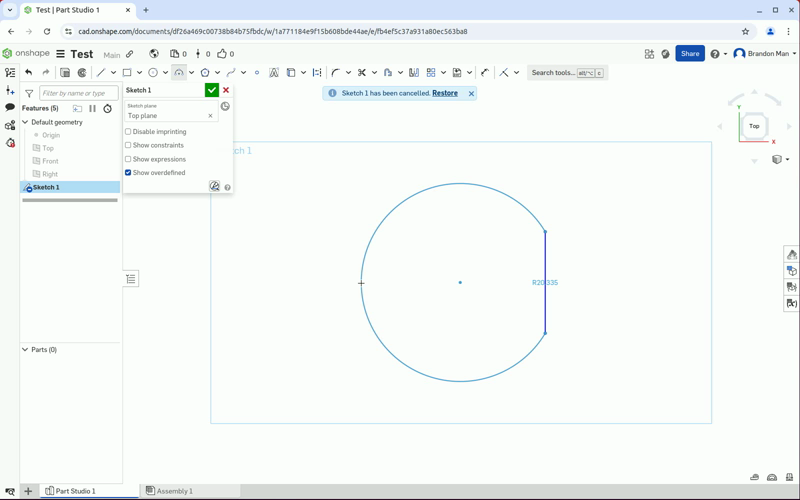
key(esc)
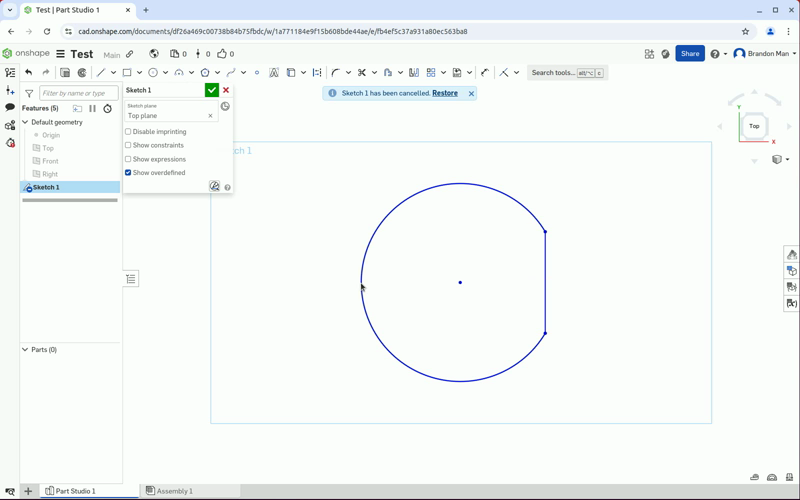
key(c)
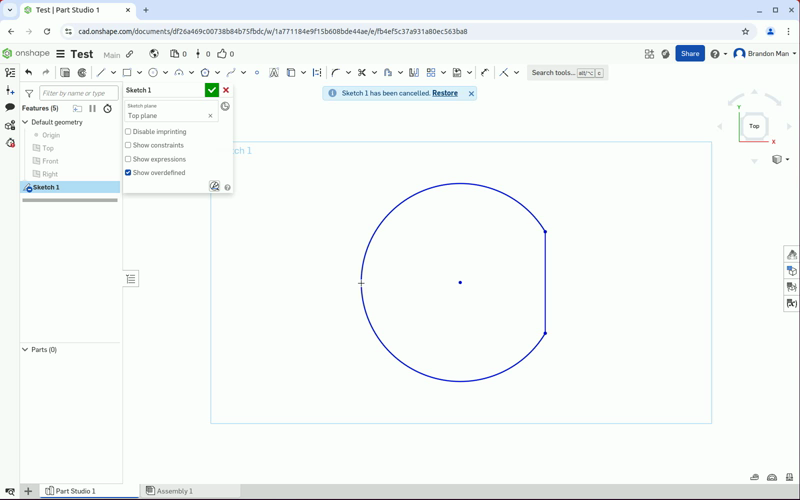
key_down(shift)
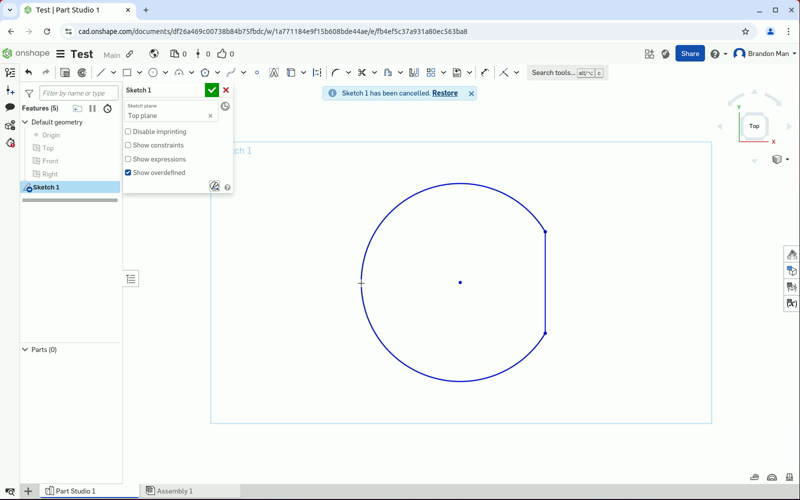
mouse_move(460, 283)
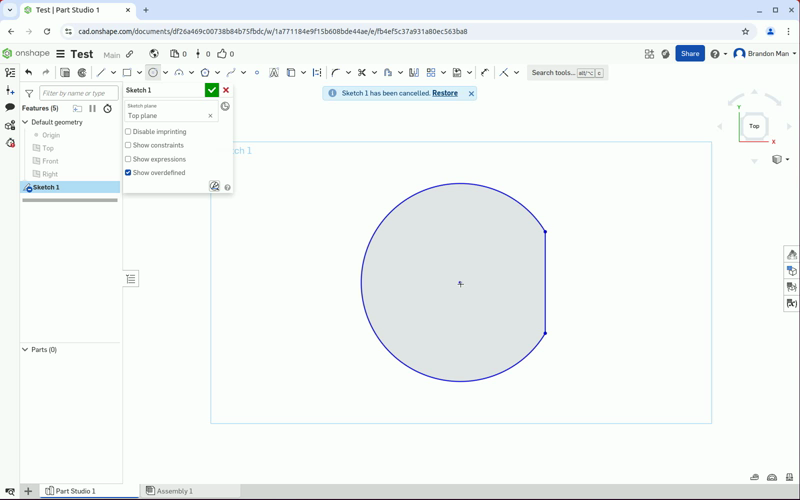
scroll(6)
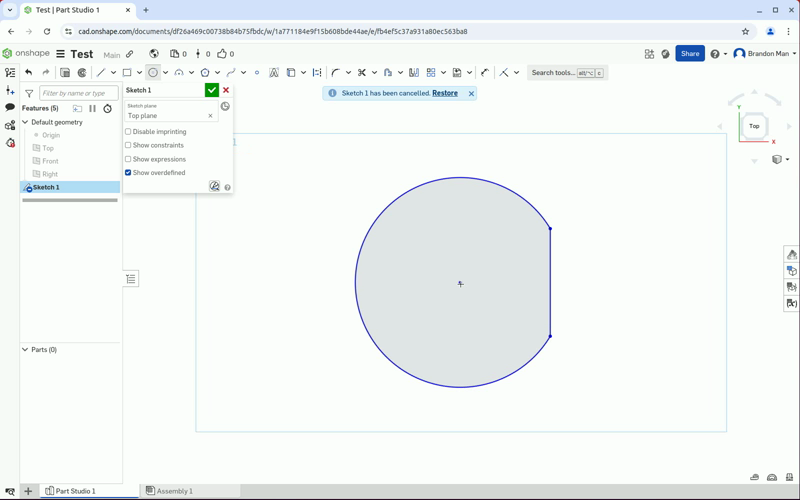
scroll(6)
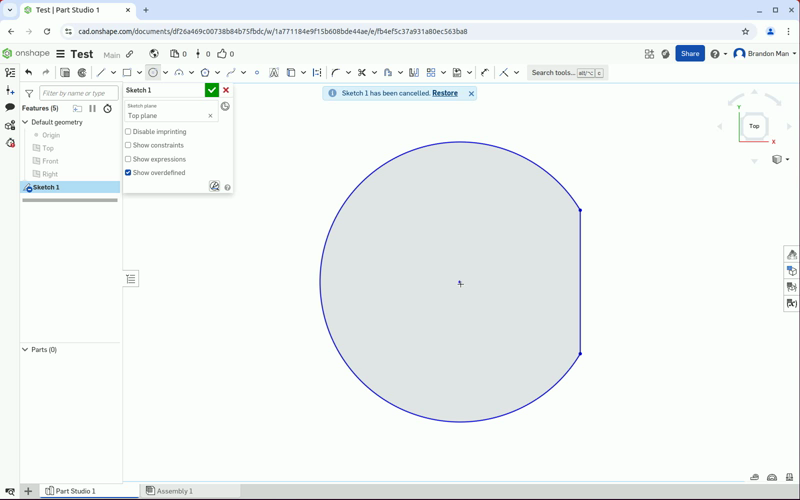
scroll(6)
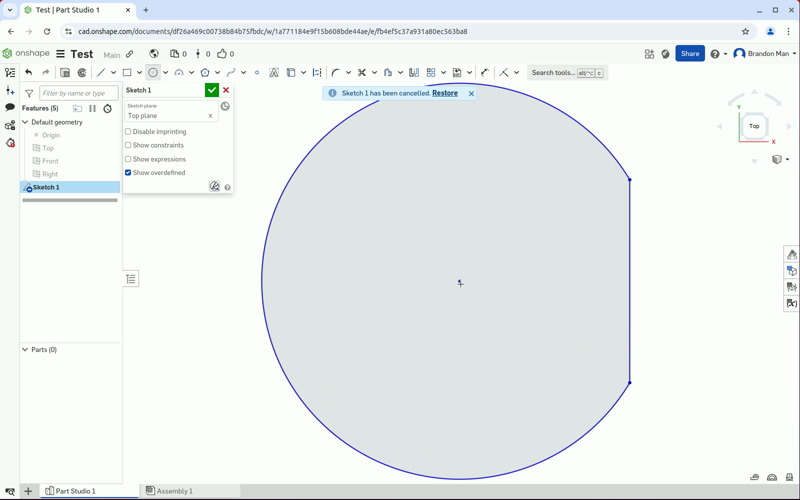
scroll(6)
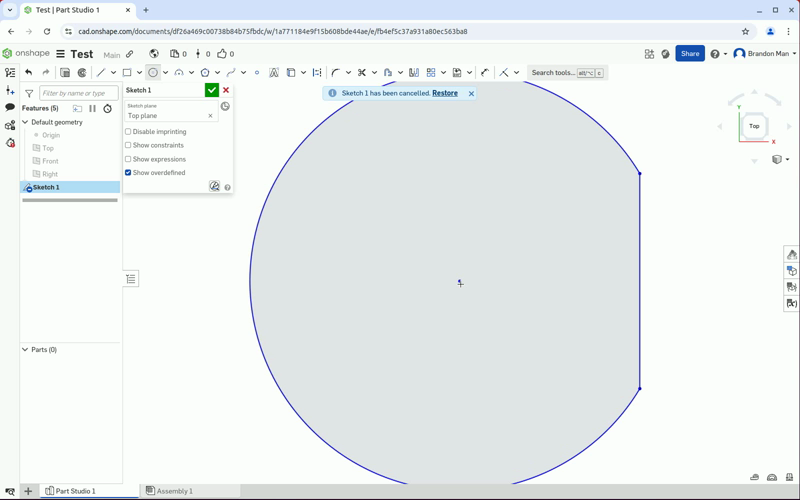
scroll(6)
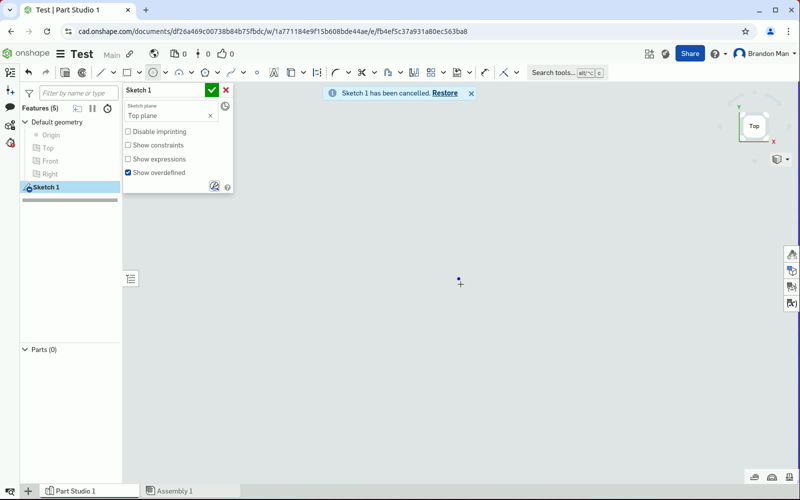
scroll(6)
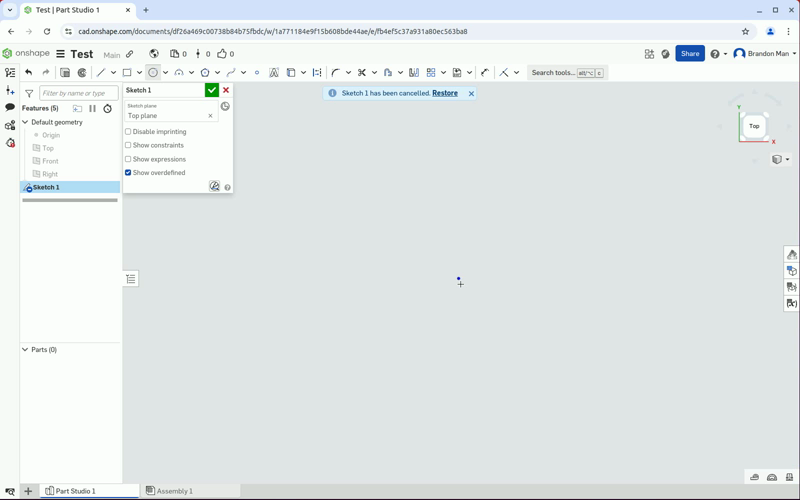
scroll(6)
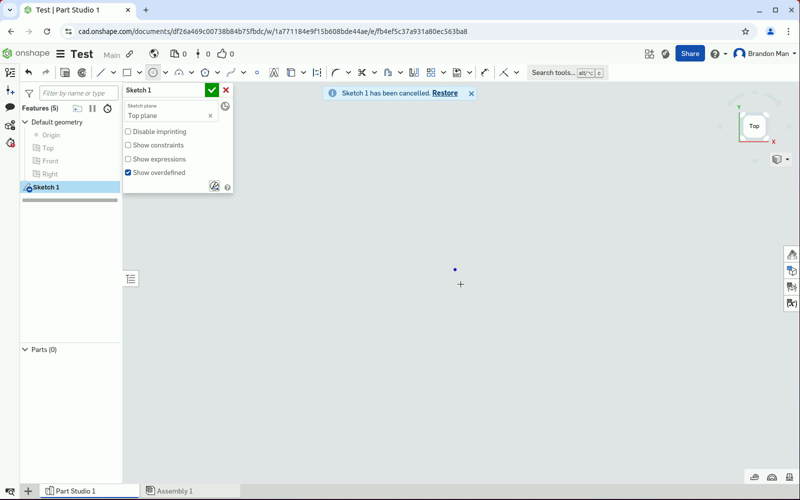
click(460, 283)
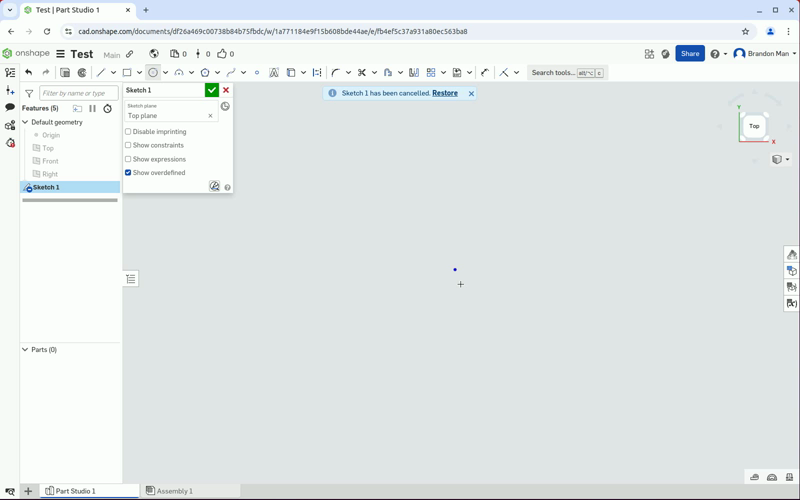
scroll(-6)
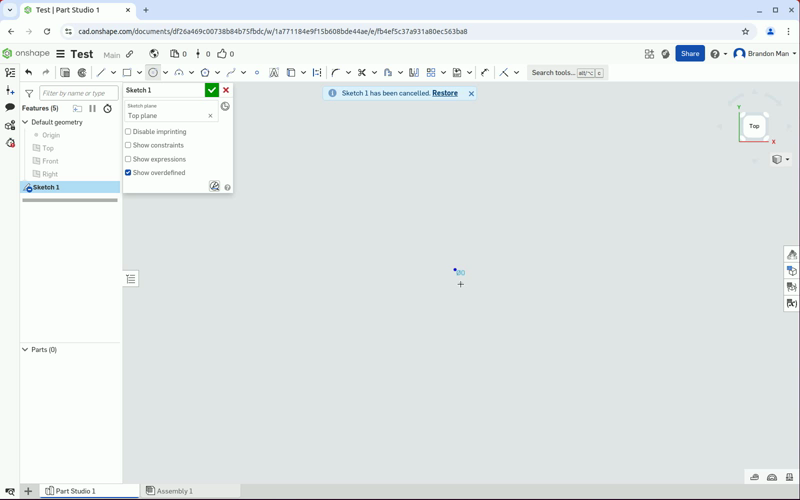
scroll(-6)
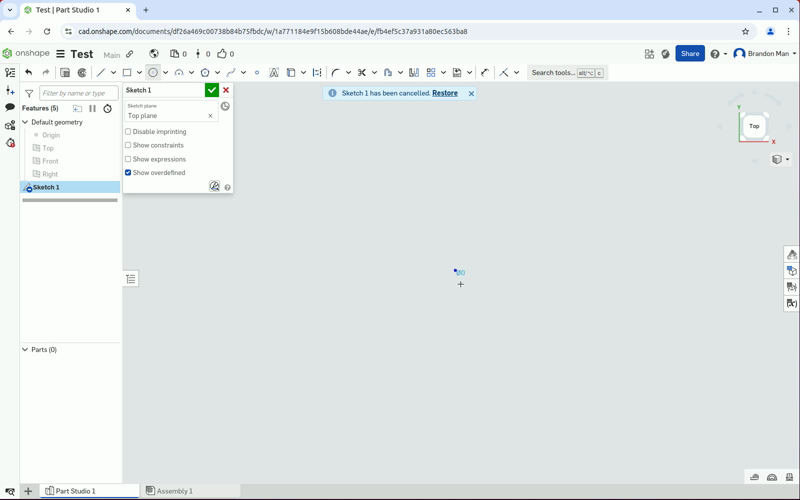
scroll(-6)
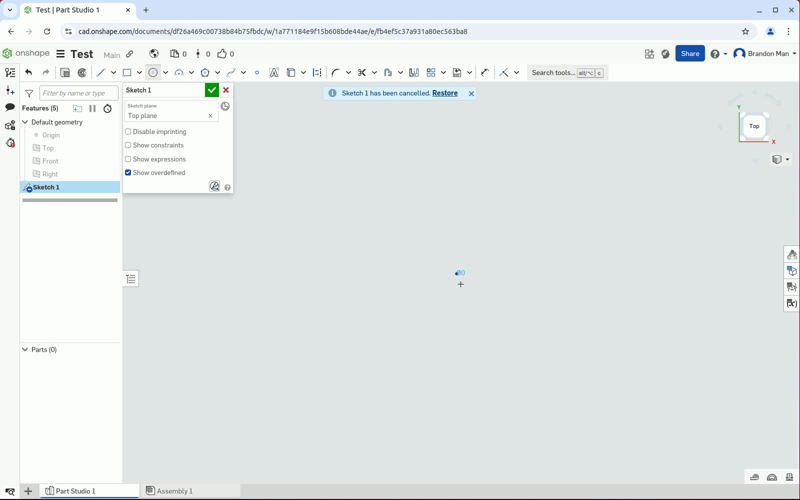
scroll(-6)
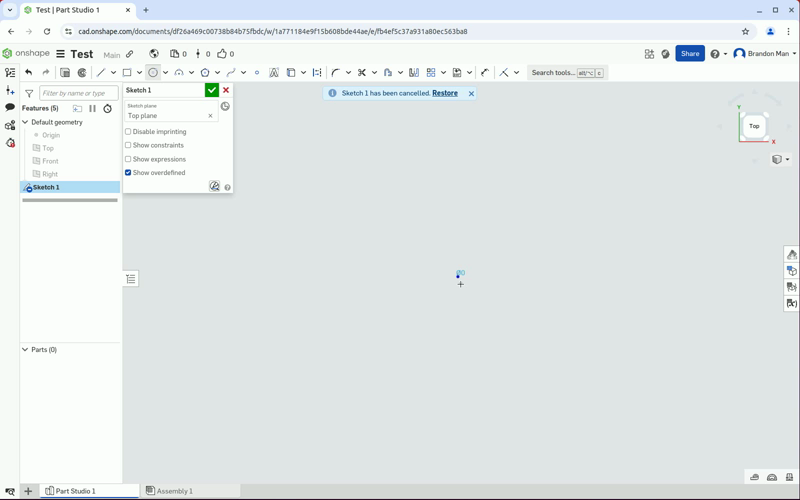
scroll(-6)
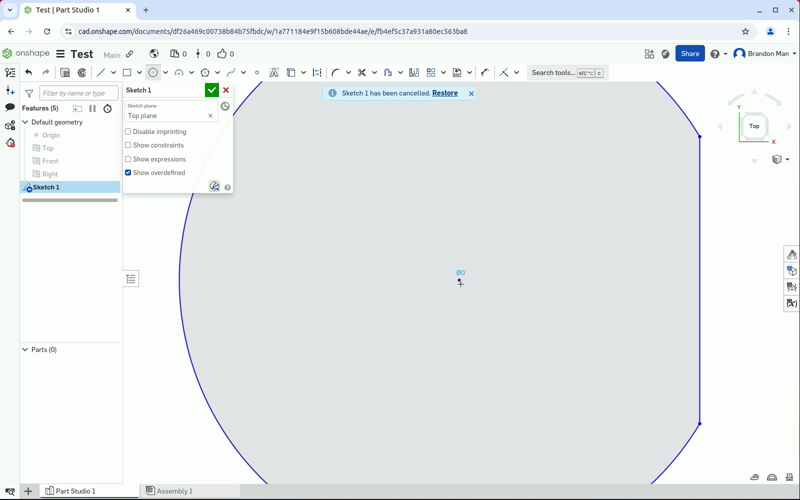
scroll(-6)
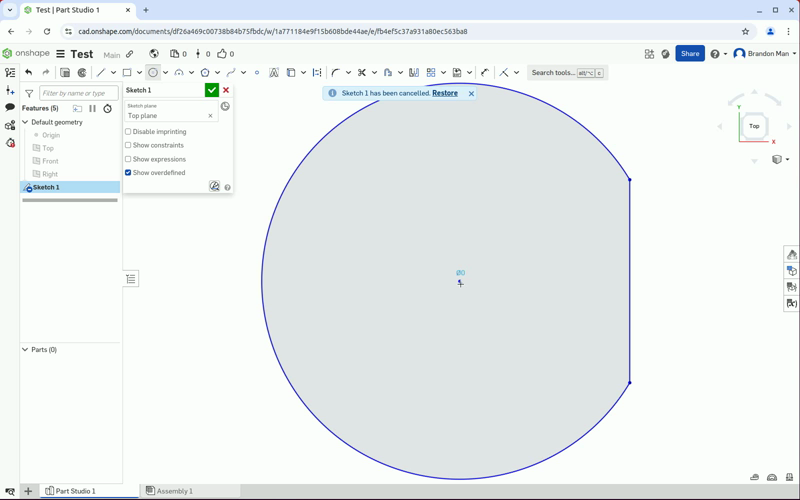
scroll(-6)
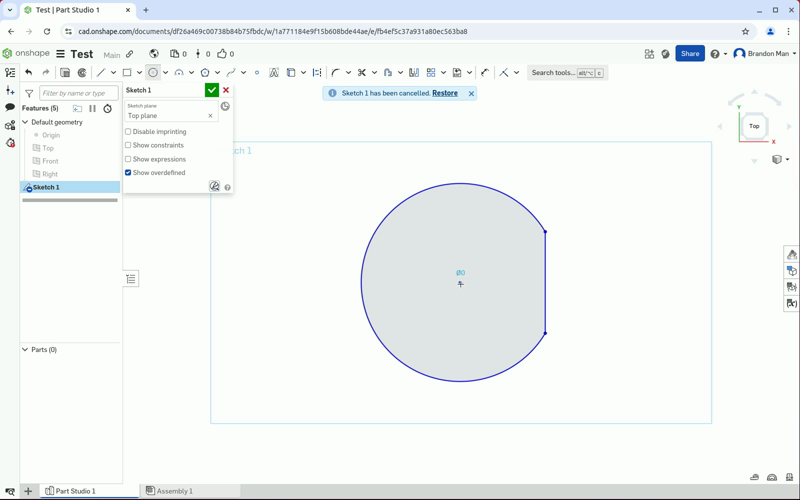
key_up(shift)
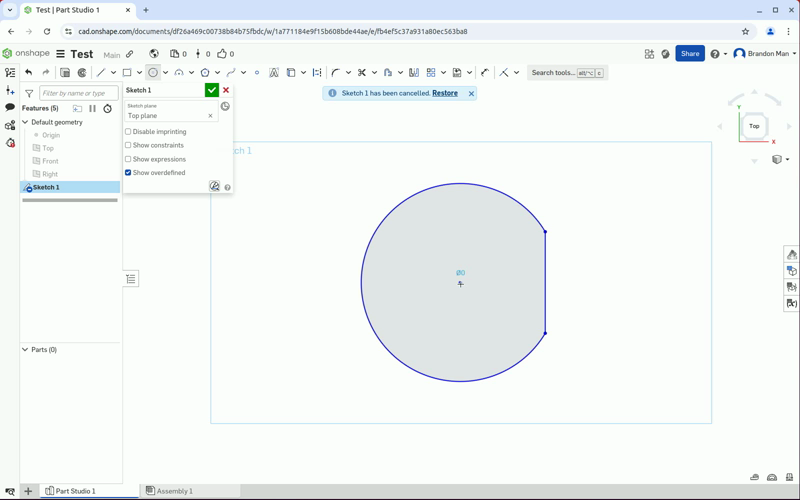
mouse_move(531, 283)
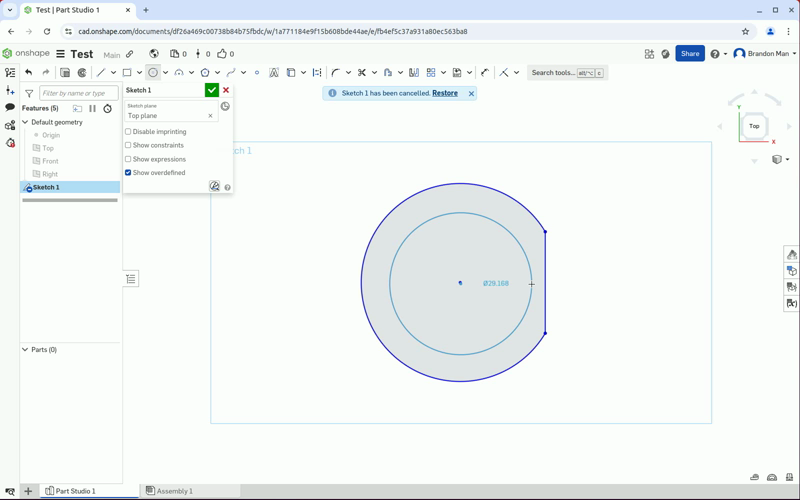
click(531, 283)
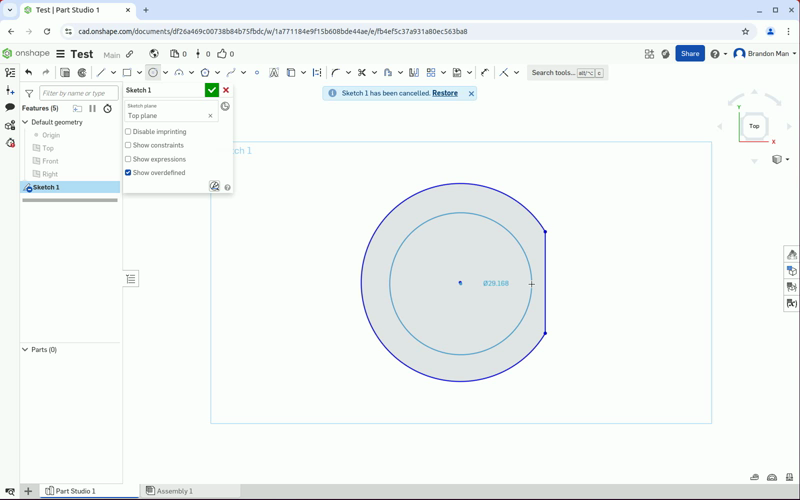
key(esc)
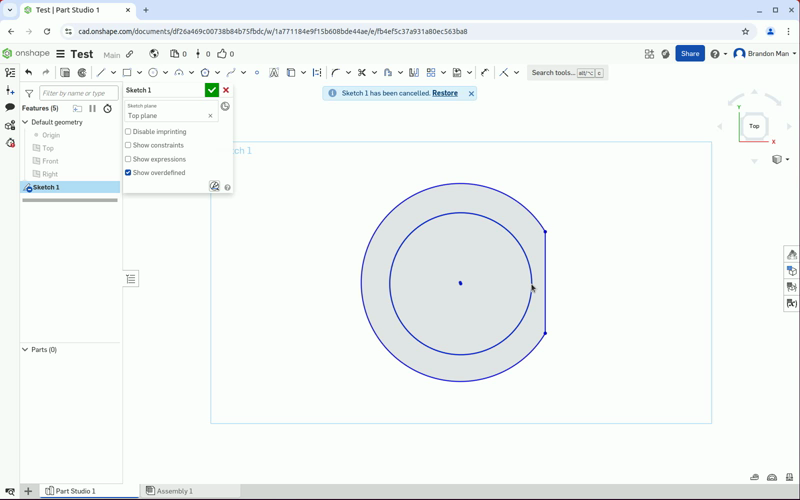
mouse_move(533, 240)
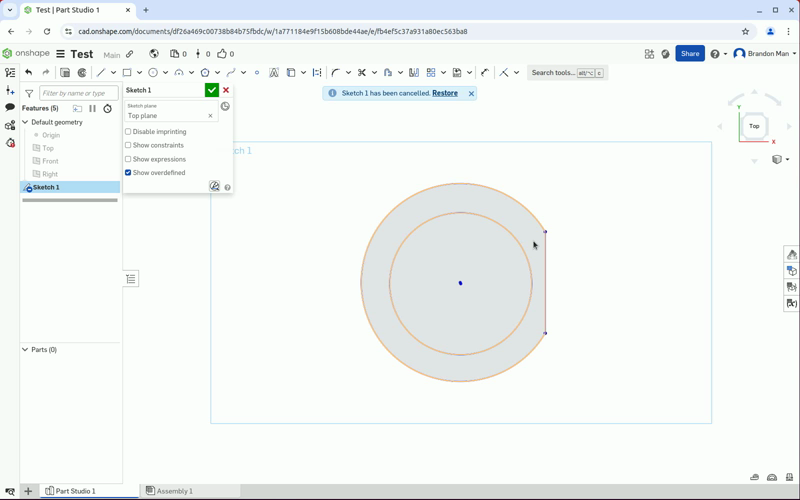
click(533, 240)
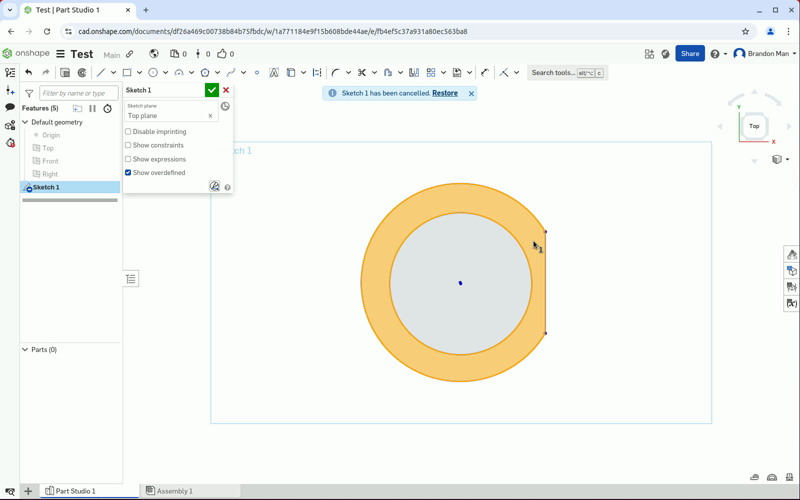
mouse_move(73, 352)
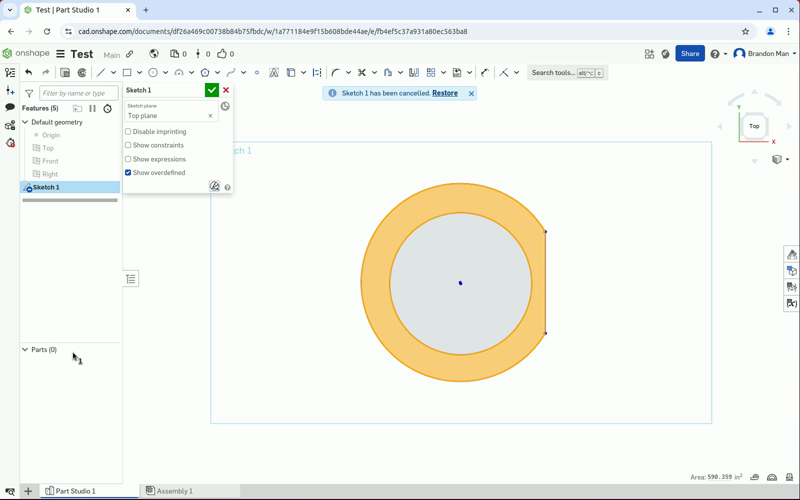
key(shift+y)
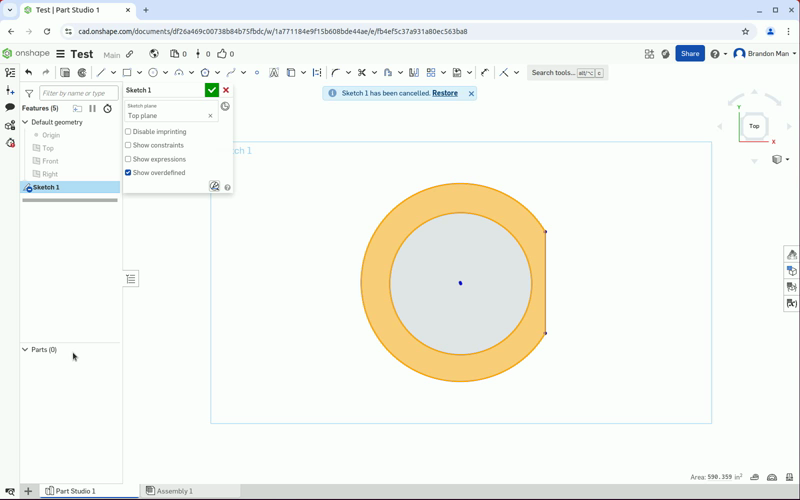
key(shift+e)
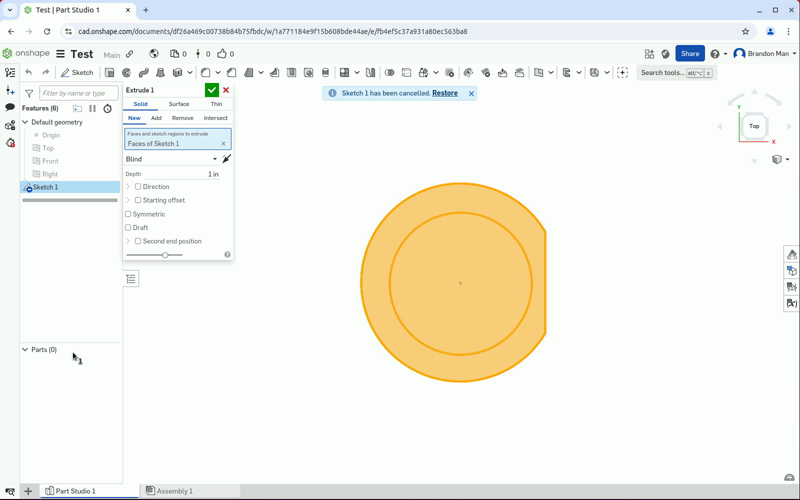
mouse_move(143, 106)
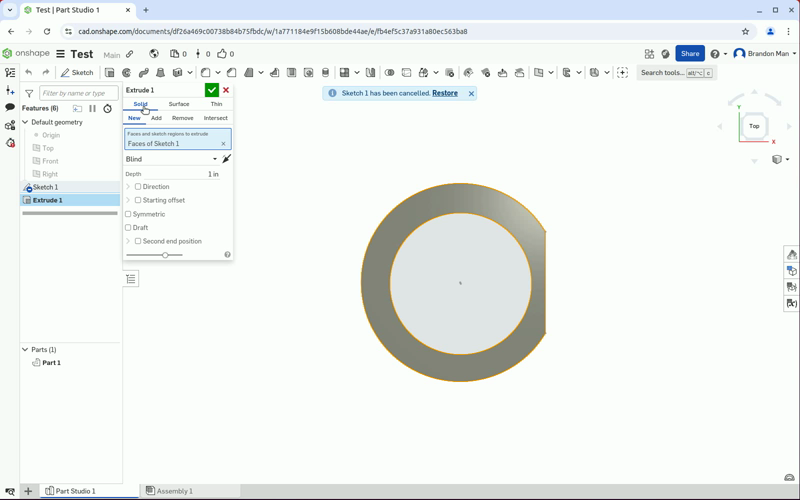
click(143, 106)
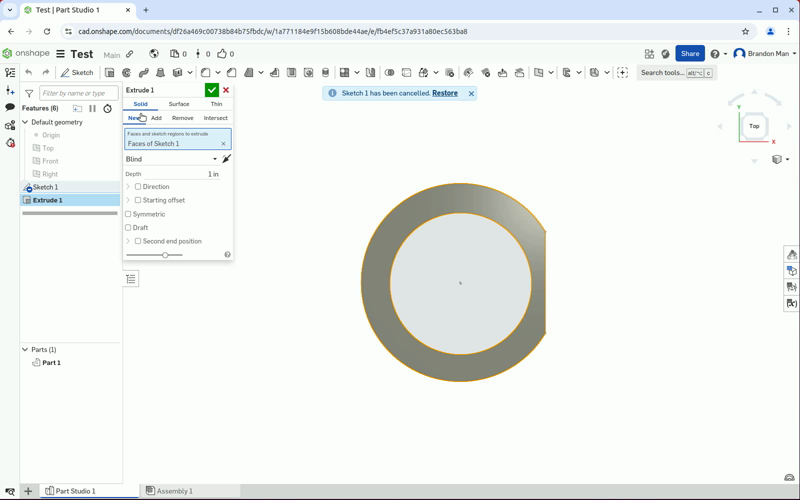
mouse_move(137, 120)
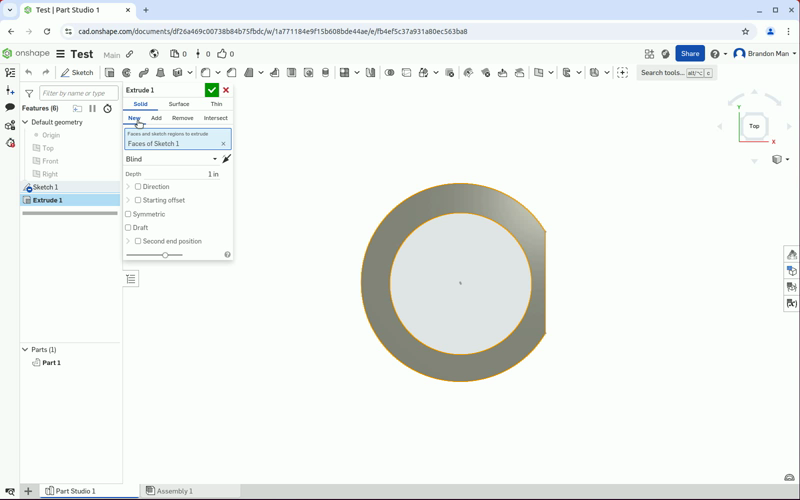
click(137, 120)
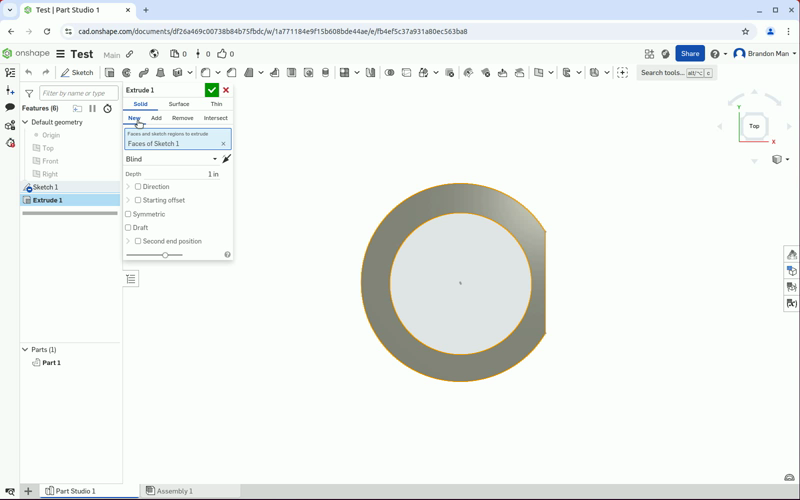
key(tab, 4)
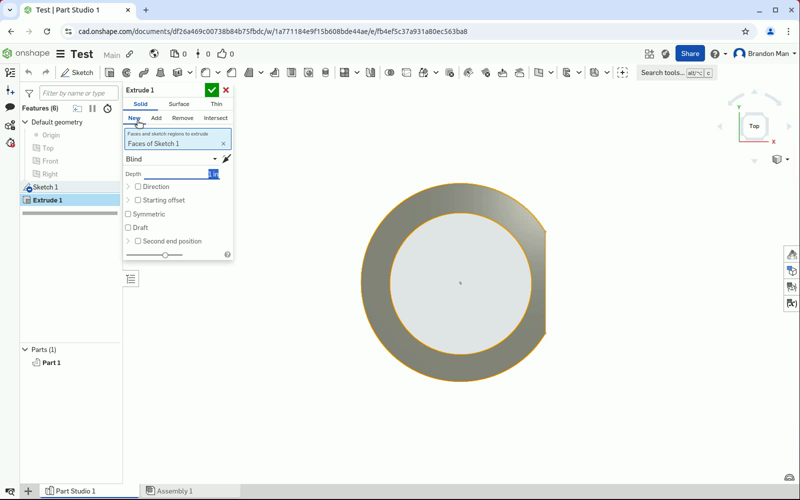
text(2.407)
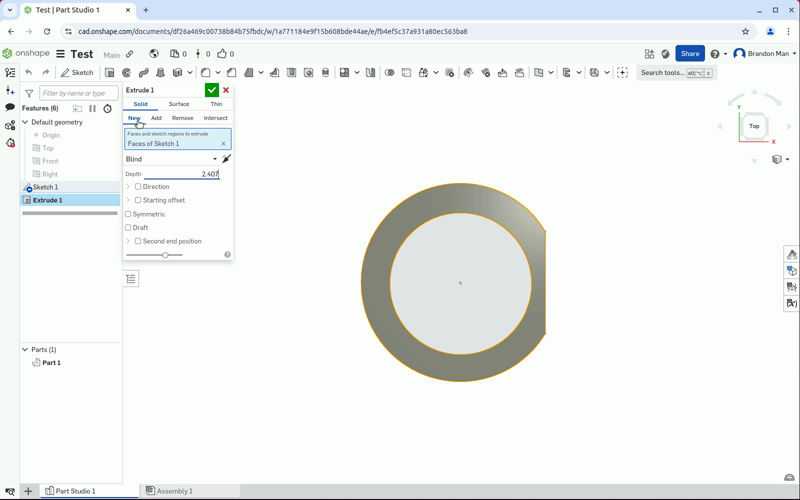
key(enter)
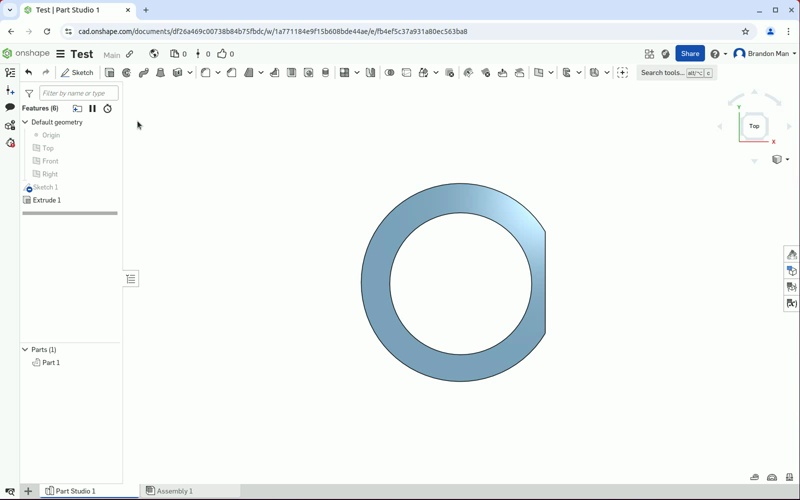
key(shift+h)
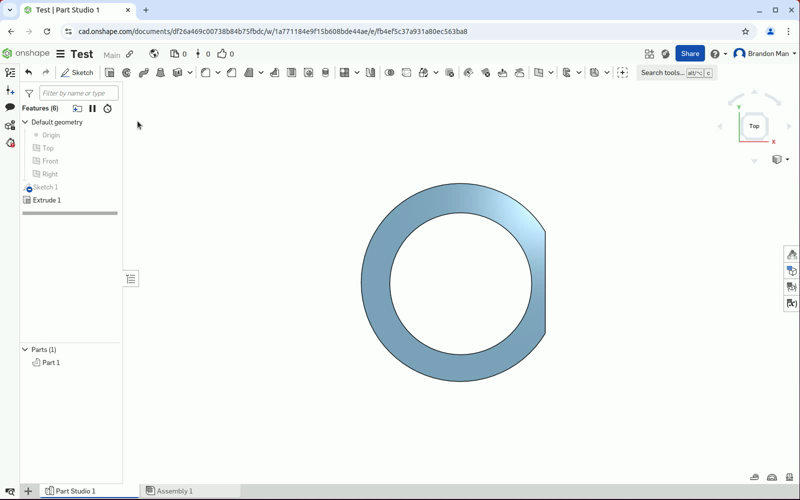
key(shift+h)
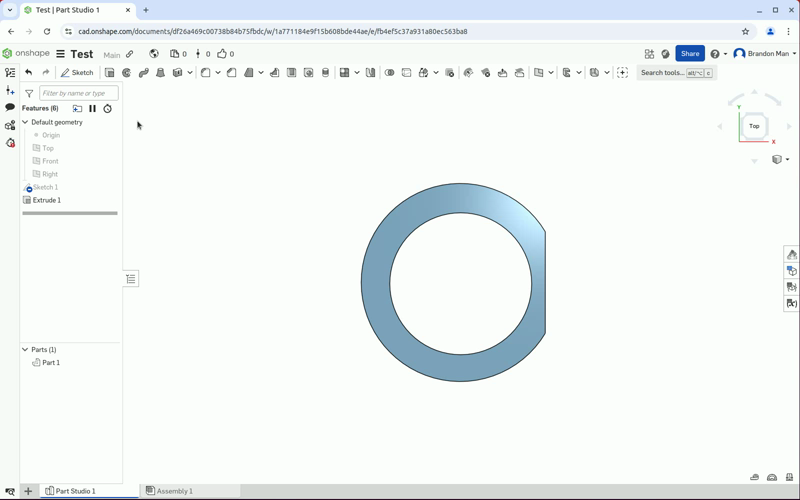
mouse_move(73, 189)
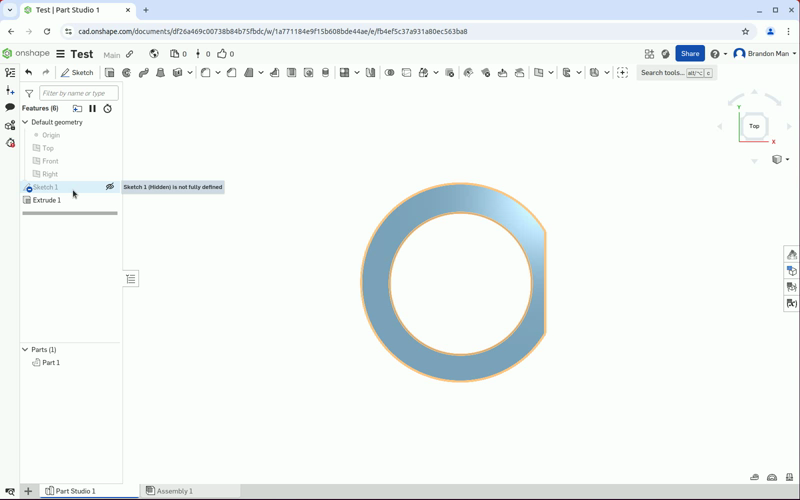
click(73, 189)
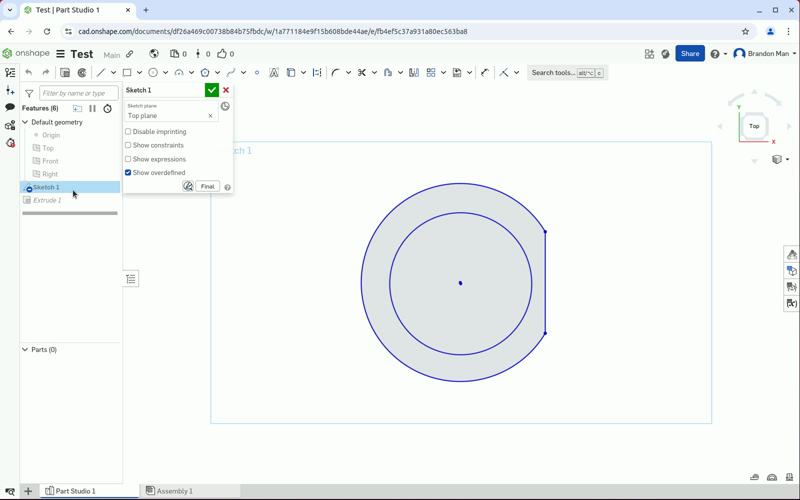
mouse_move(229, 92)
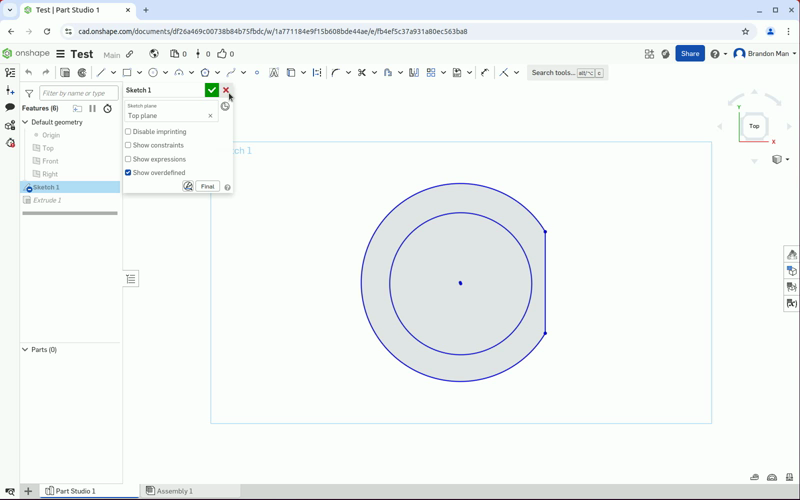
click(229, 92)
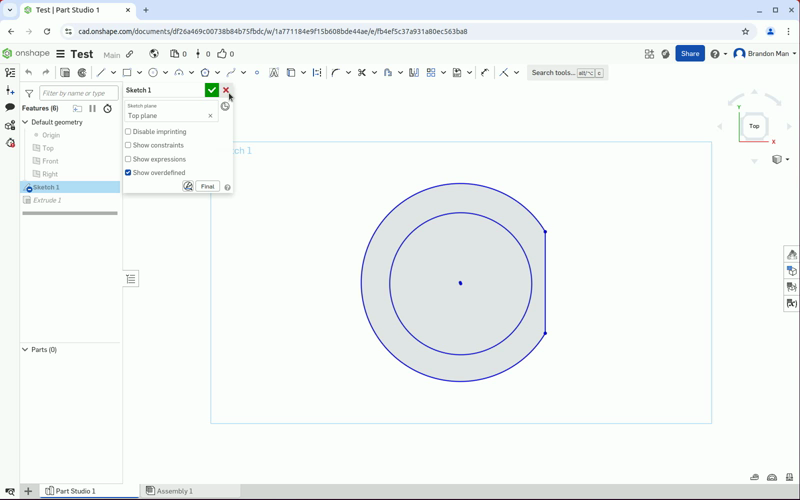
key(shift+s)
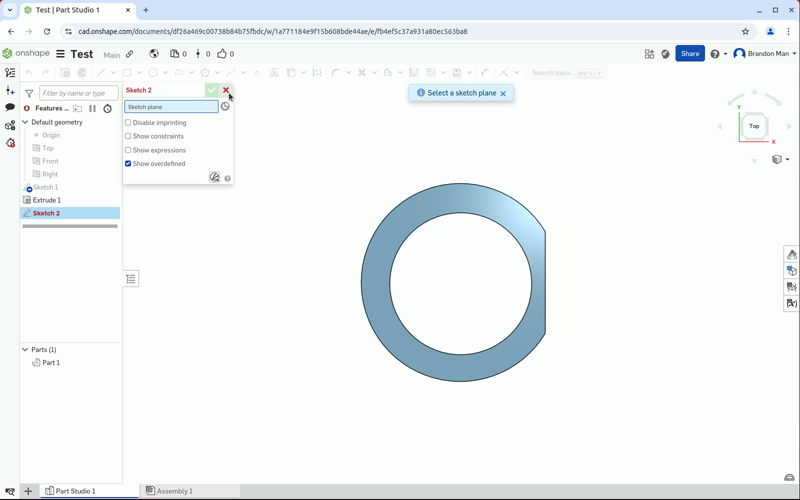
mouse_move(73, 150)
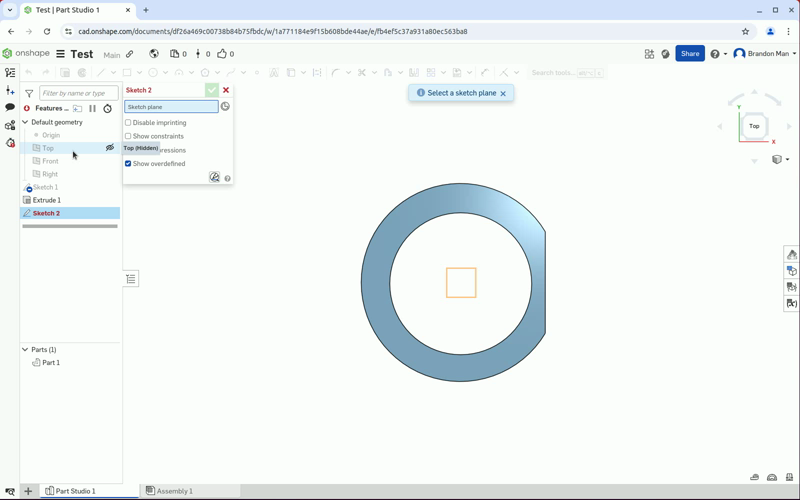
click(73, 150)
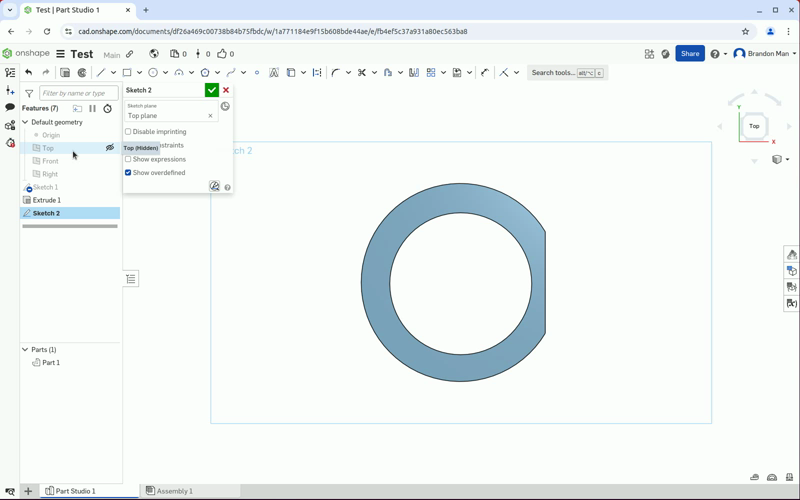
mouse_move(73, 352)
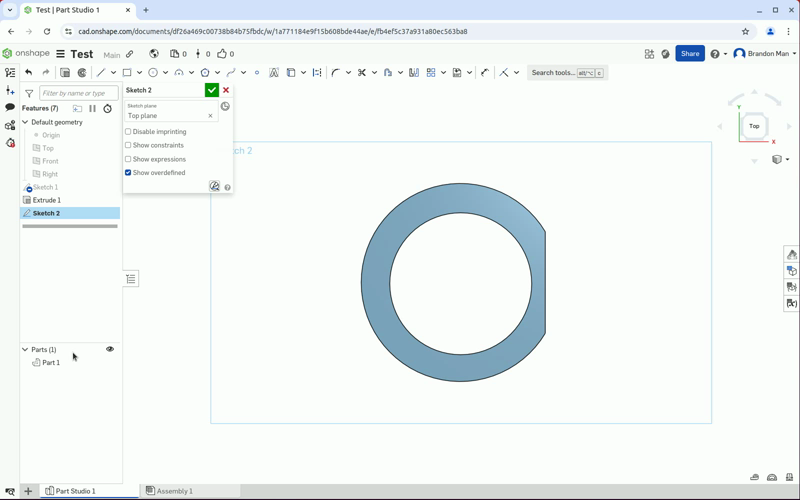
key(y)
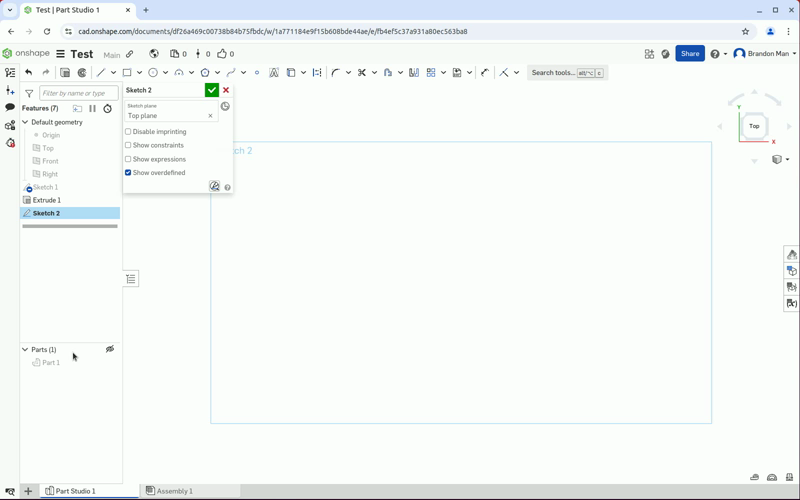
key(l)
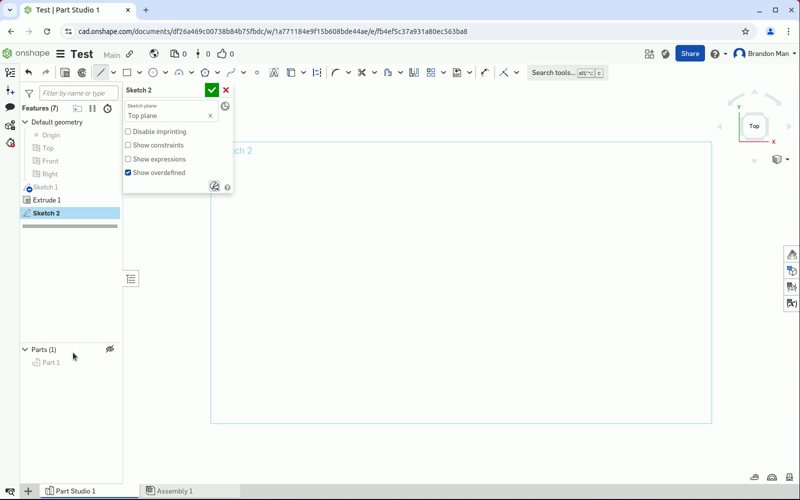
key_down(shift)
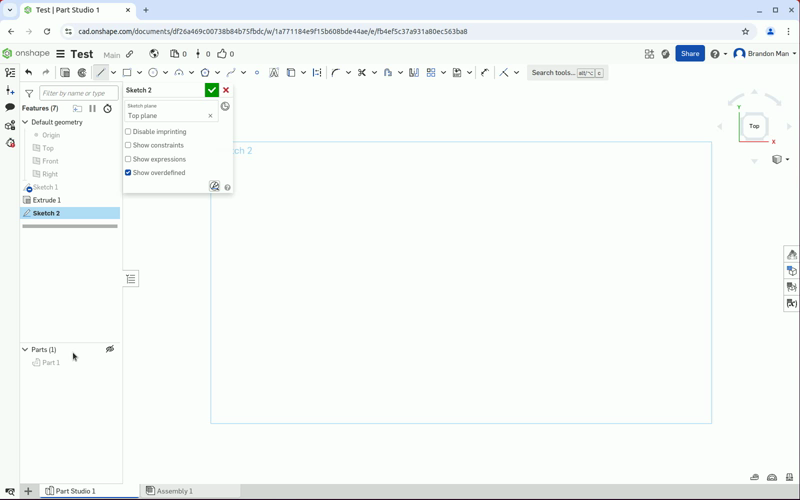
mouse_move(545, 381)
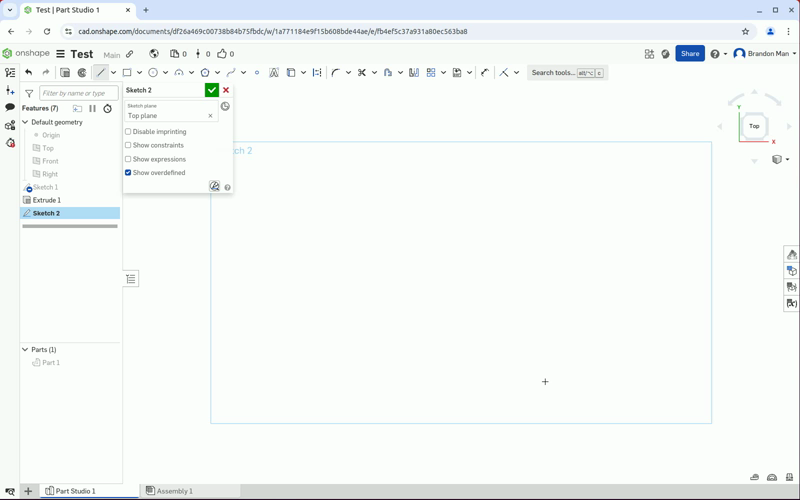
click(545, 381)
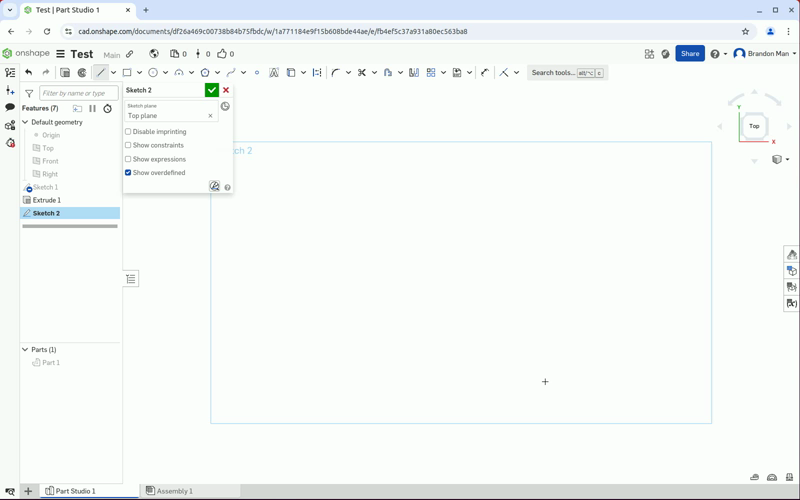
key_up(shift)
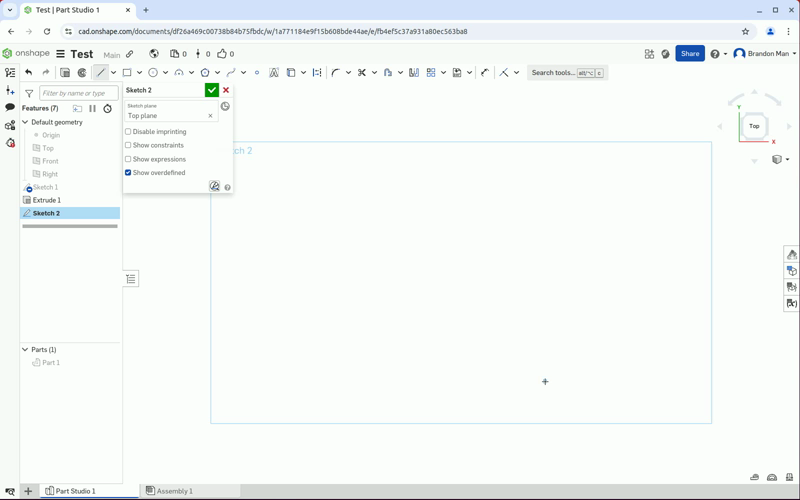
key_down(shift)
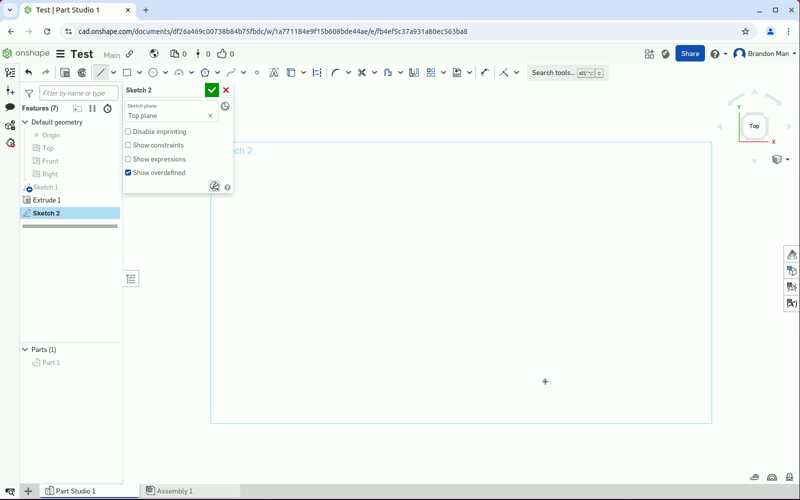
mouse_move(575, 381)
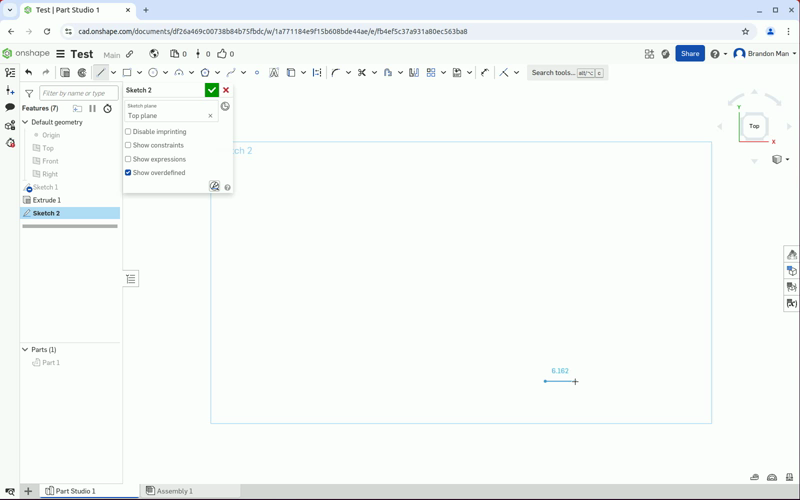
mouse_move(573, 381)
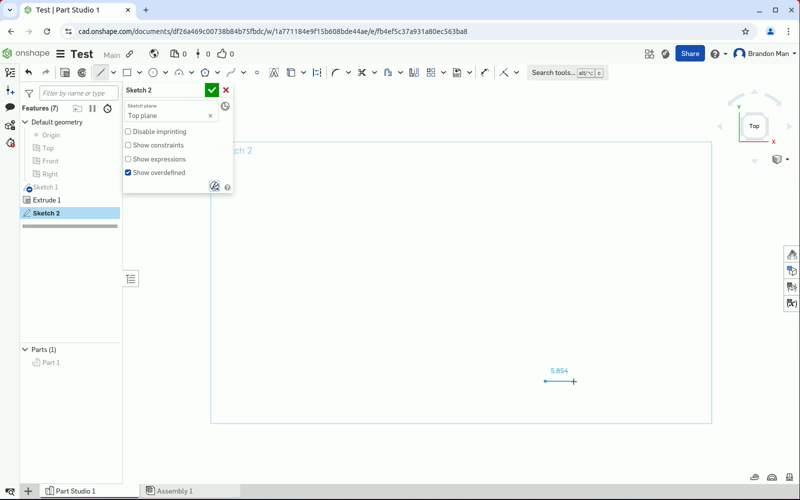
click(573, 381)
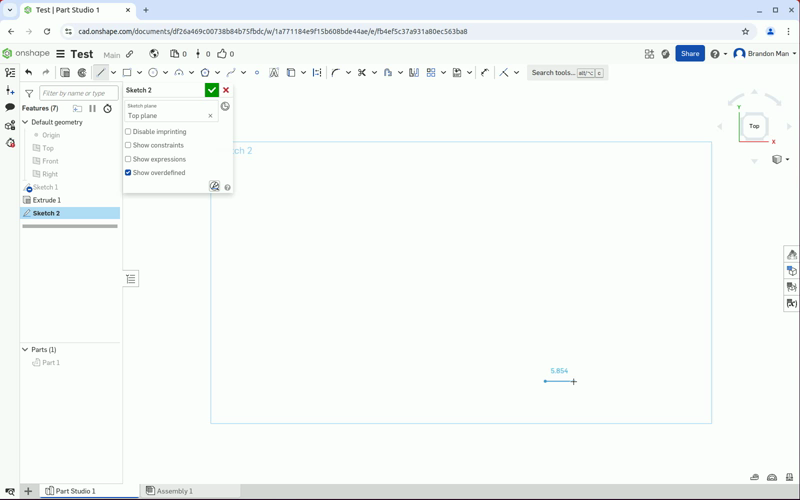
key_up(shift)
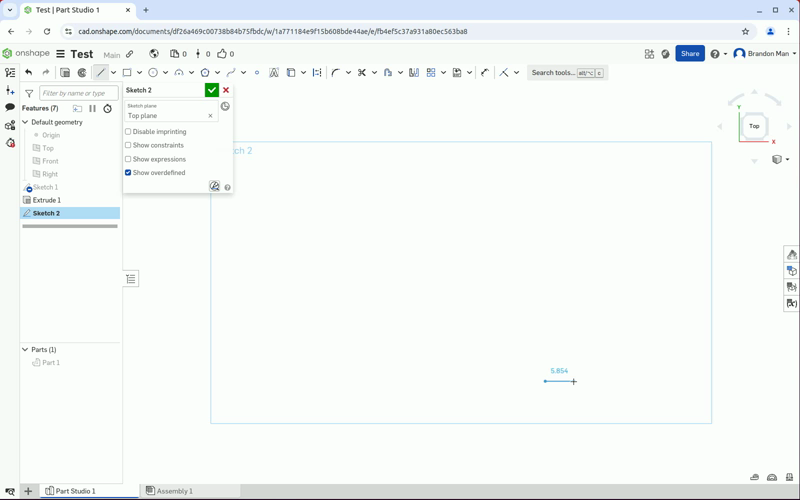
key_down(shift)
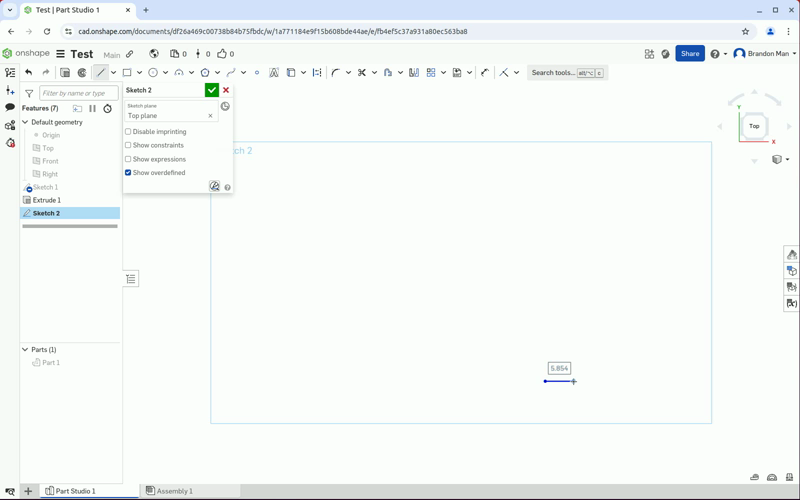
mouse_move(573, 185)
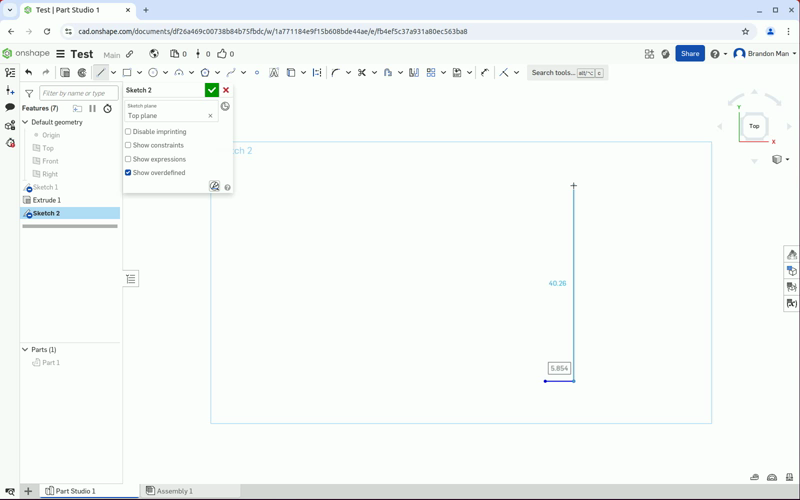
click(573, 185)
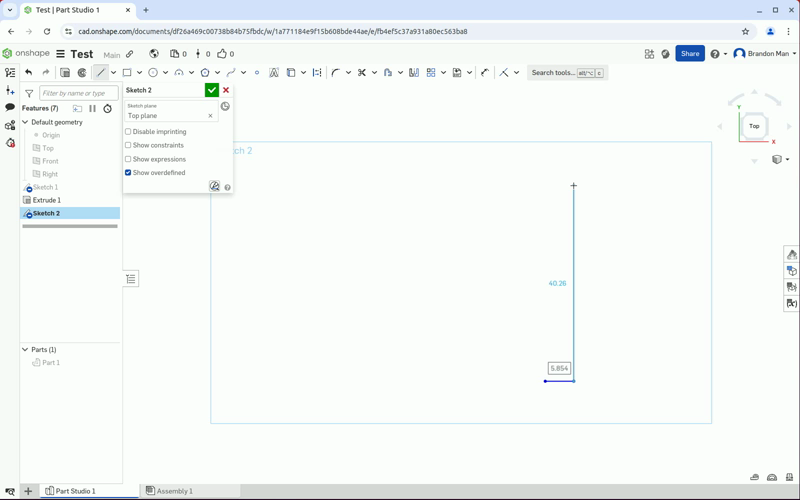
key_up(shift)
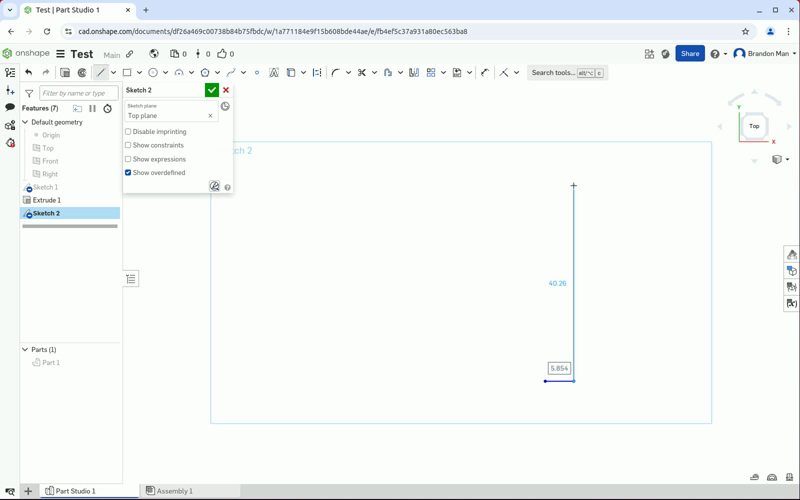
key_down(shift)
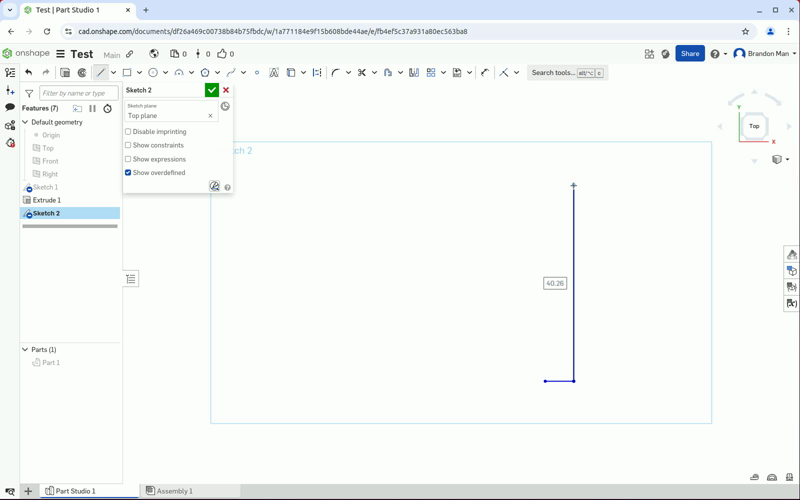
mouse_move(589, 185)
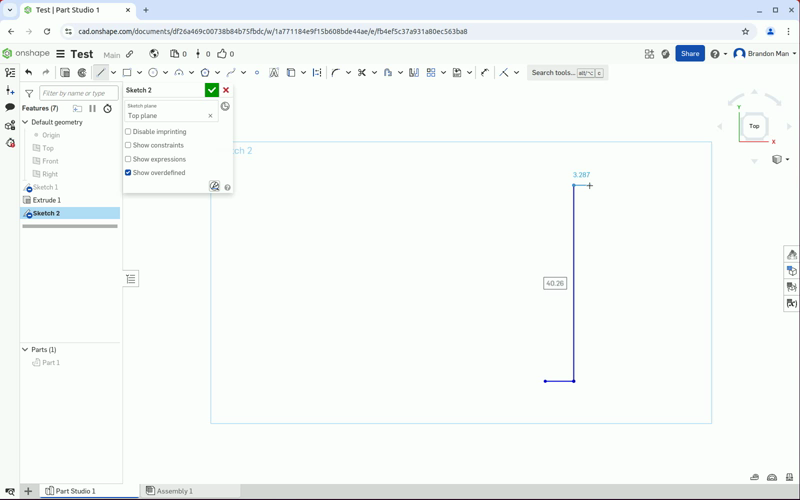
mouse_move(545, 185)
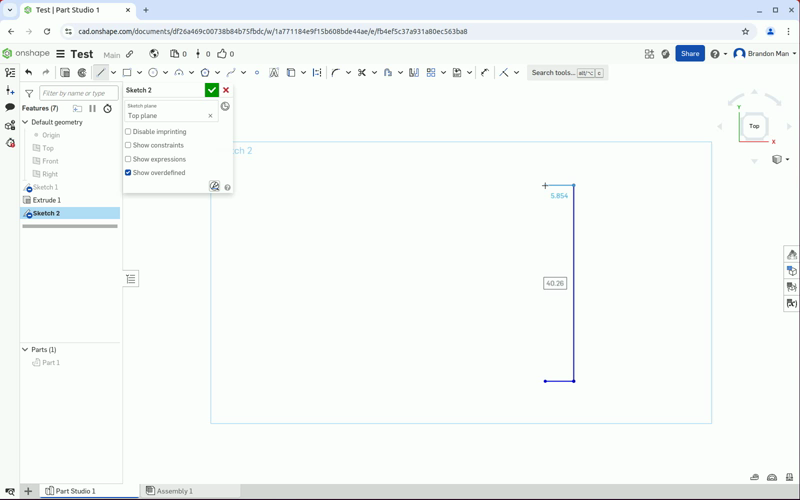
click(545, 185)
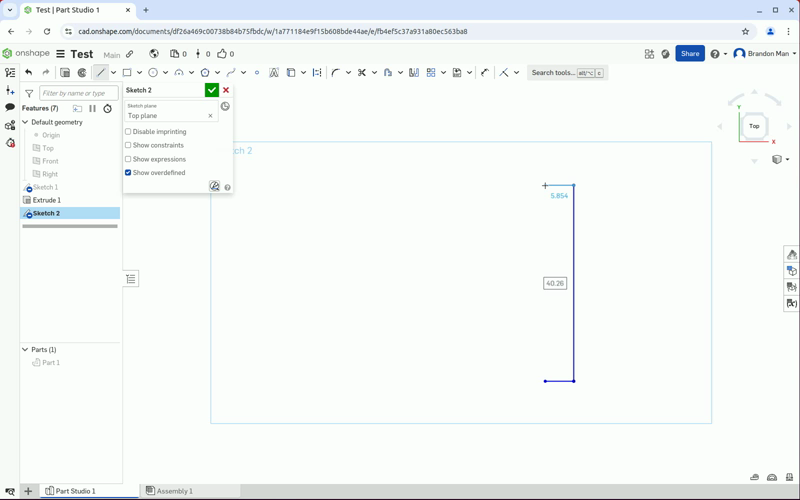
key_up(shift)
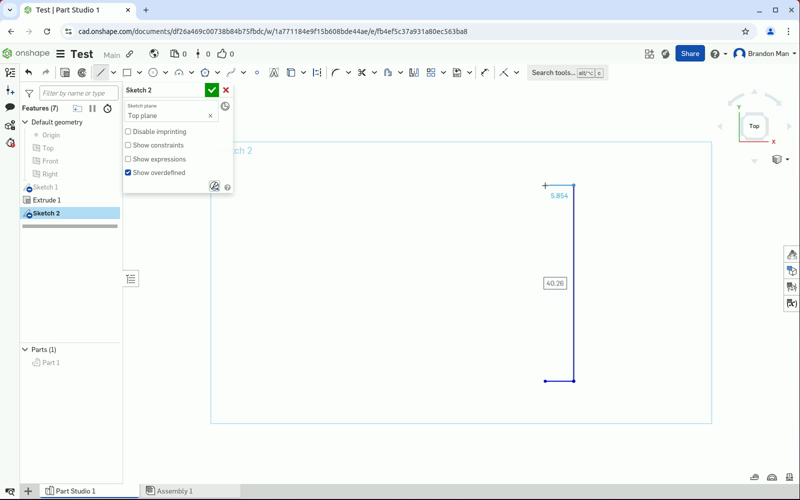
key_down(shift)
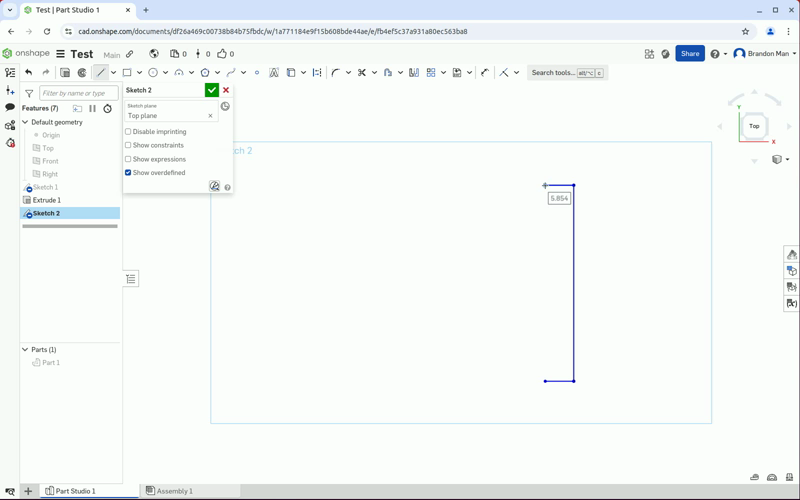
mouse_move(575, 185)
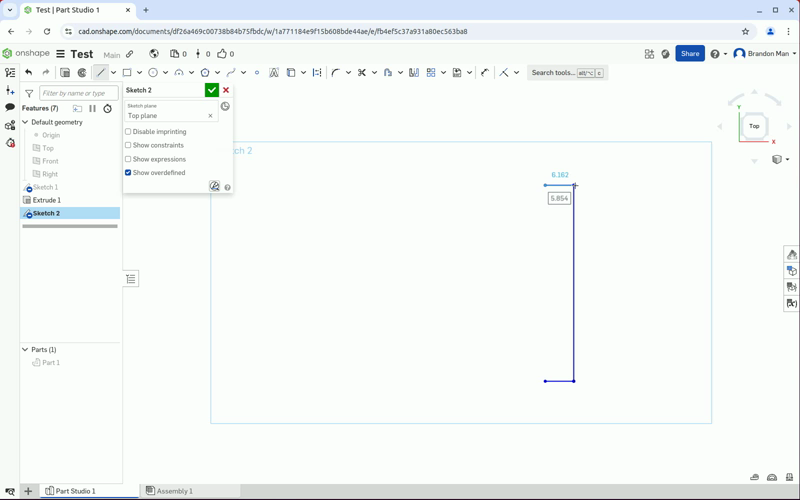
mouse_move(545, 232)
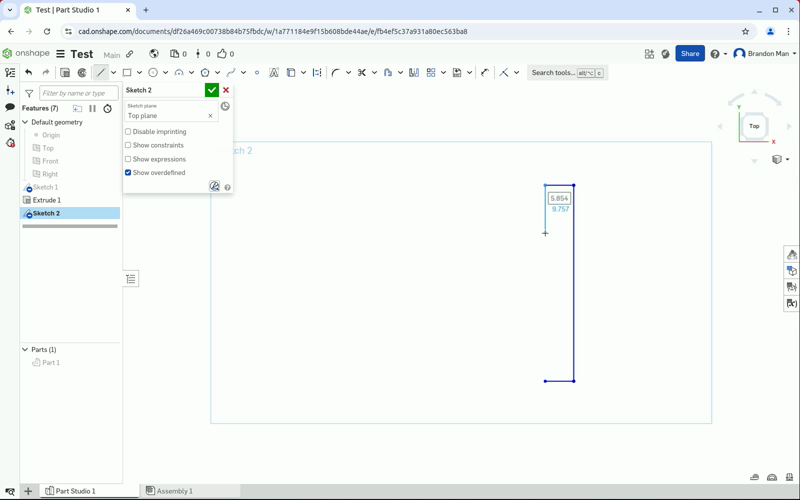
click(545, 232)
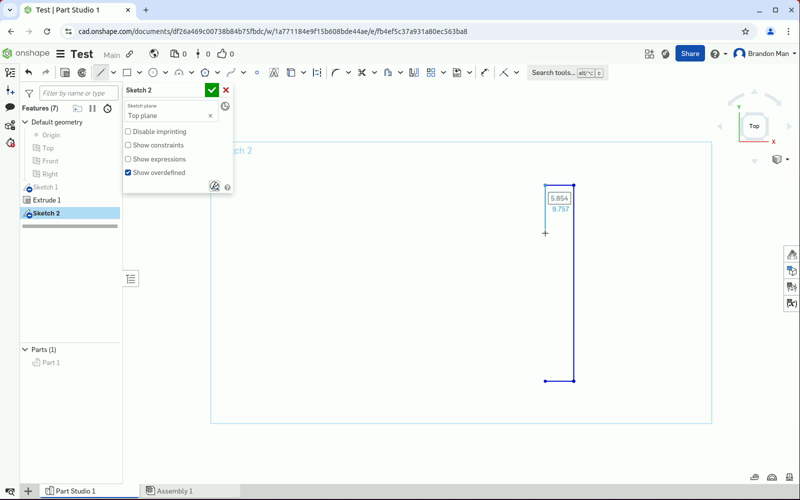
key_up(shift)
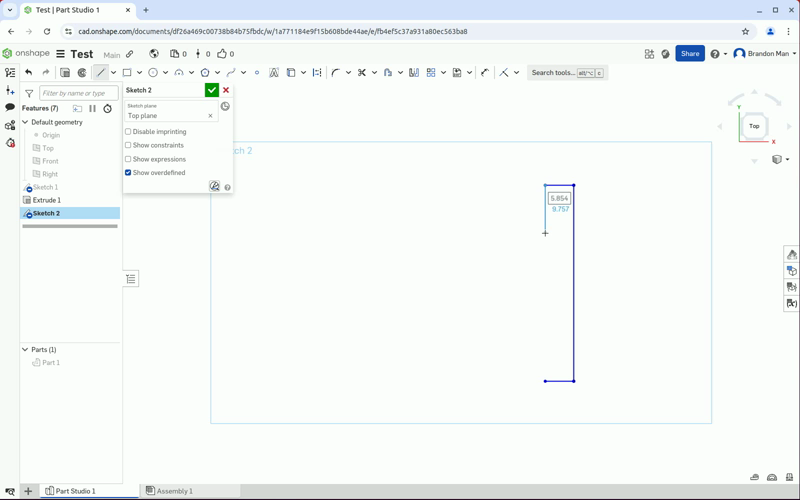
key(esc)
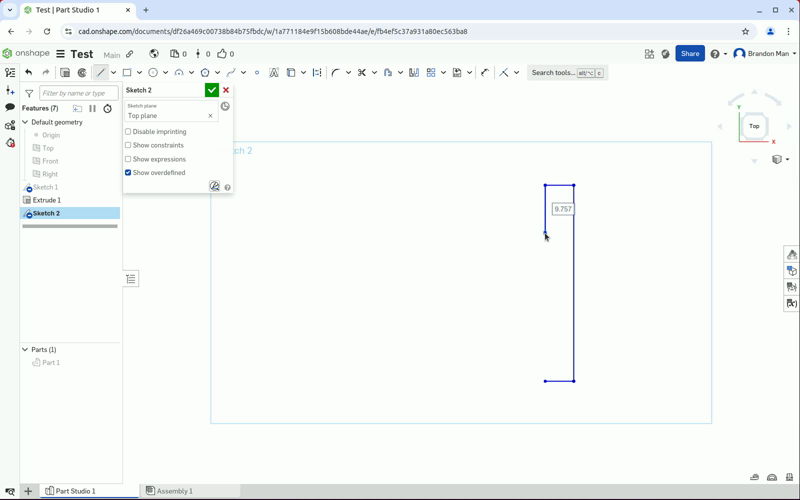
key(a)
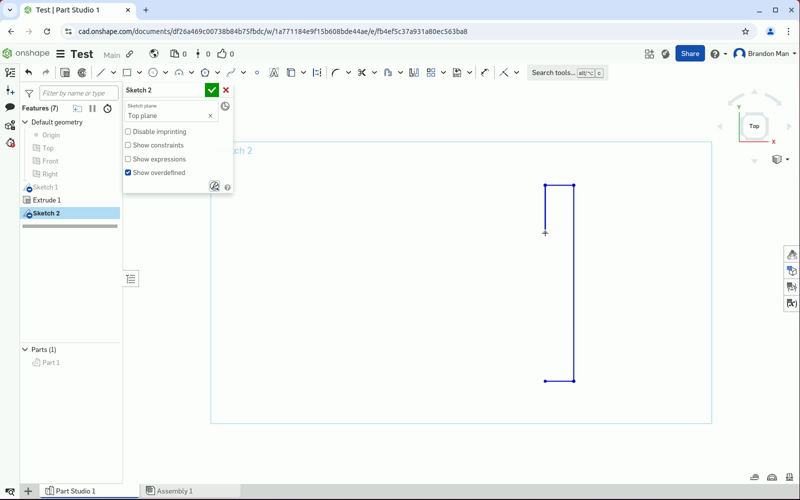
mouse_move(545, 232)
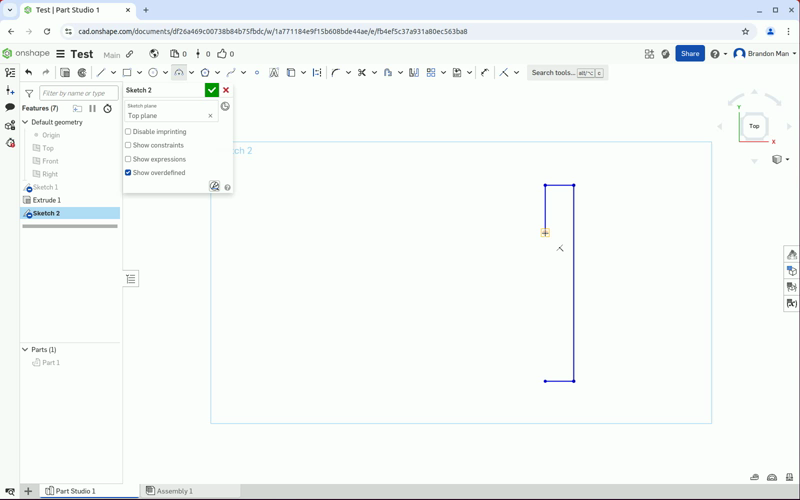
click(545, 232)
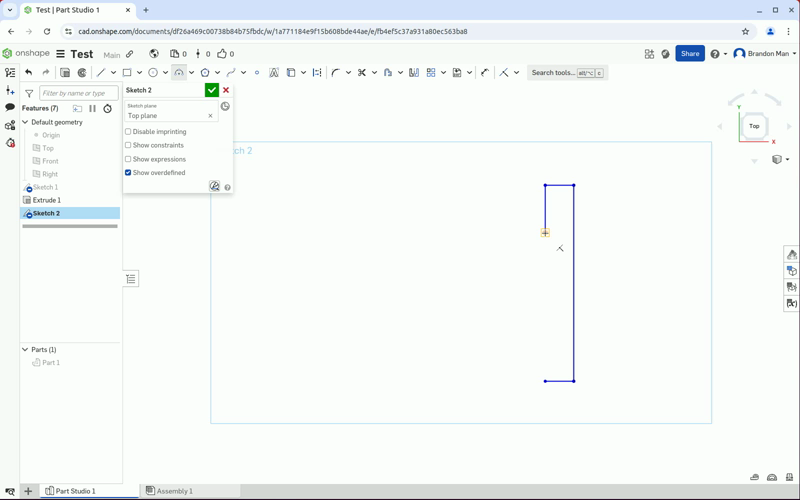
key_down(shift)
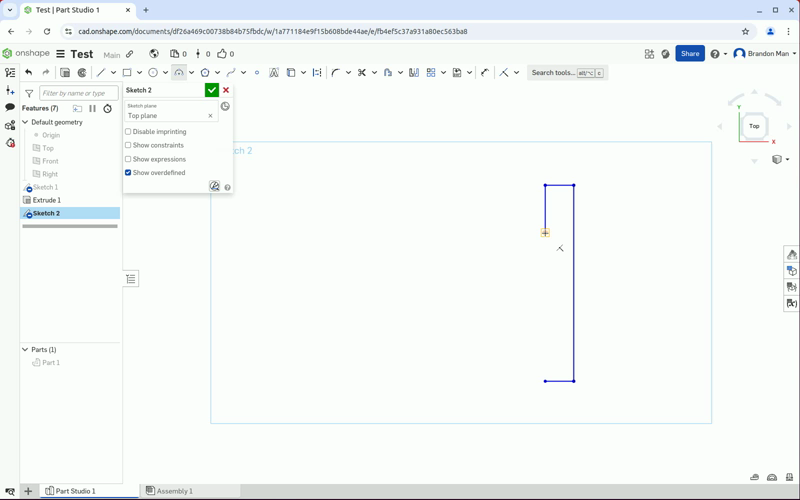
mouse_move(545, 333)
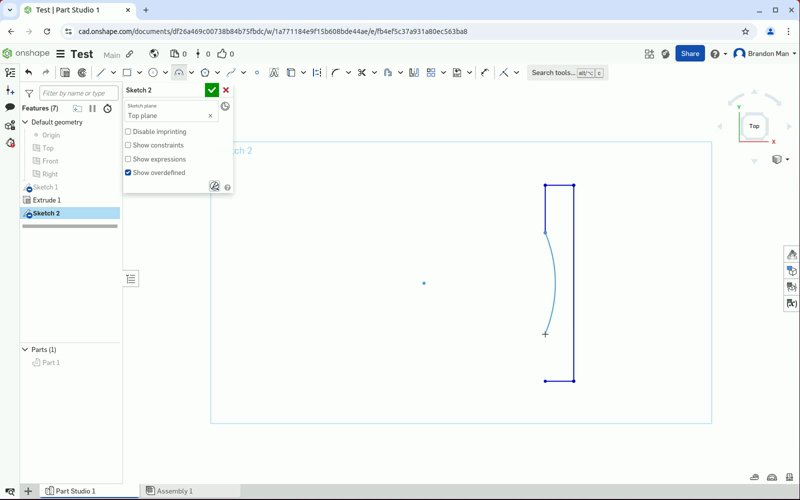
click(545, 333)
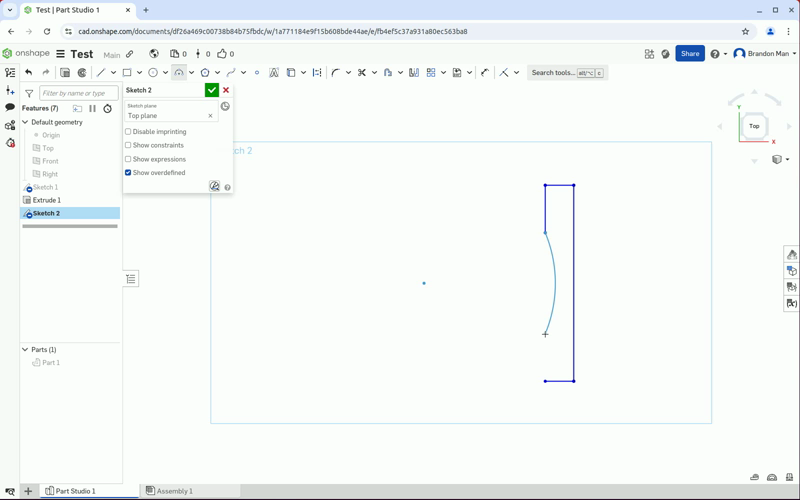
mouse_move(559, 283)
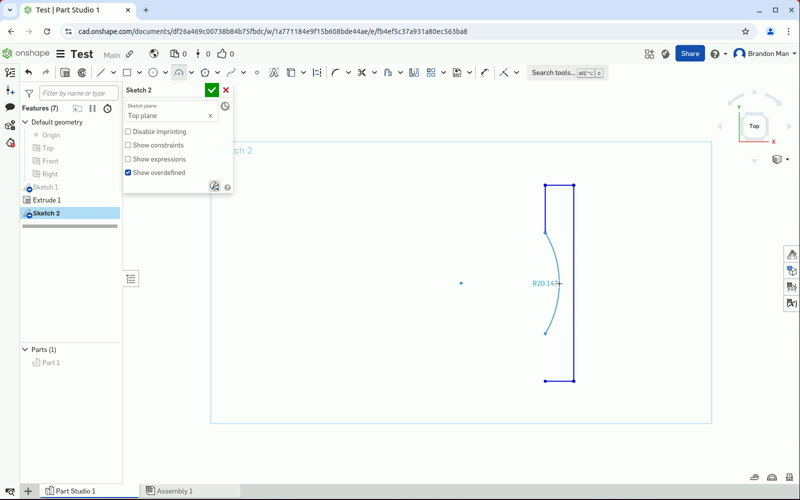
click(559, 283)
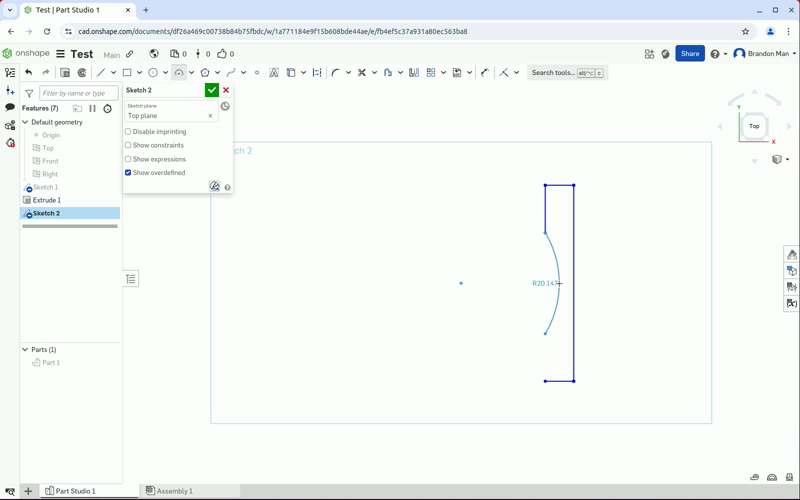
key_up(shift)
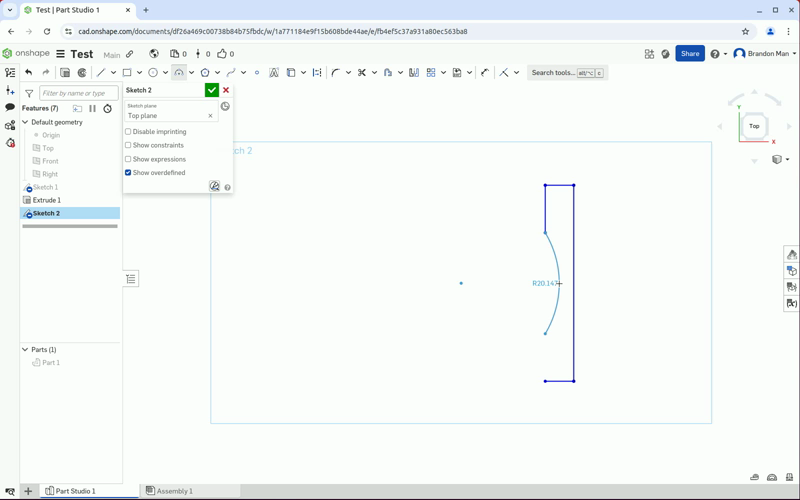
key(esc)
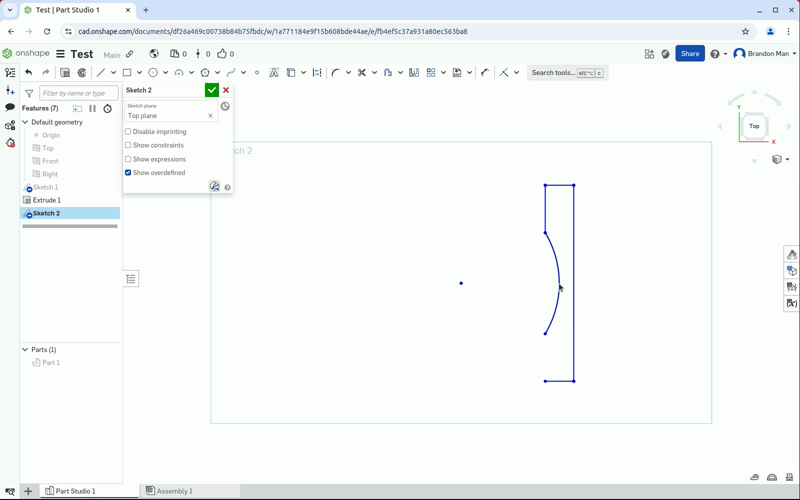
key(l)
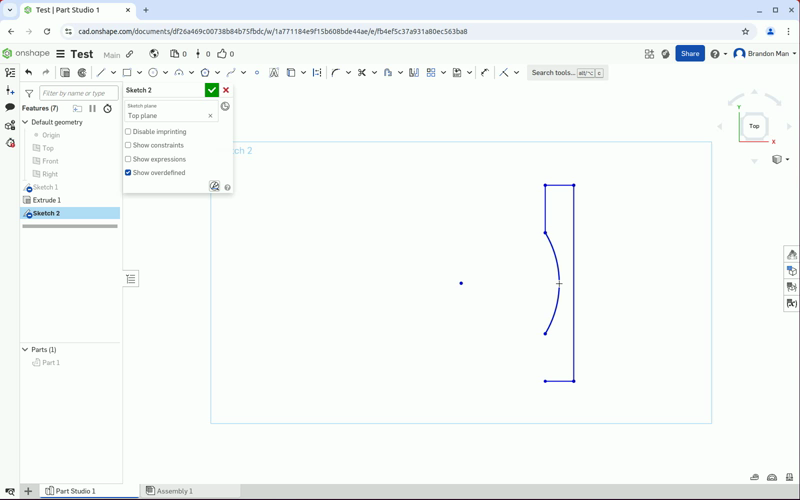
mouse_move(545, 333)
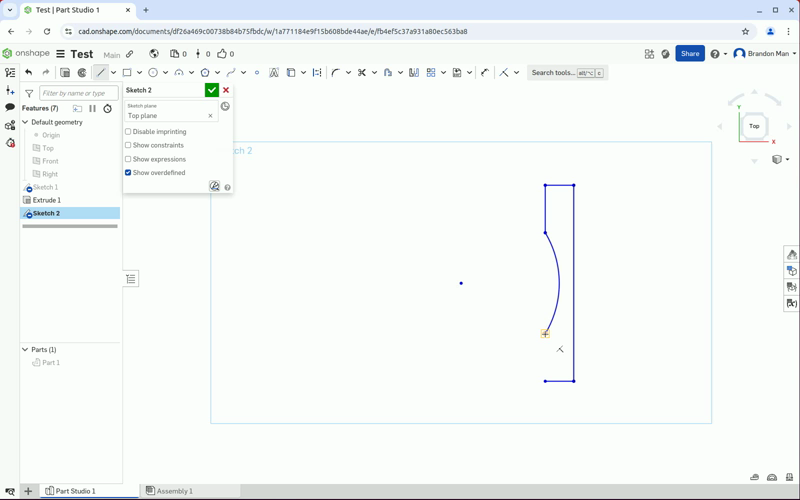
click(545, 333)
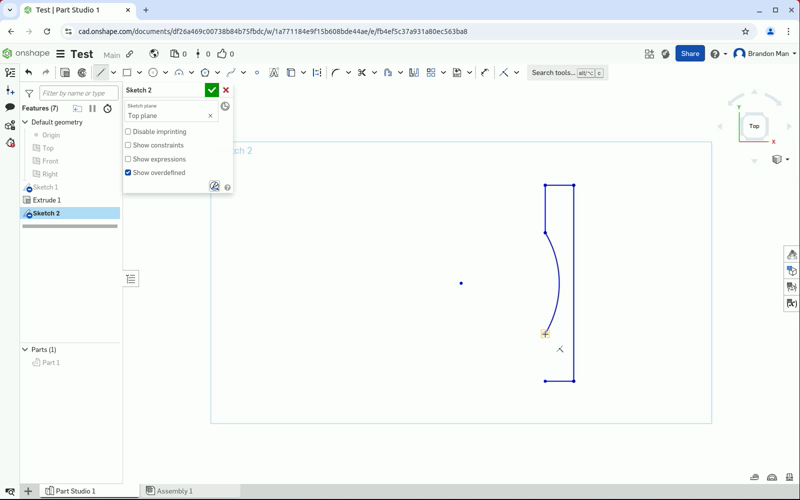
mouse_move(575, 333)
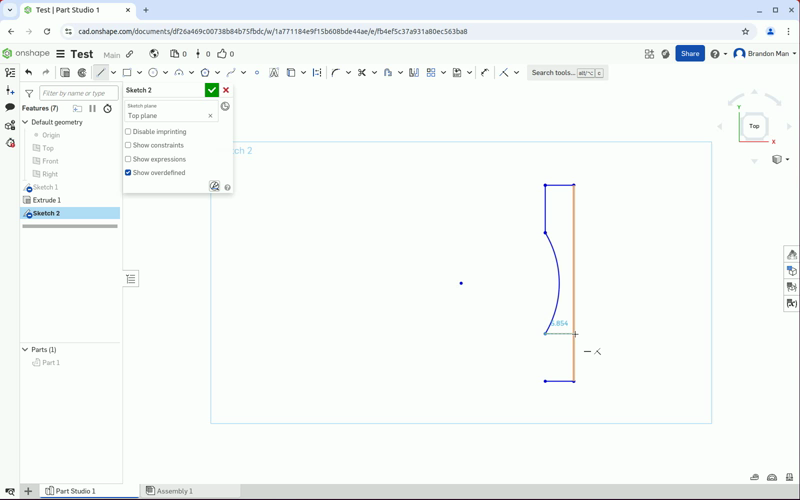
key_down(shift)
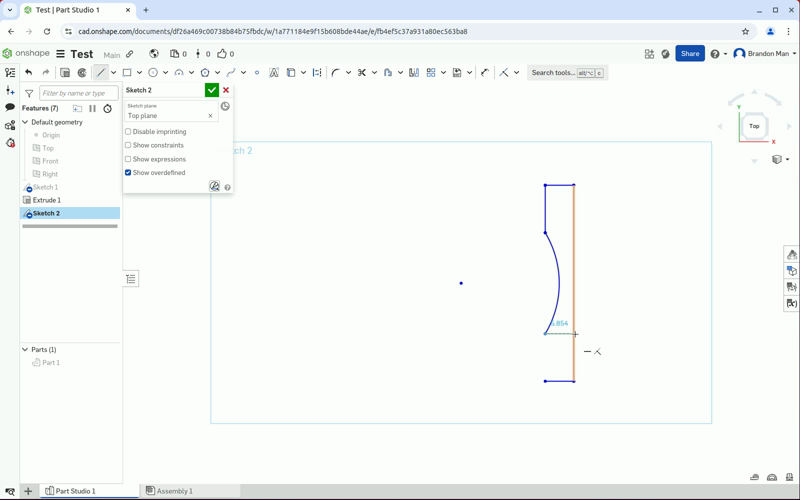
mouse_move(545, 381)
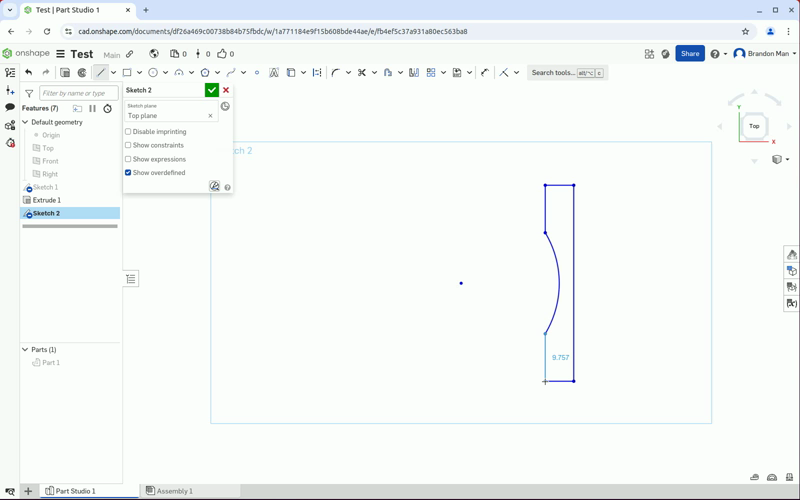
key_up(shift)
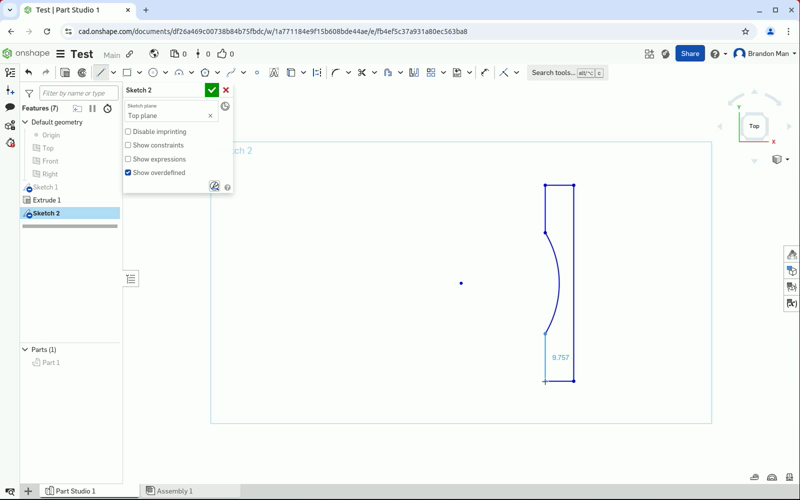
click(545, 381)
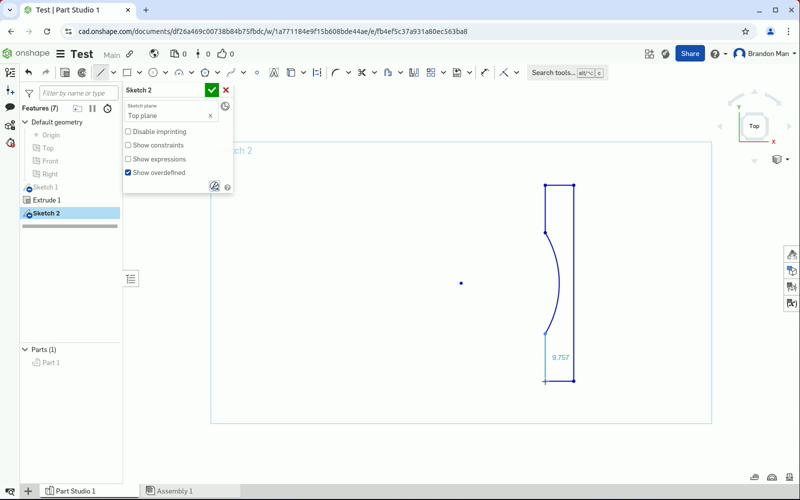
key(esc)
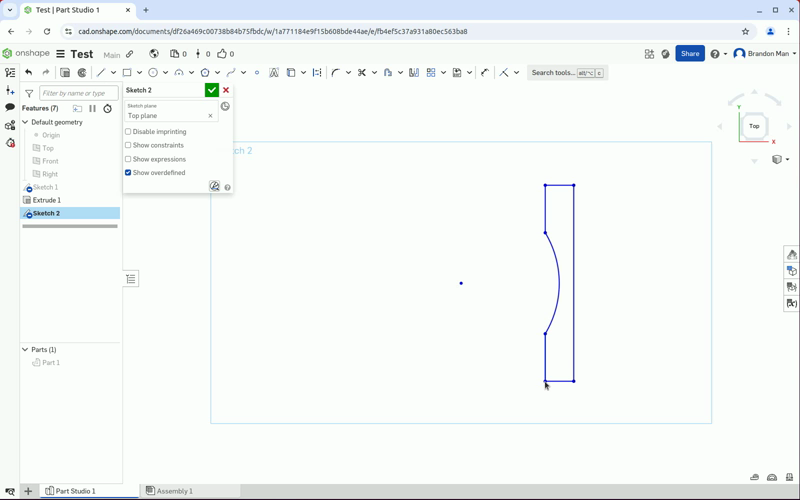
mouse_move(566, 333)
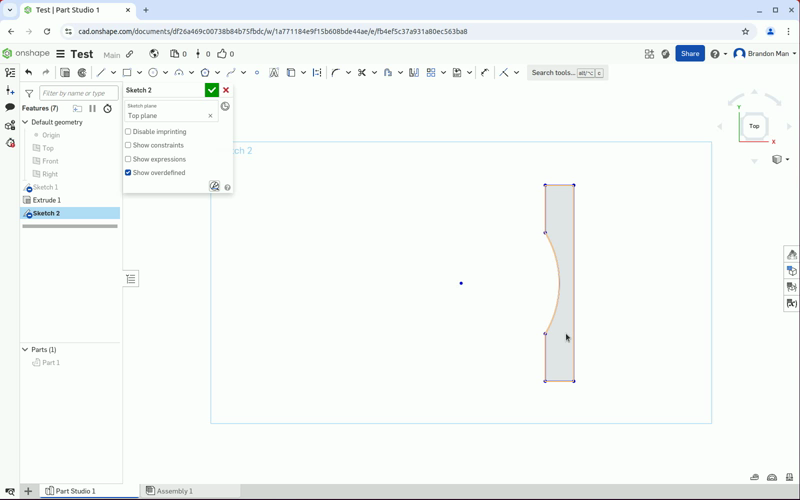
click(566, 333)
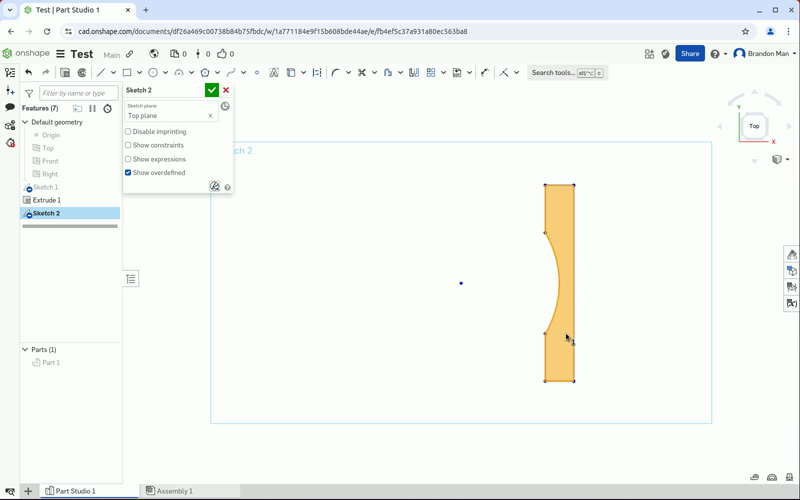
mouse_move(73, 352)
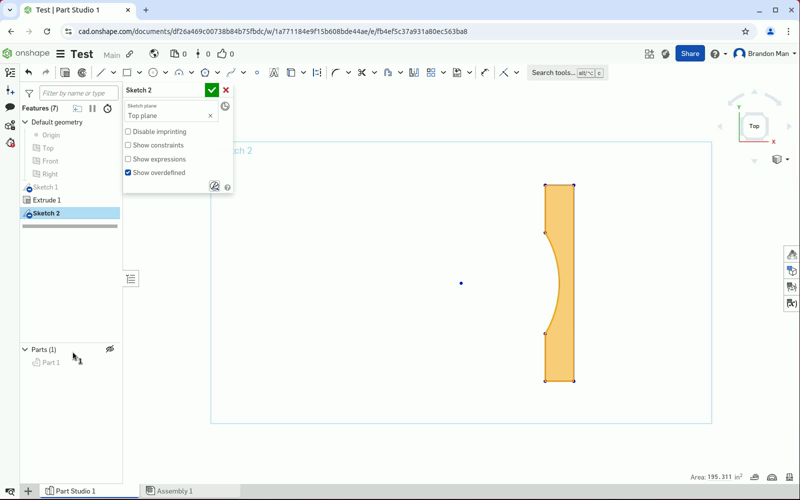
key(shift+y)
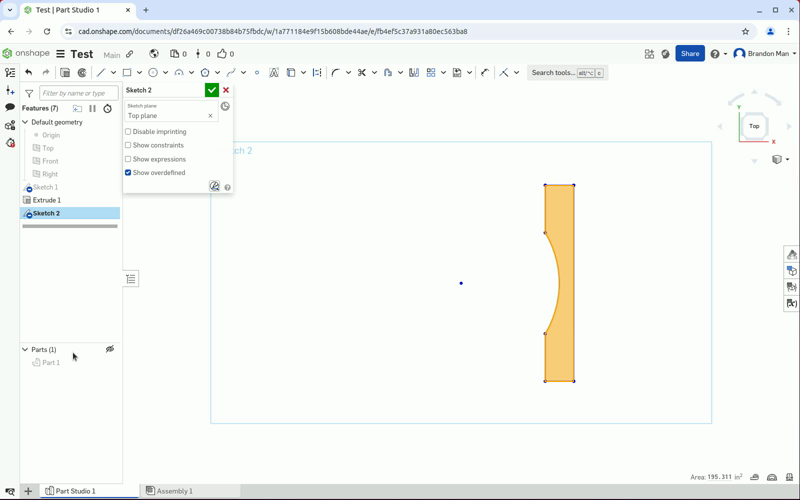
key(shift+e)
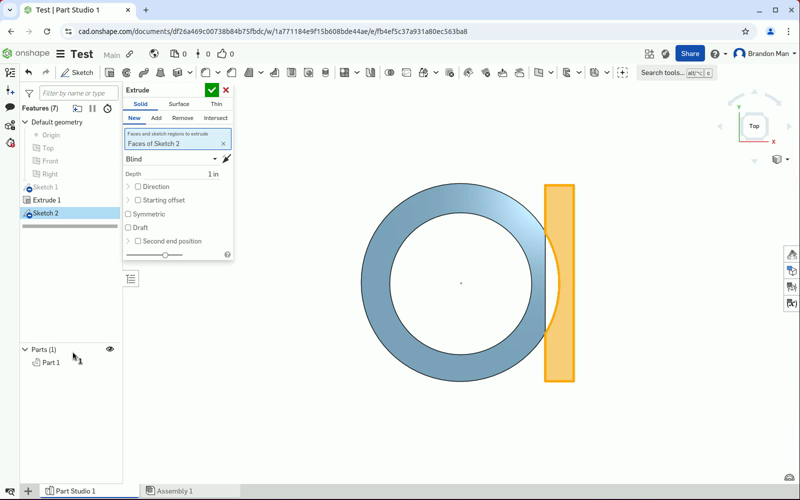
mouse_move(143, 106)
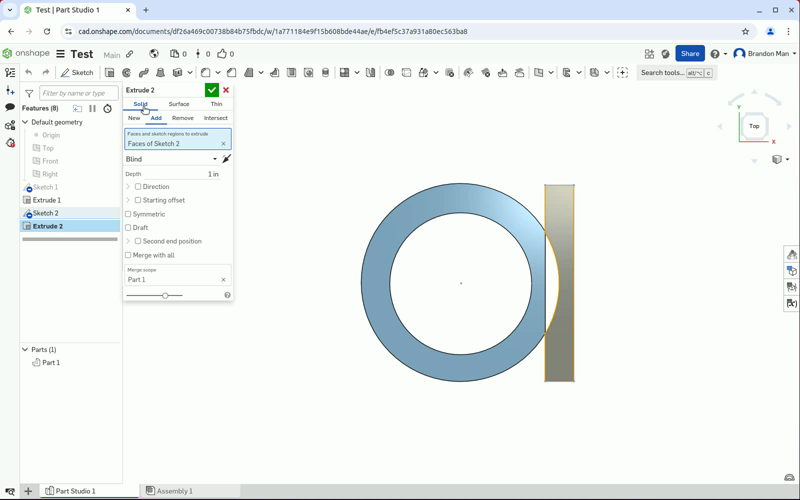
click(143, 106)
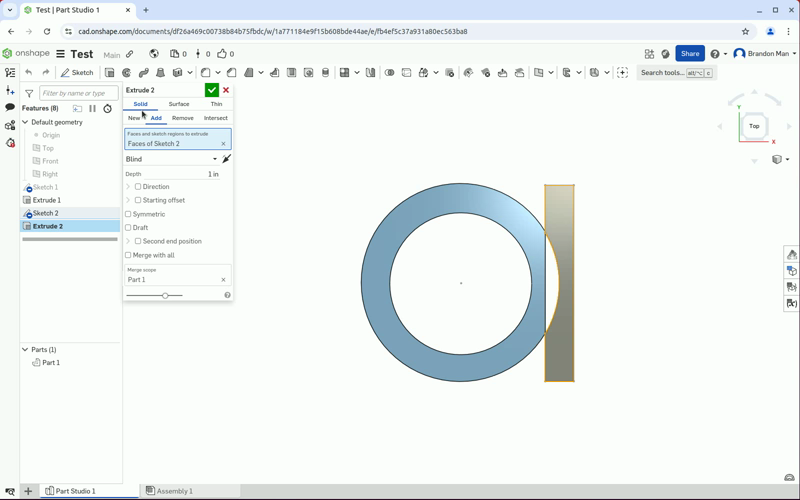
mouse_move(137, 120)
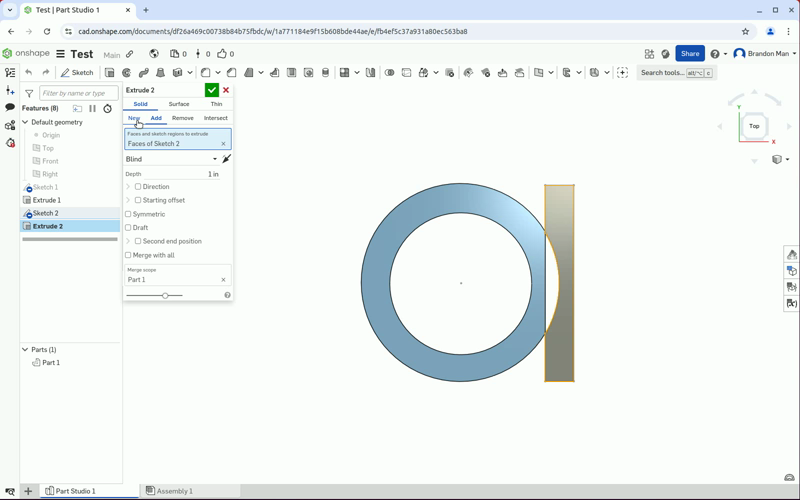
click(137, 120)
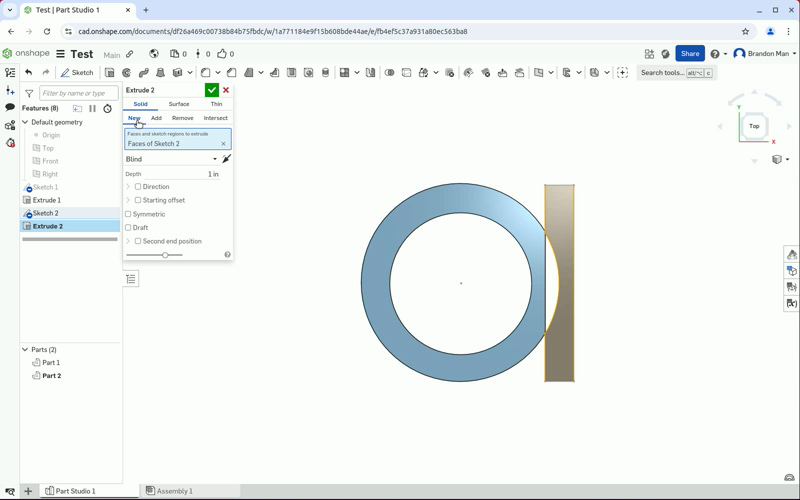
key(tab, 4)
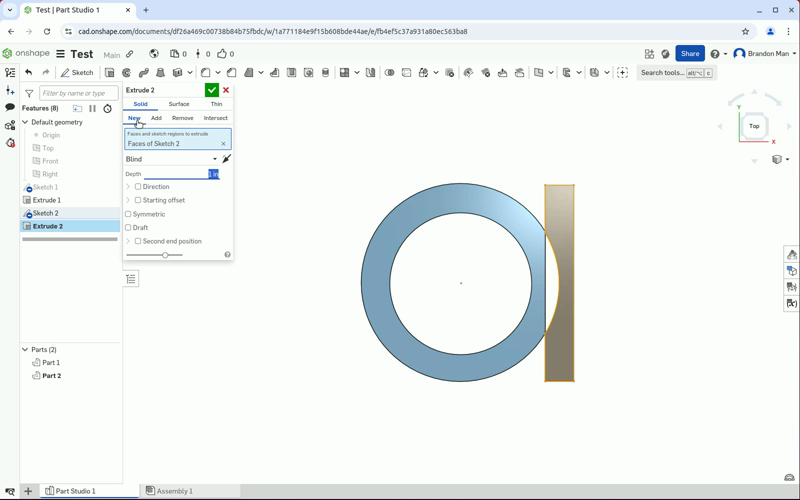
text(2.407)
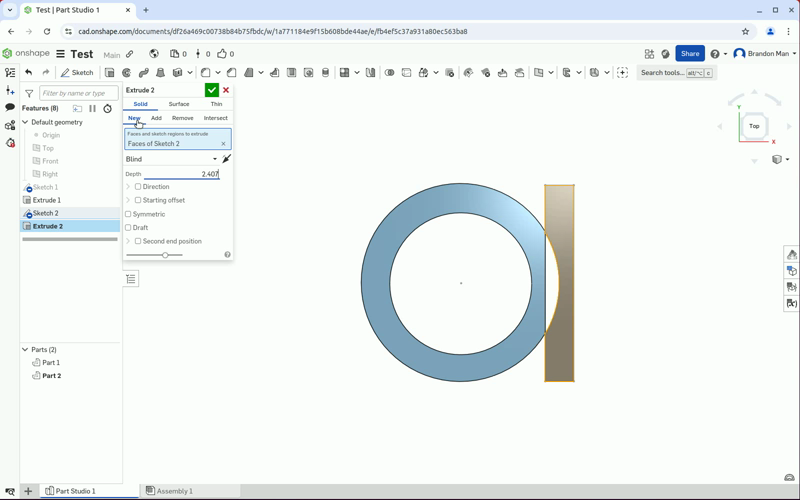
key(enter)
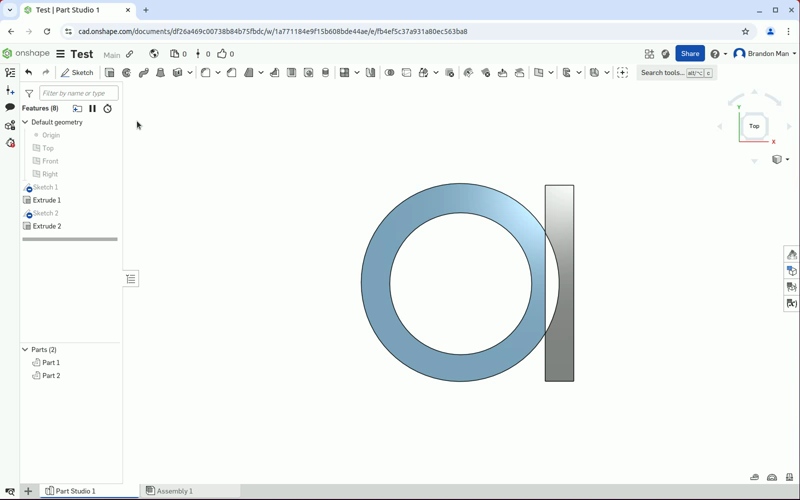
key(shift+h)
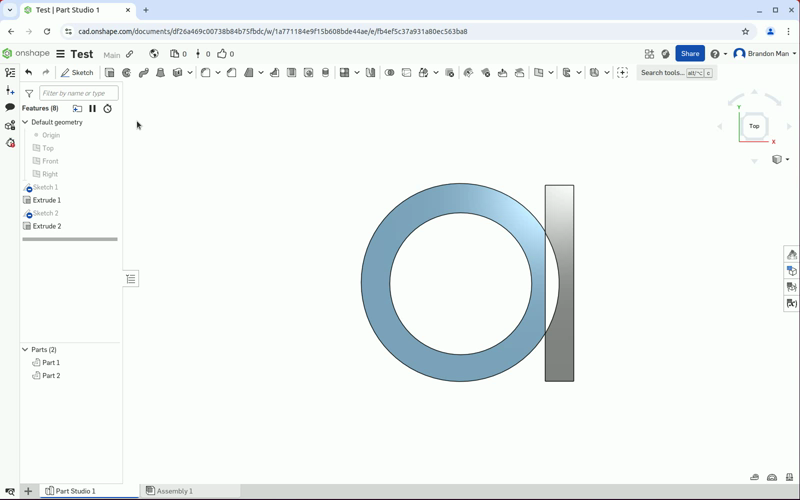
key(shift+h)
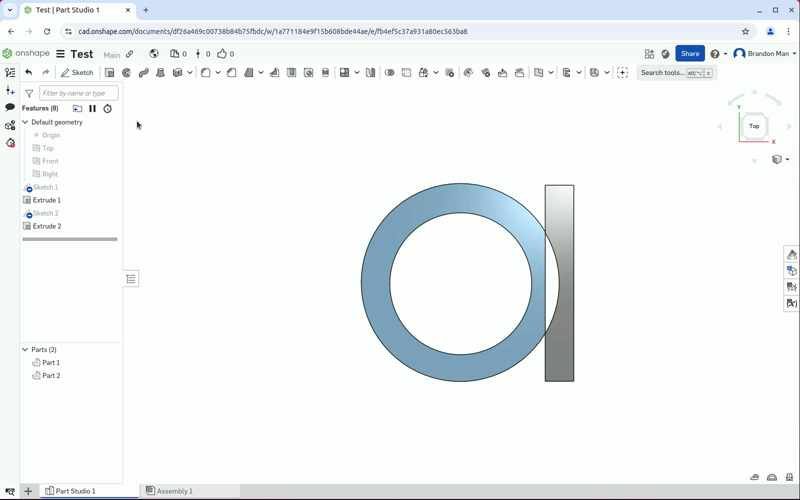
mouse_move(73, 189)
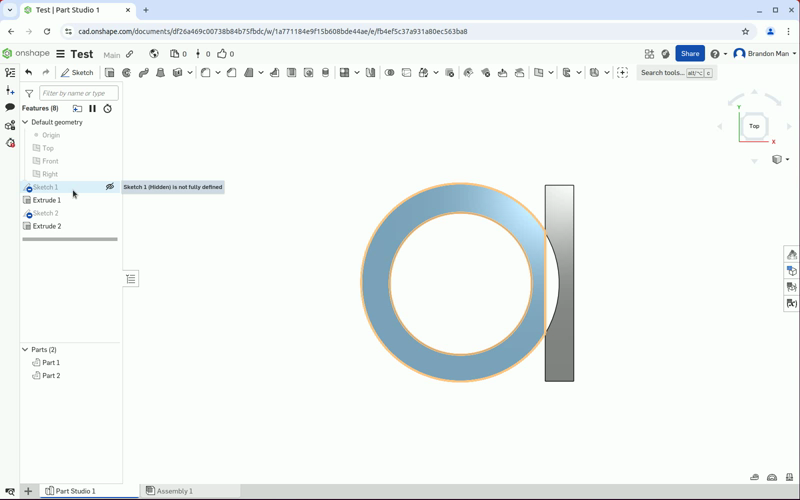
click(73, 189)
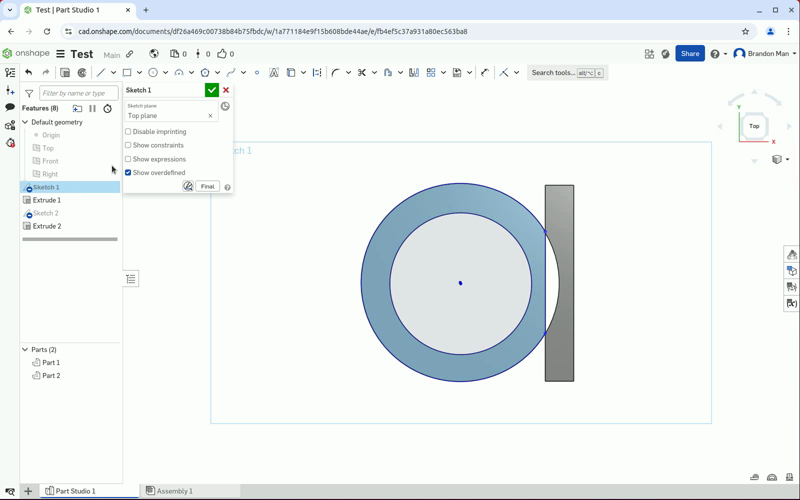
mouse_move(229, 92)
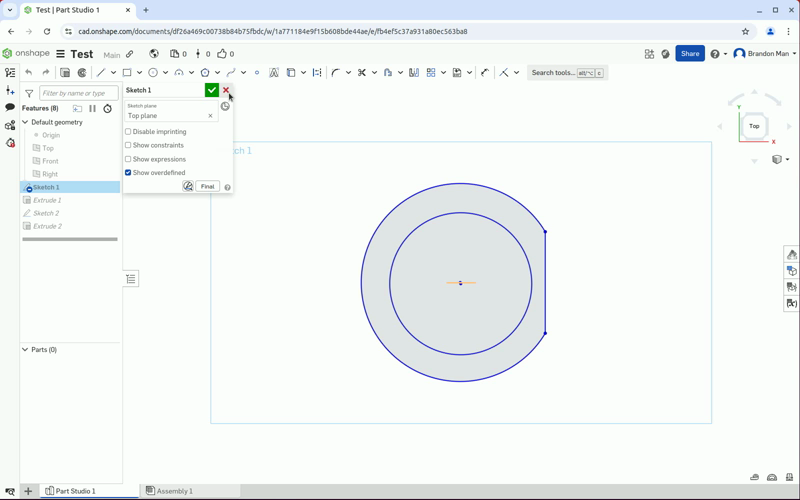
click(229, 92)
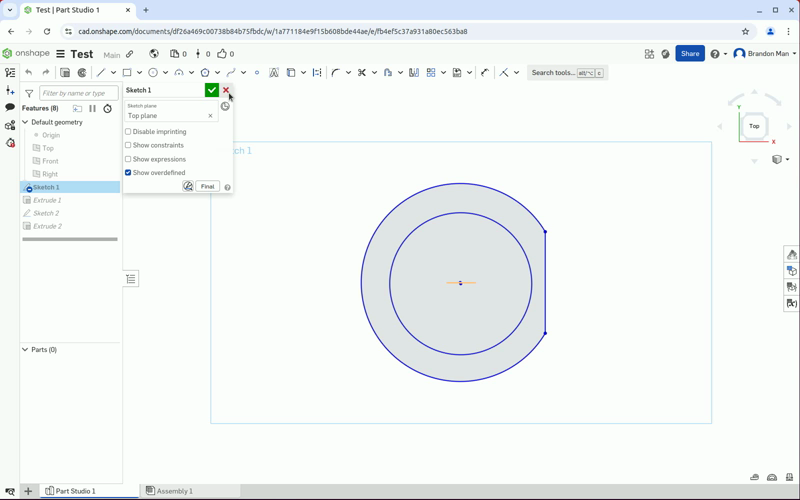
key(shift+s)
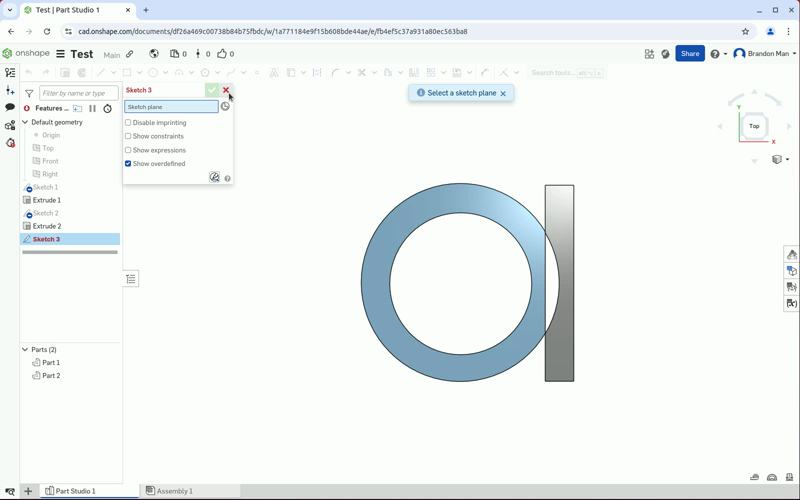
mouse_move(73, 150)
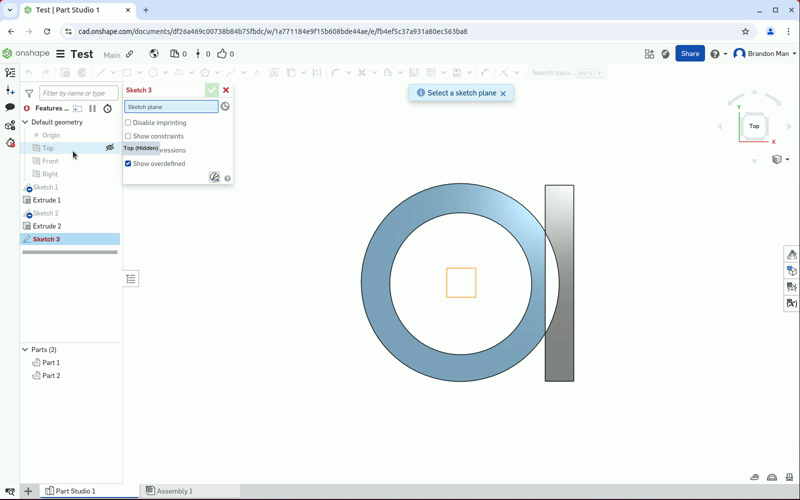
click(73, 150)
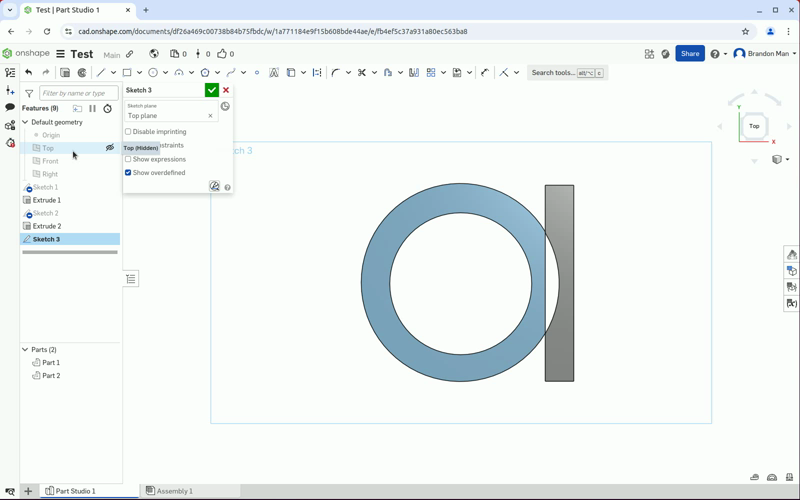
mouse_move(73, 352)
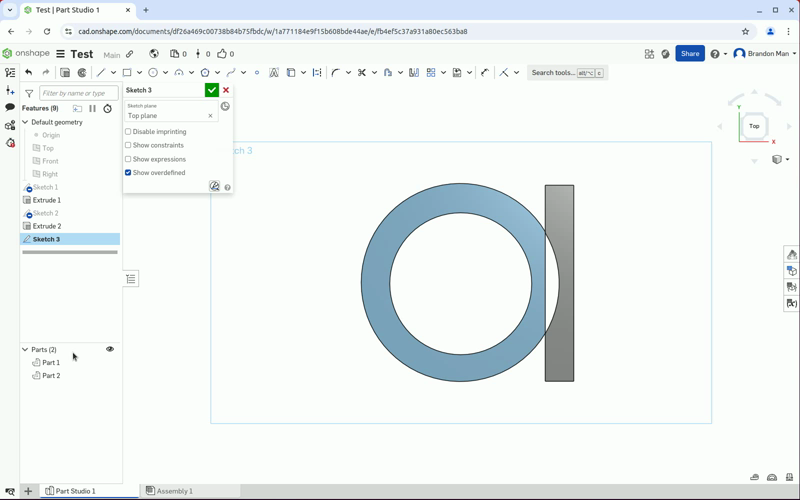
key(y)
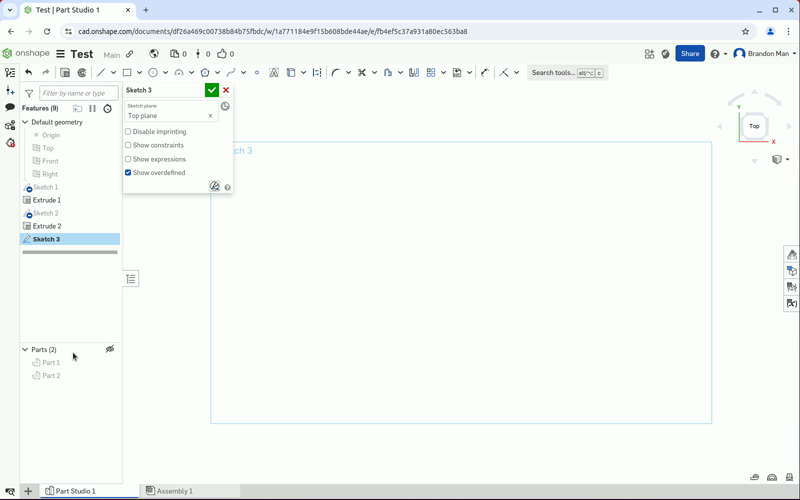
key(a)
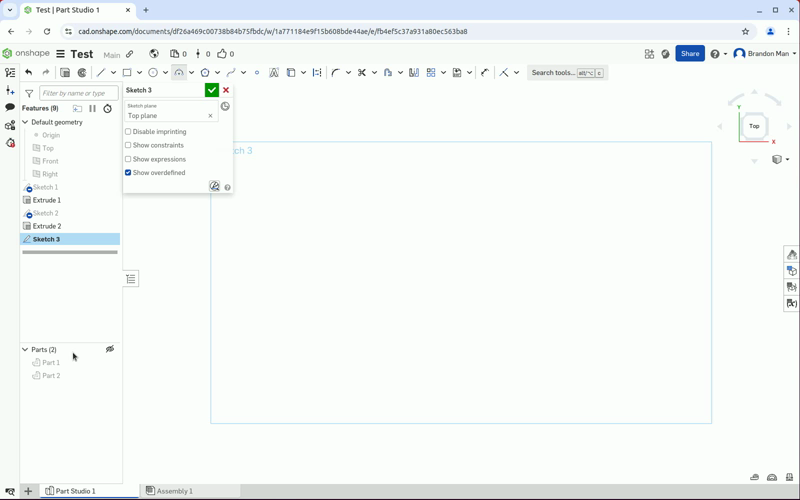
key_down(shift)
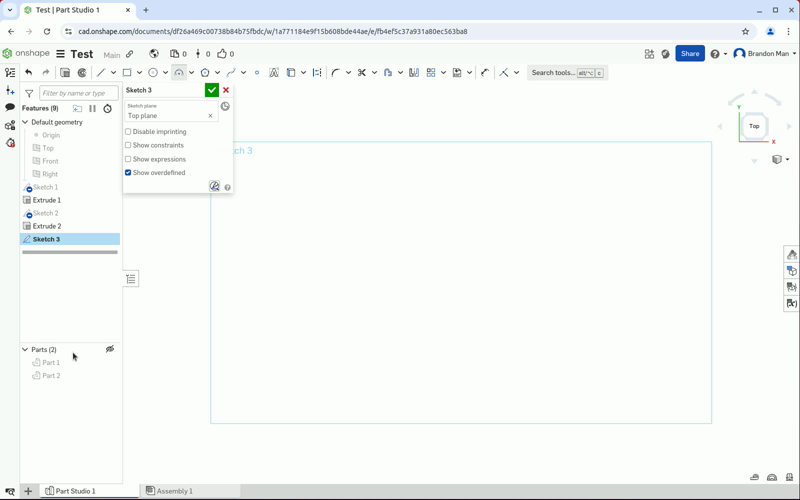
mouse_move(545, 333)
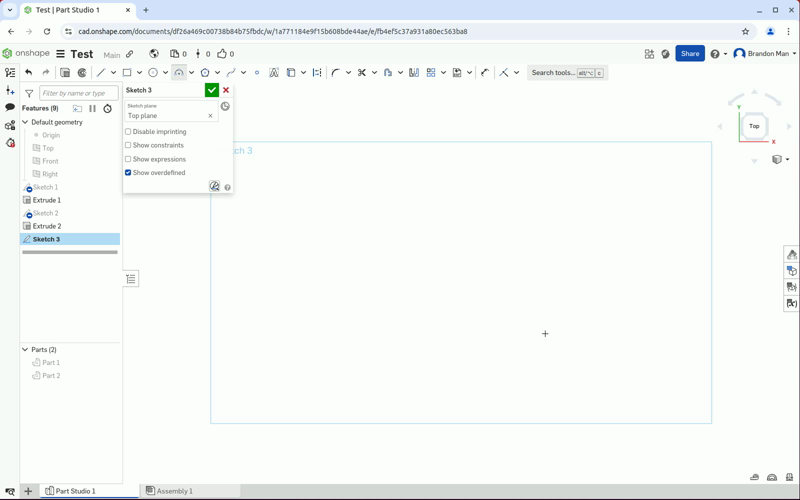
click(545, 333)
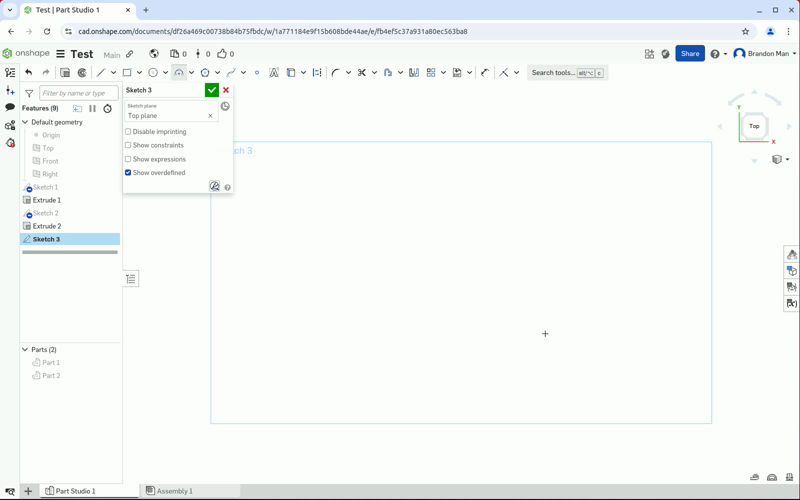
key_up(shift)
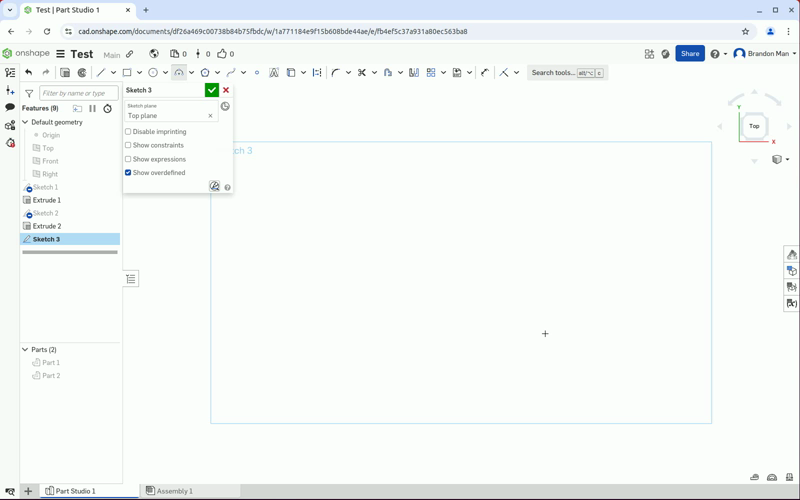
key_down(shift)
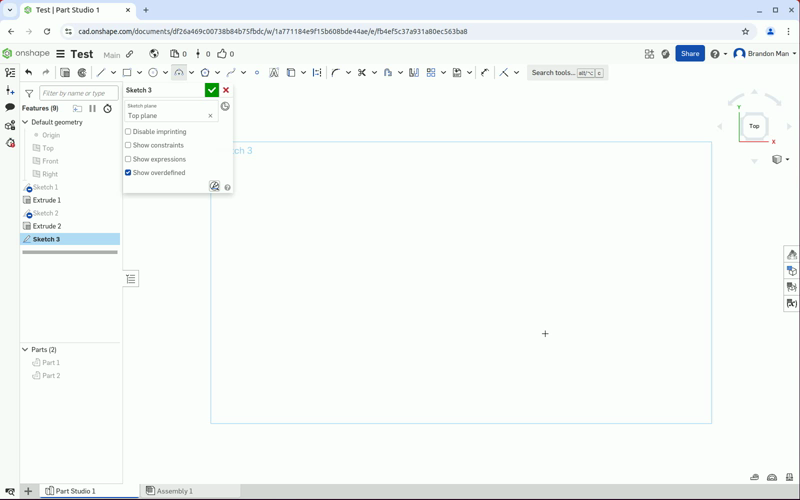
mouse_move(545, 231)
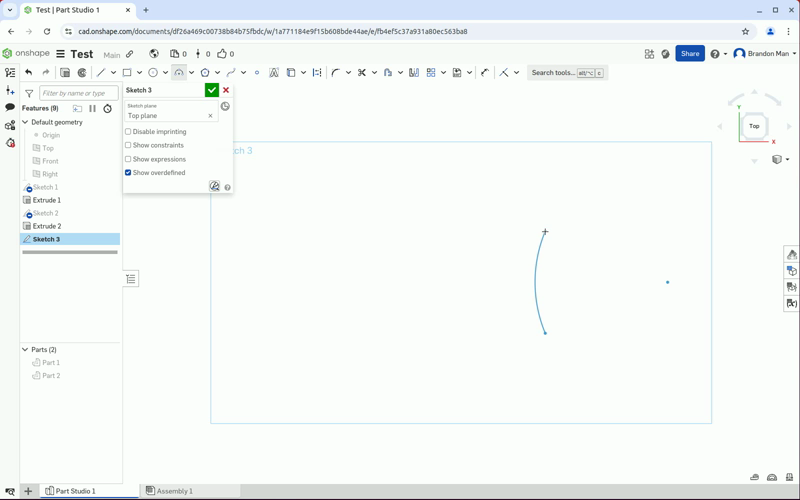
click(545, 231)
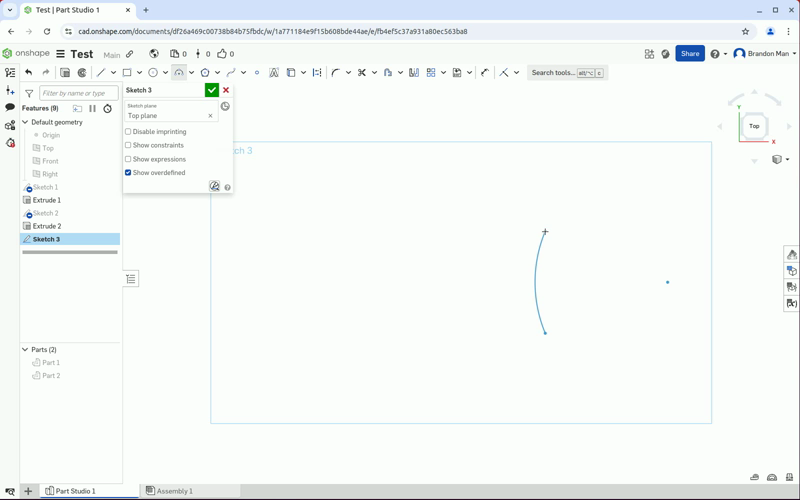
mouse_move(559, 282)
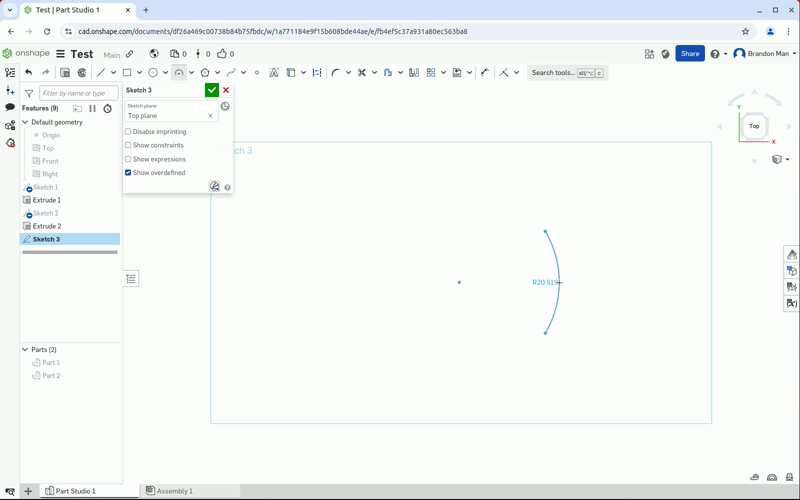
click(559, 282)
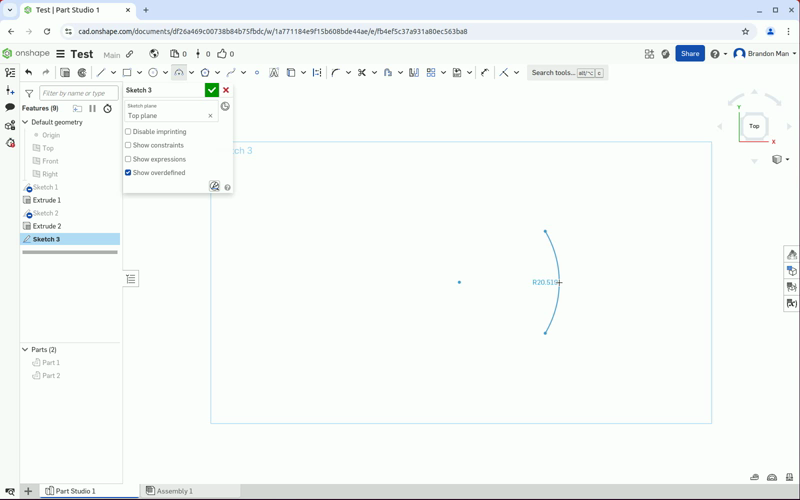
key_up(shift)
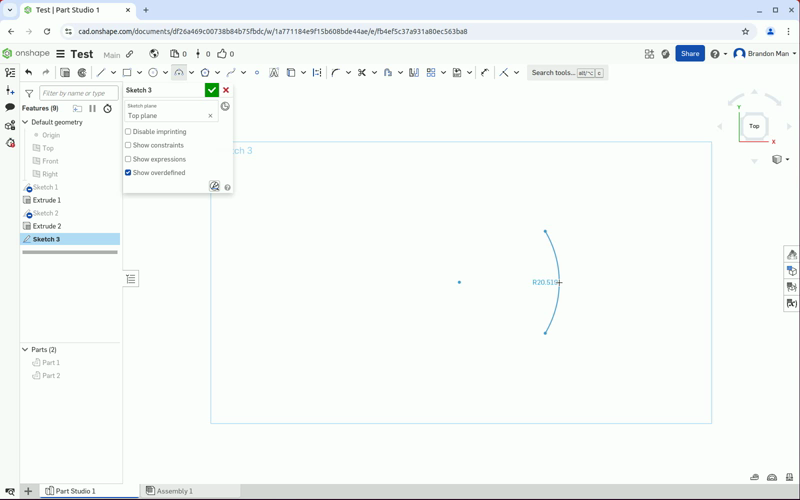
key(esc)
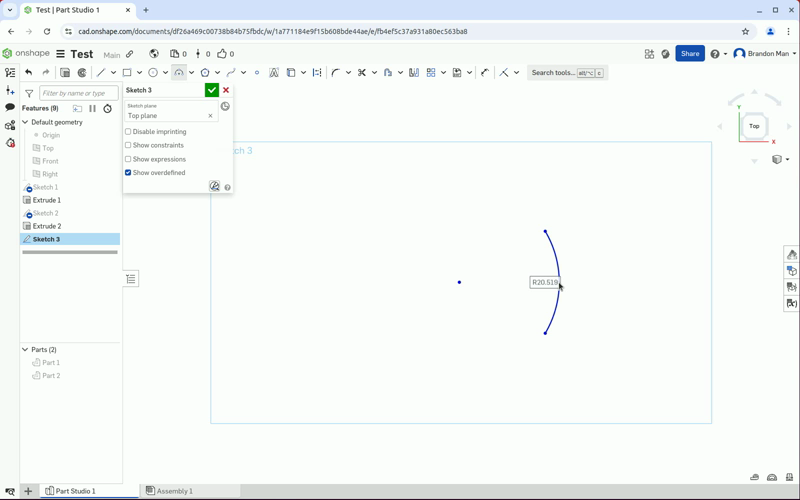
key(l)
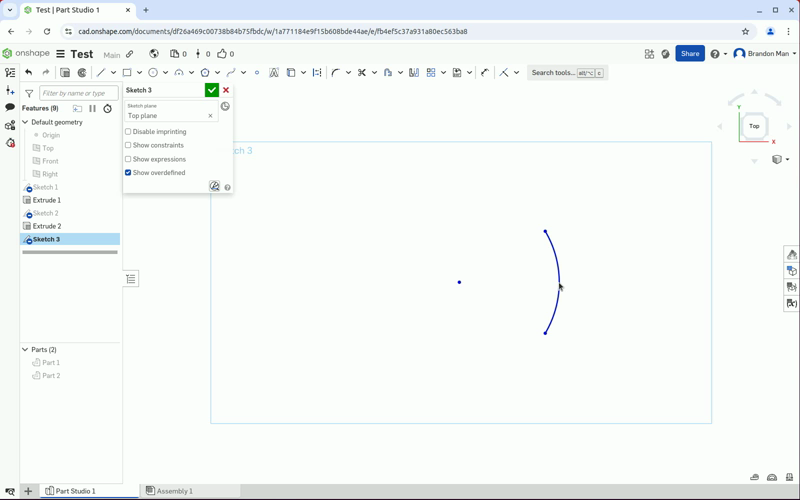
mouse_move(545, 231)
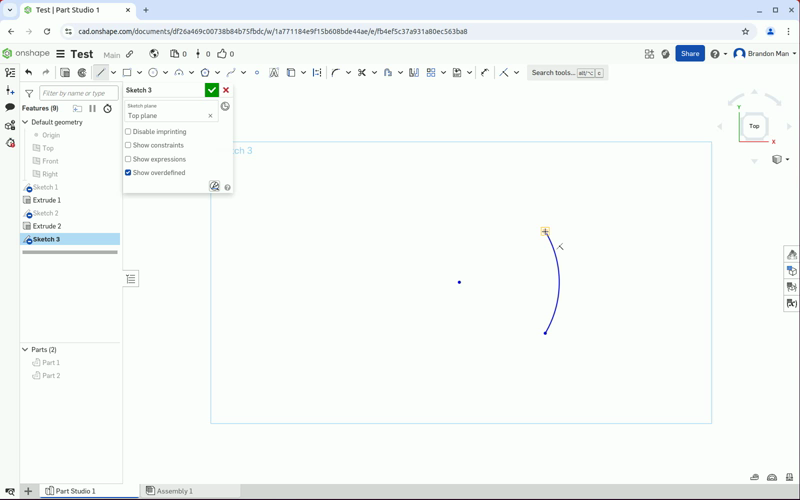
click(545, 231)
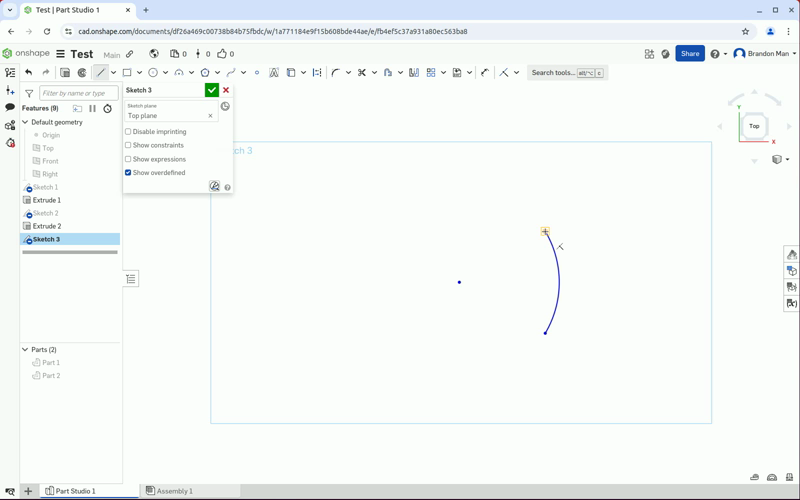
key_down(shift)
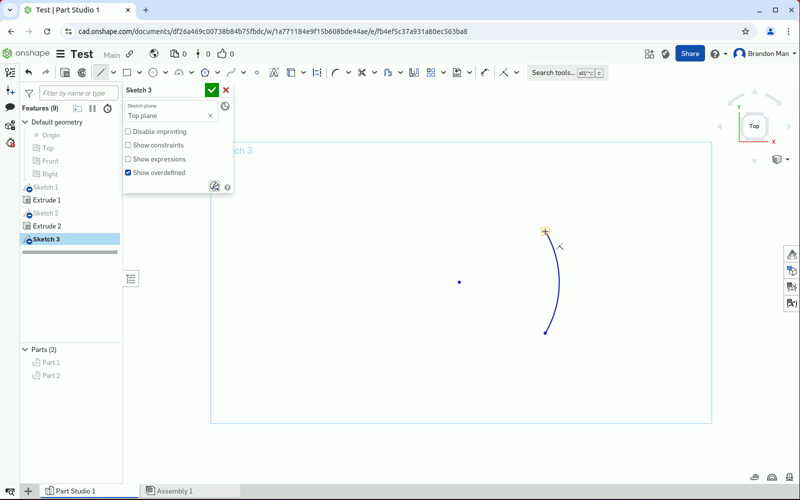
mouse_move(545, 333)
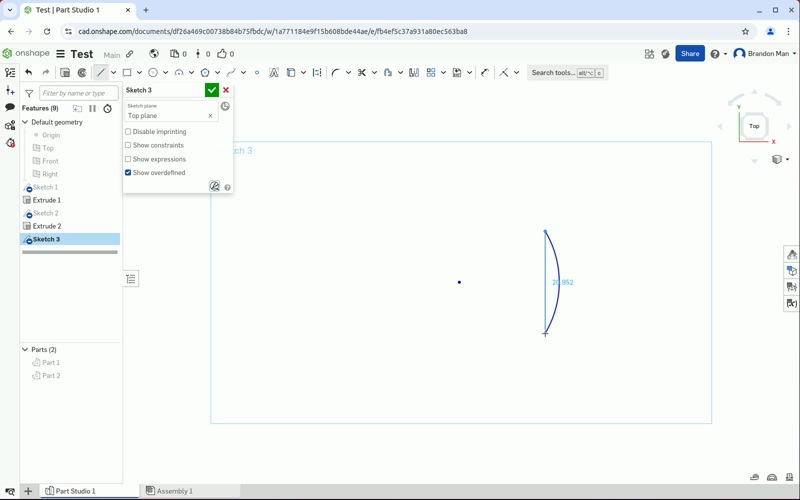
key_up(shift)
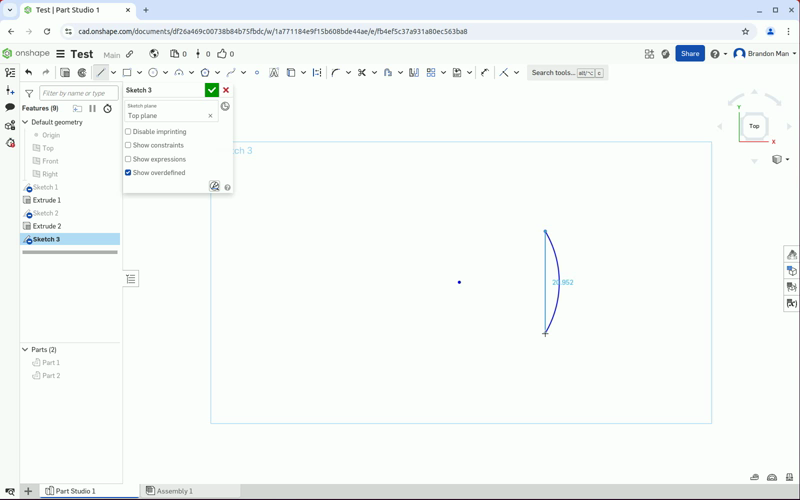
click(545, 333)
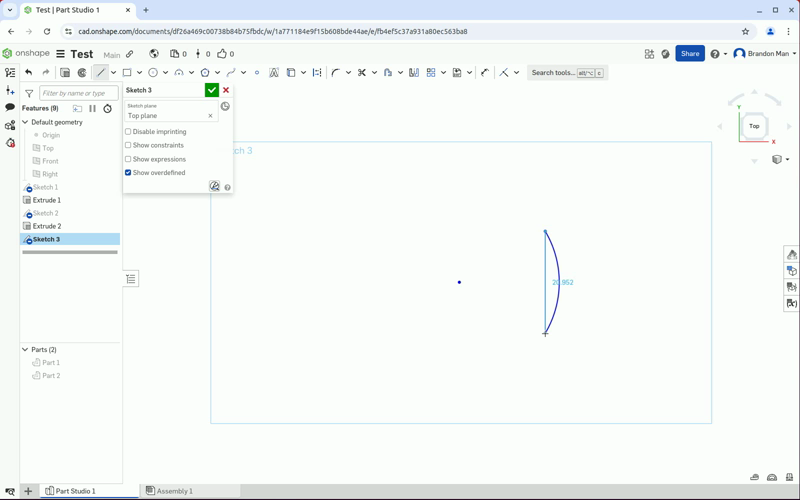
key(esc)
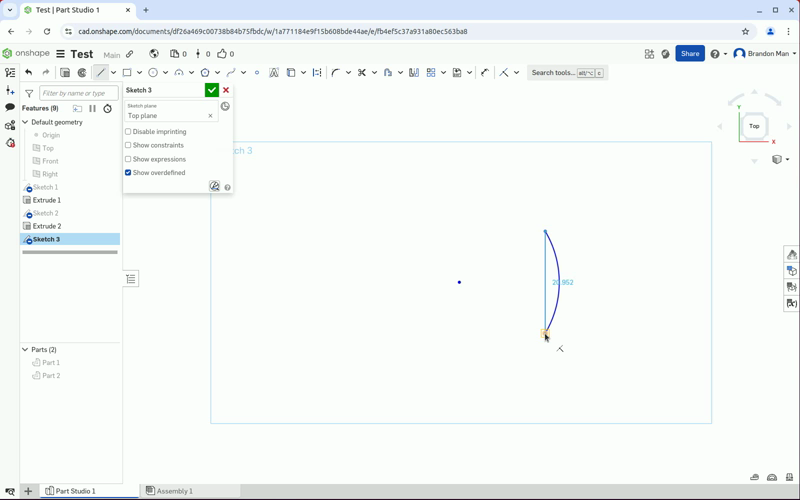
mouse_move(548, 285)
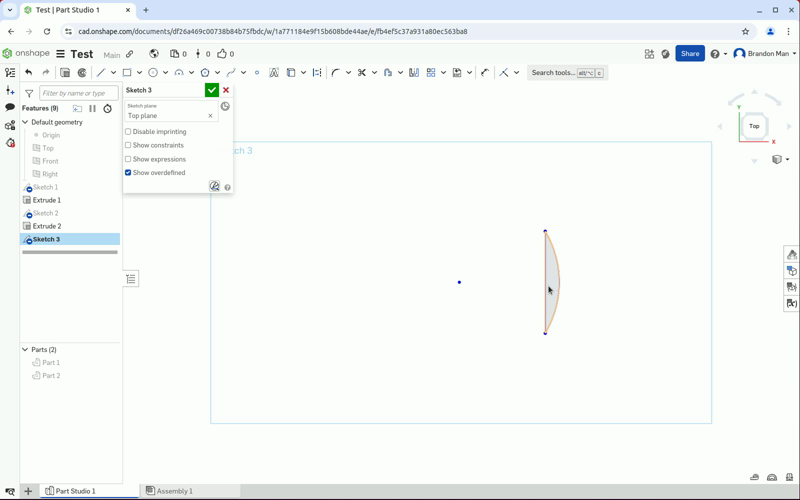
scroll(6)
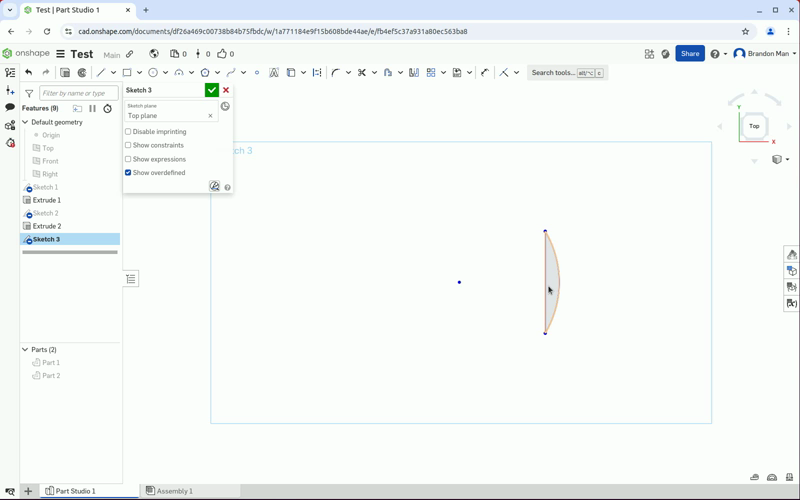
scroll(6)
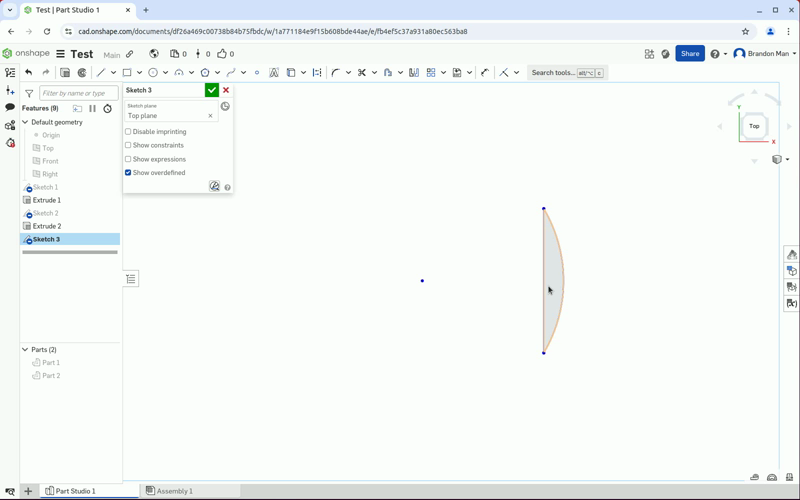
scroll(6)
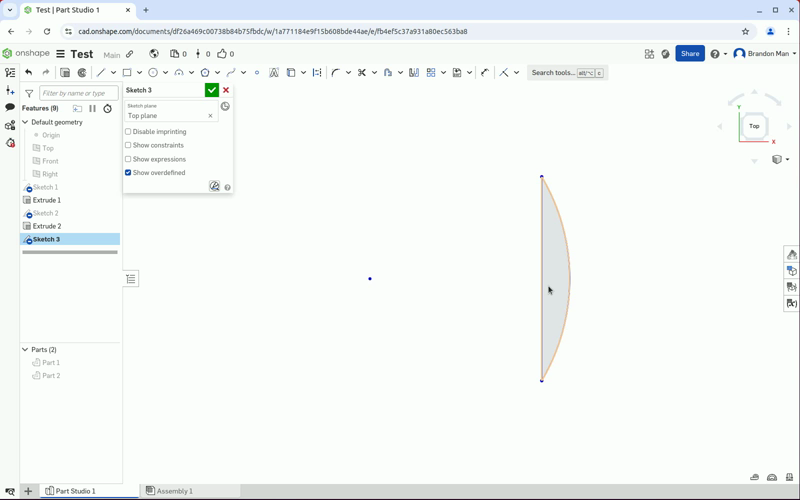
scroll(6)
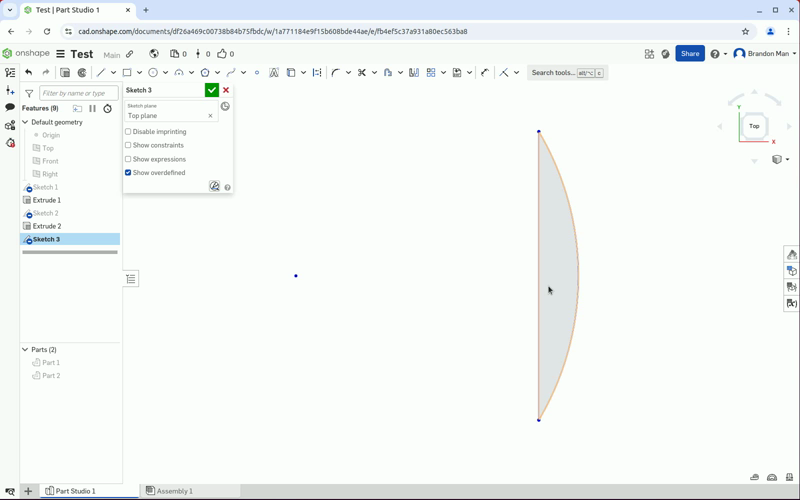
scroll(6)
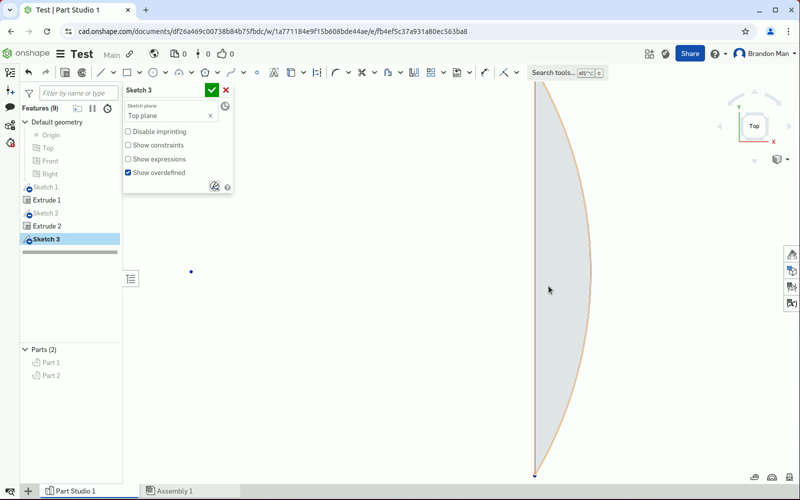
scroll(6)
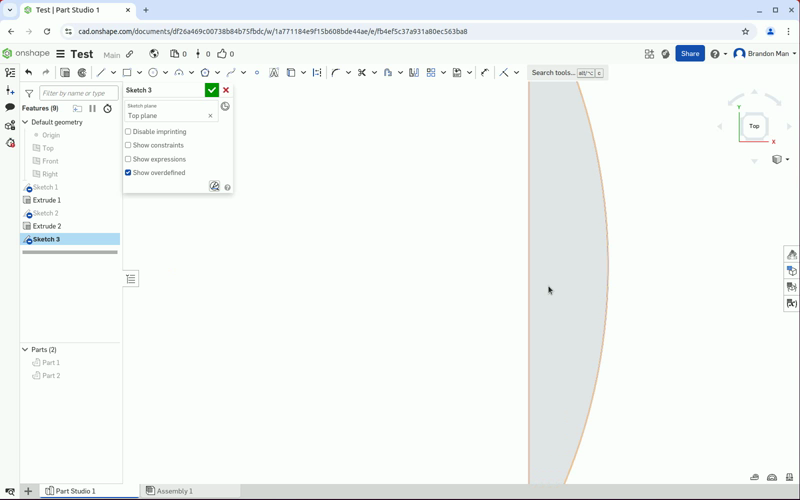
scroll(6)
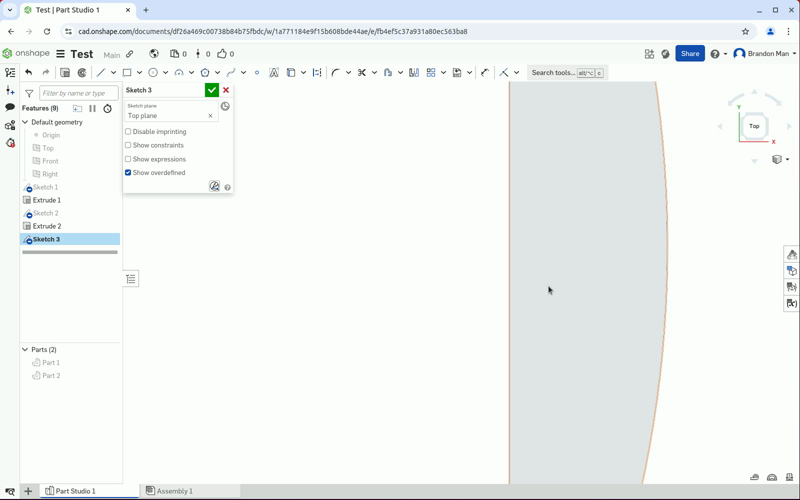
click(548, 285)
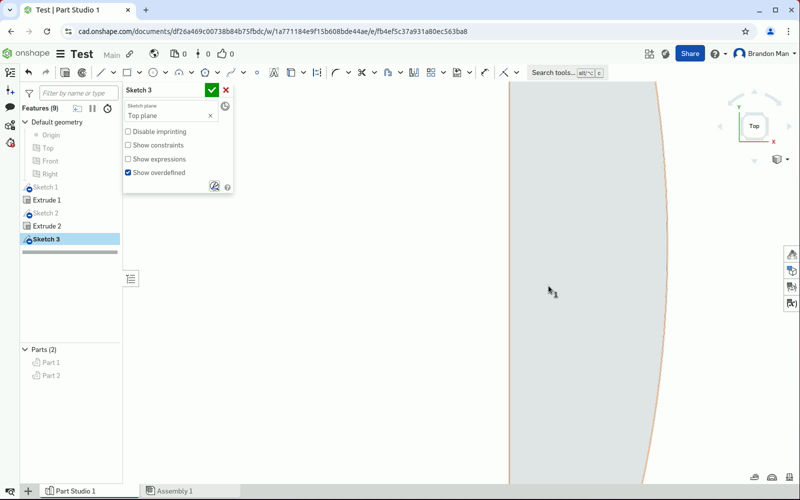
scroll(-6)
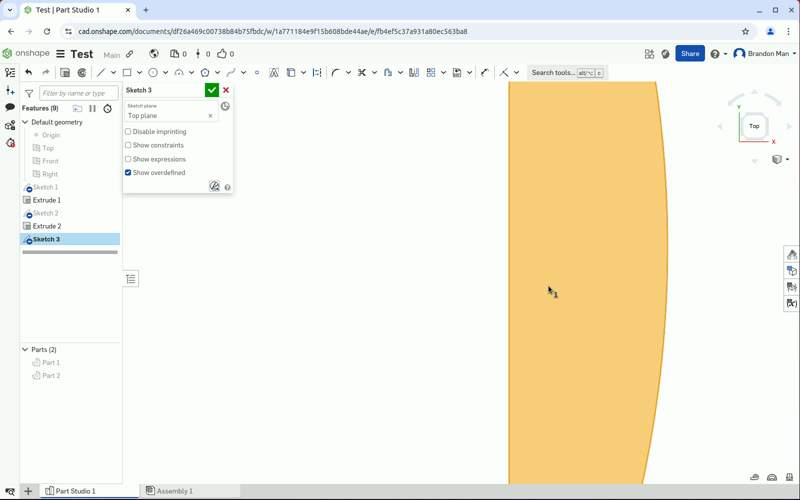
scroll(-6)
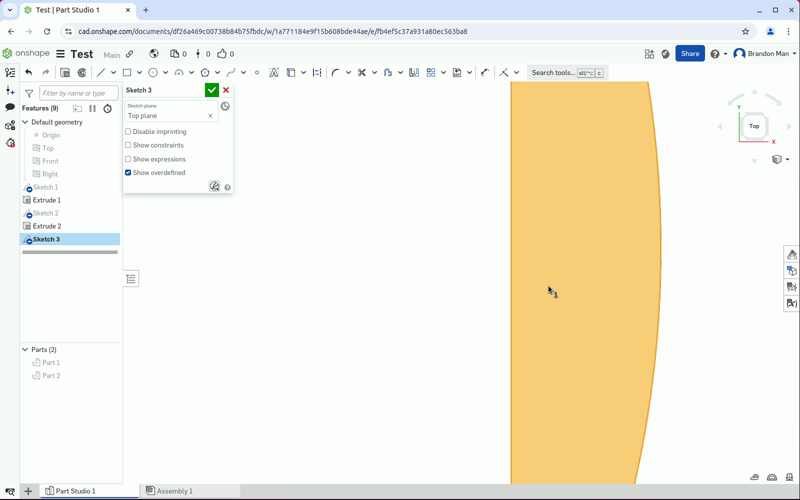
scroll(-6)
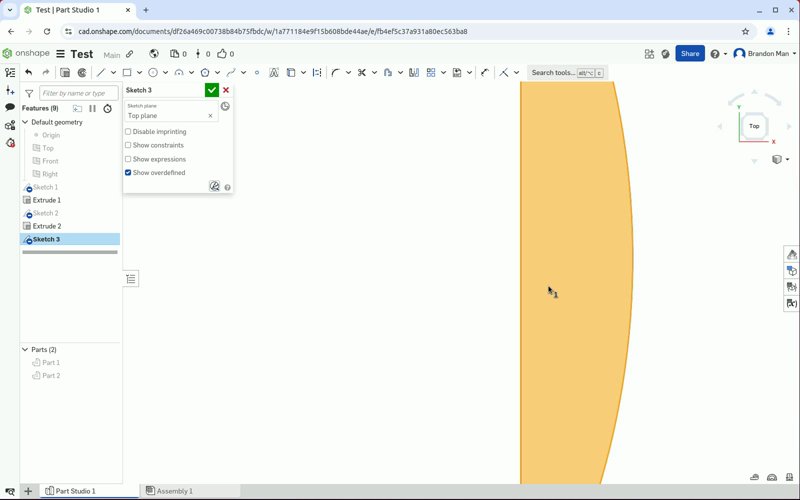
scroll(-6)
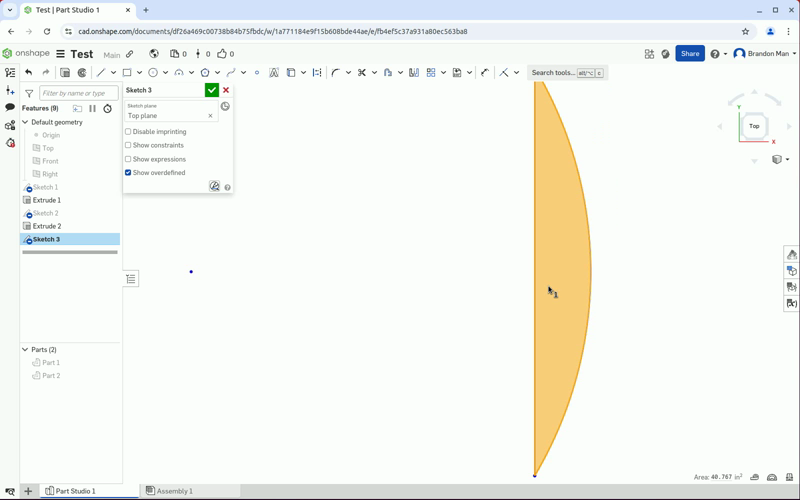
scroll(-6)
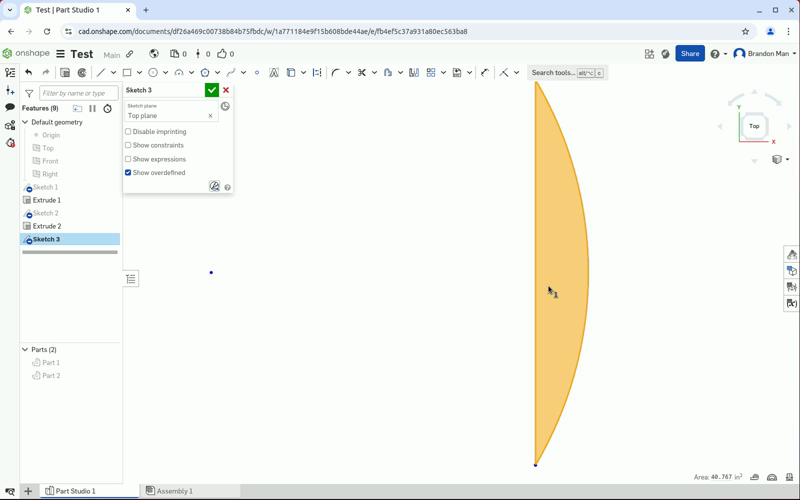
scroll(-6)
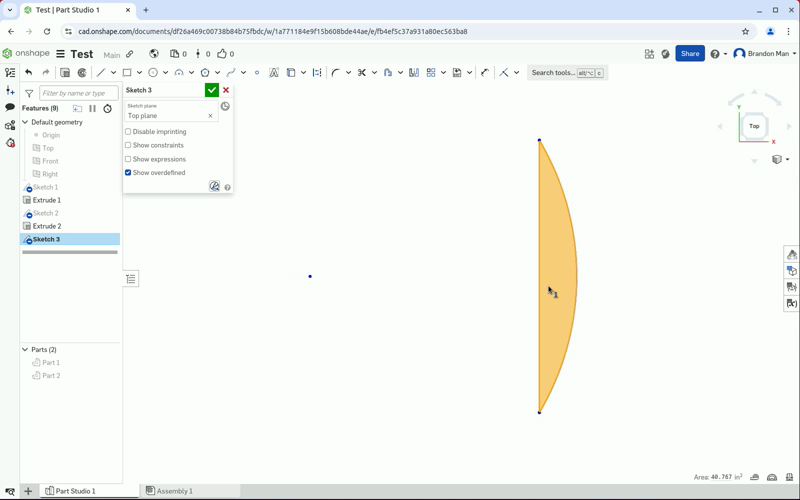
scroll(-6)
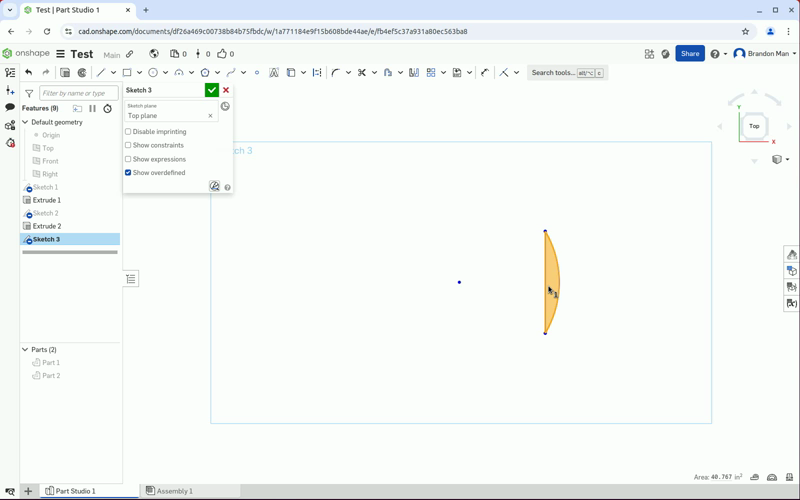
mouse_move(73, 352)
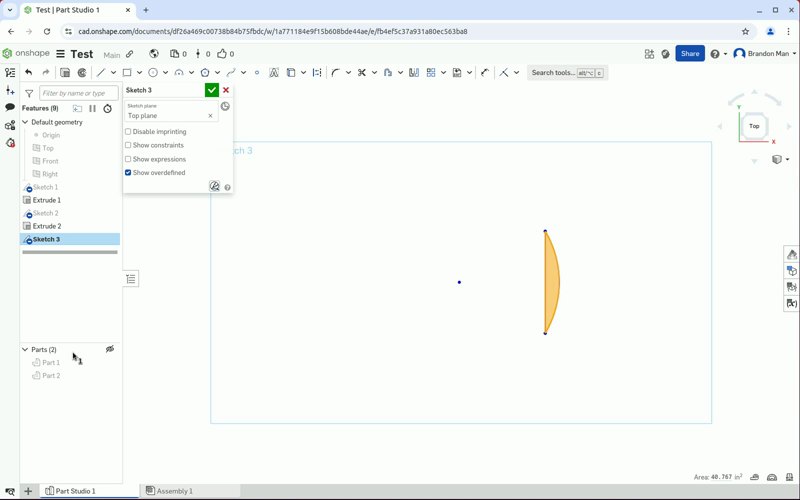
key(shift+y)
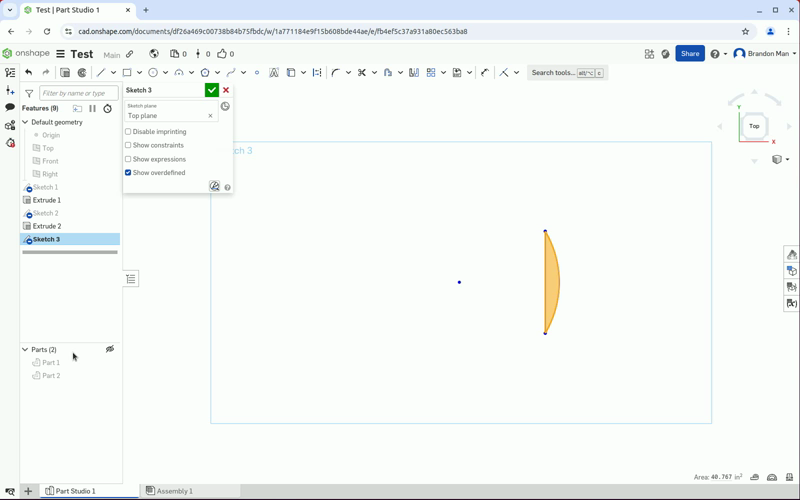
key(shift+e)
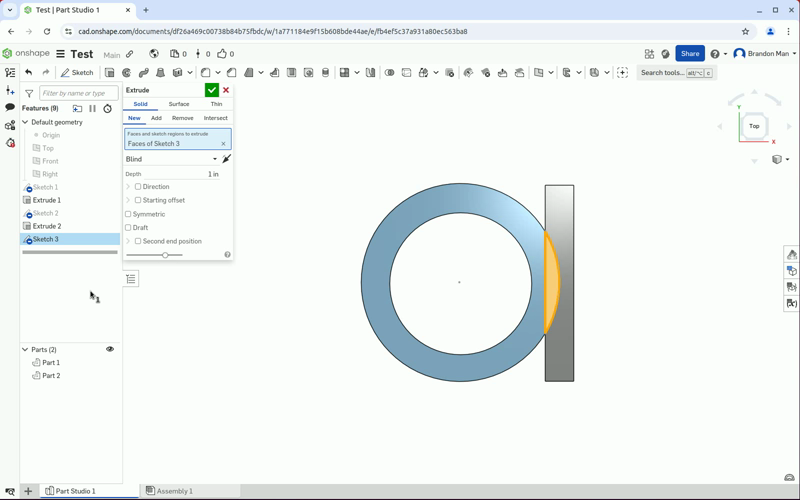
mouse_move(143, 106)
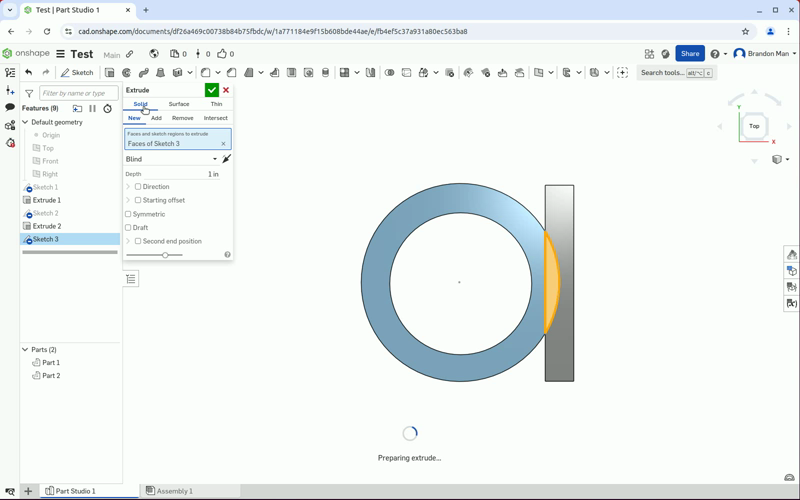
click(143, 106)
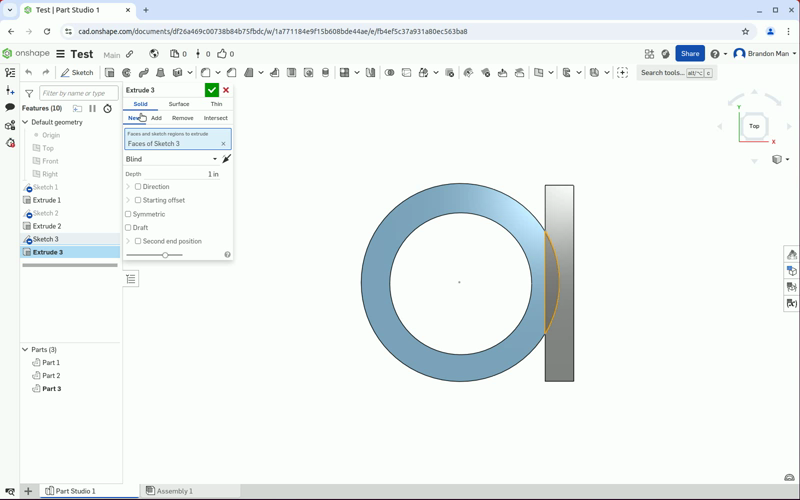
mouse_move(137, 120)
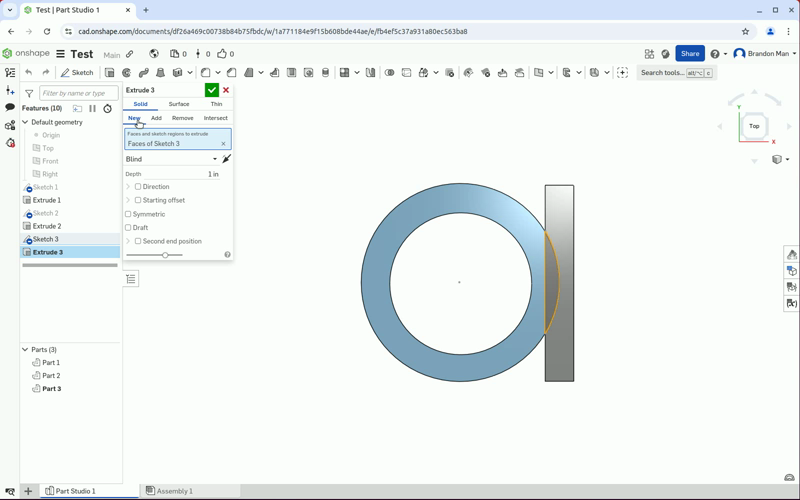
click(137, 120)
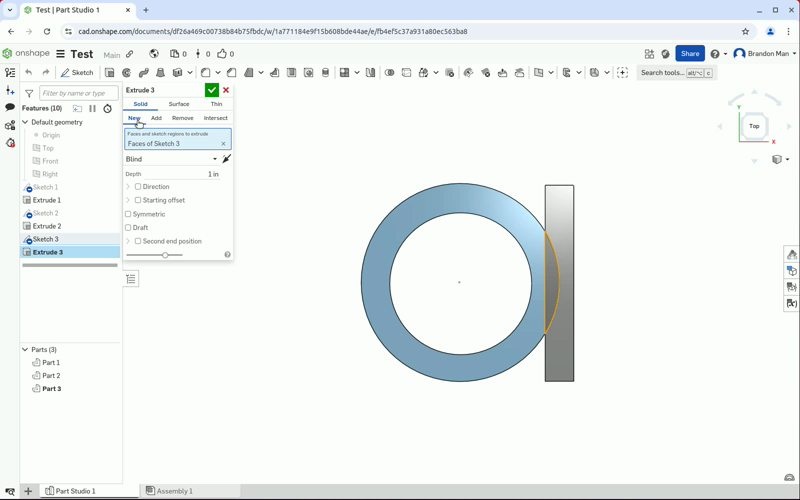
key(tab, 4)
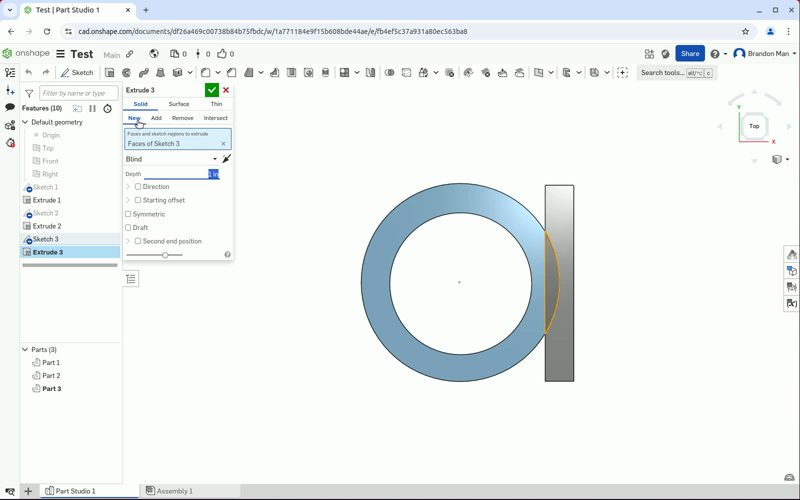
text(2.407)
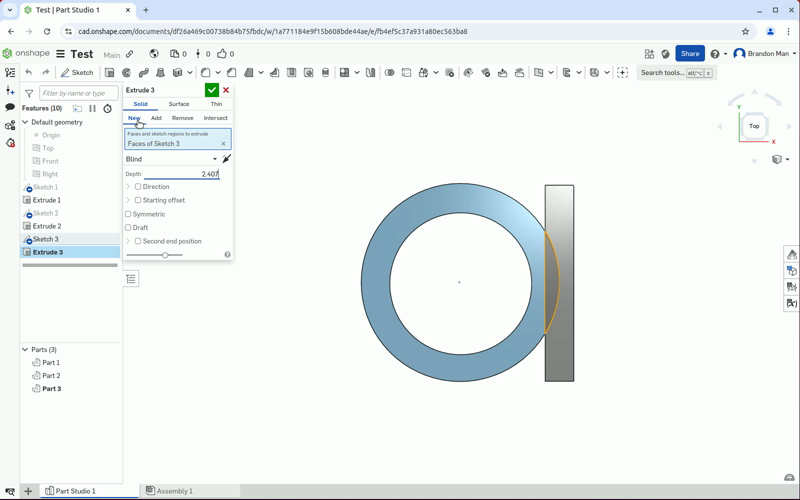
key(enter)
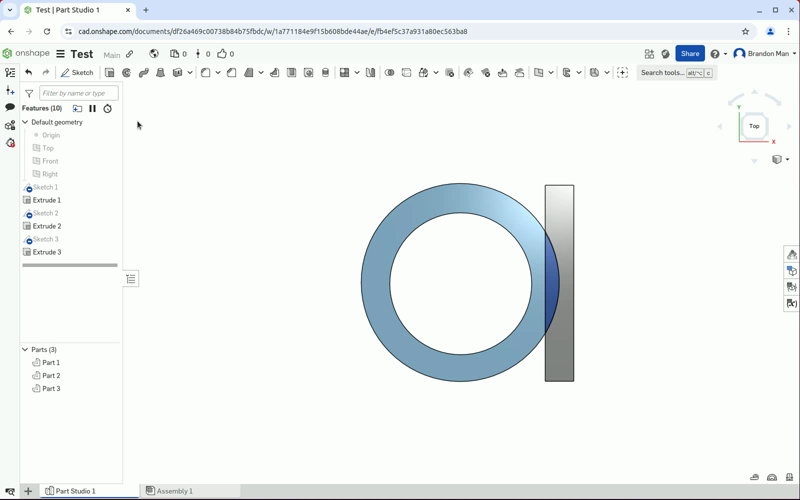
key(shift+h)
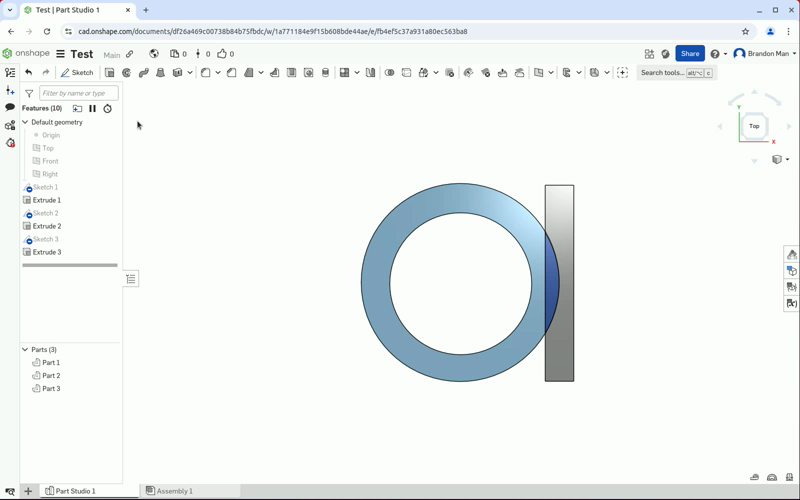
key(shift+h)
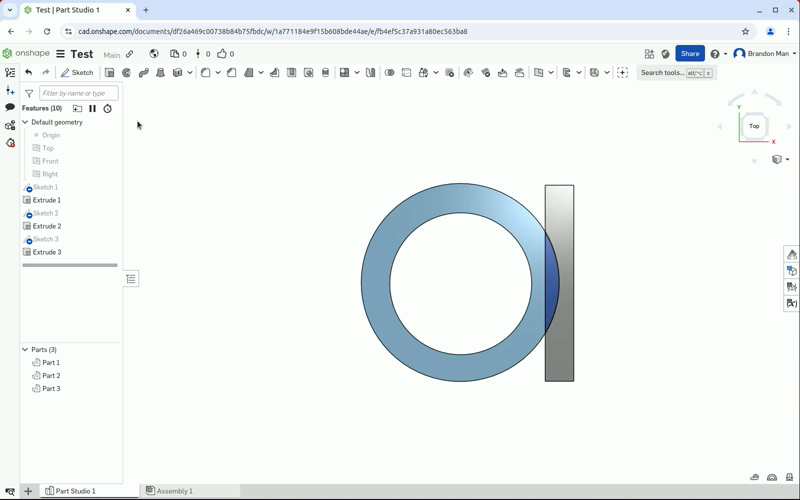
mouse_move(73, 189)
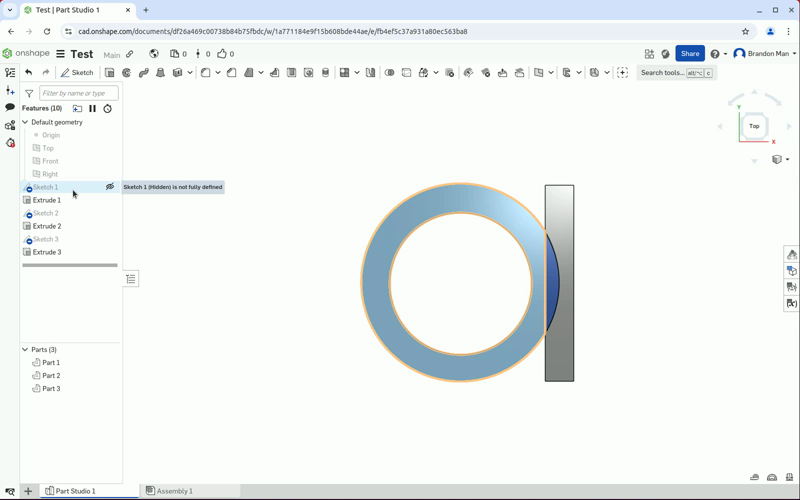
click(73, 189)
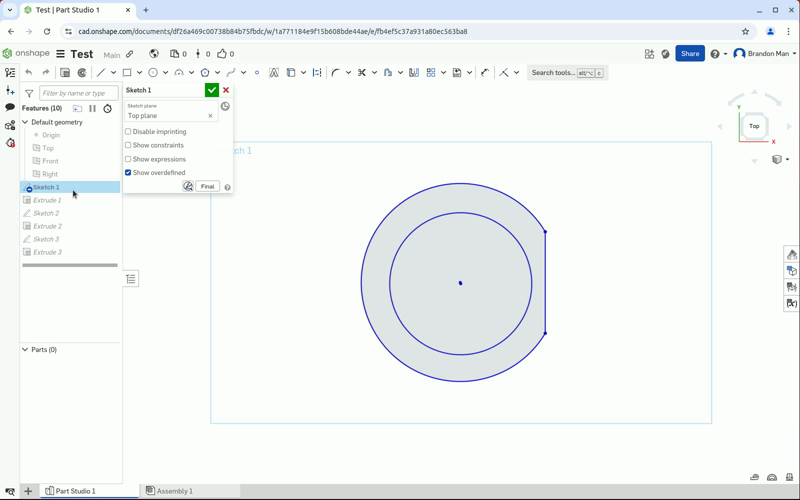
mouse_move(229, 92)
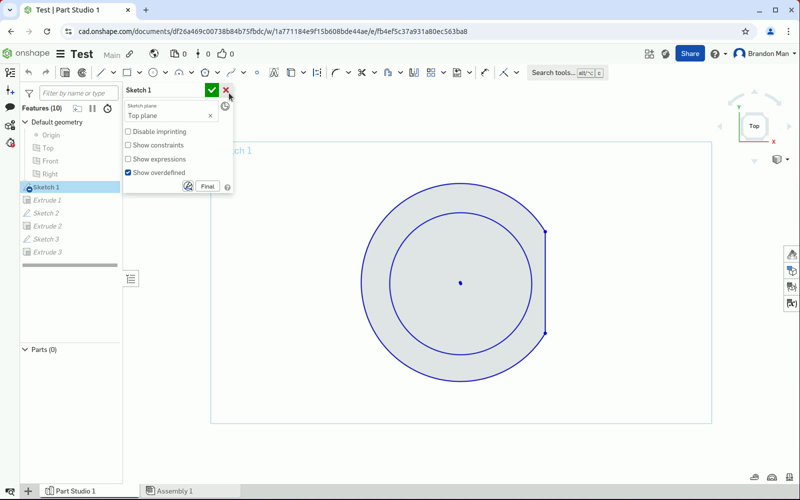
click(229, 92)
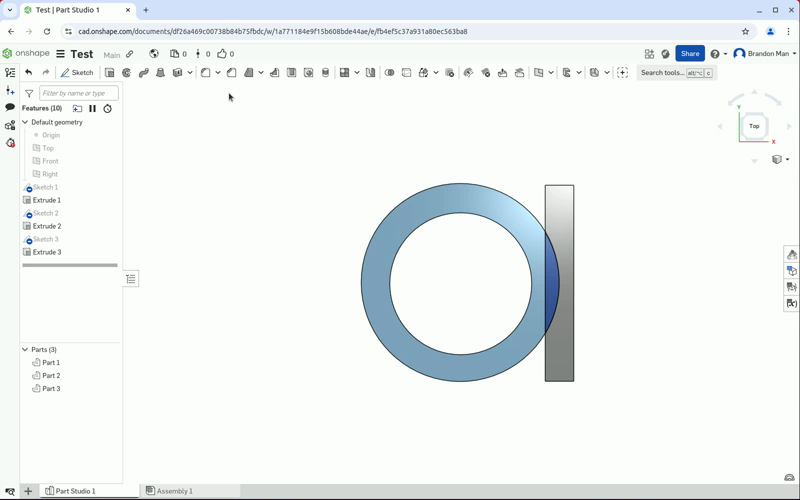
mouse_move(541, 75)
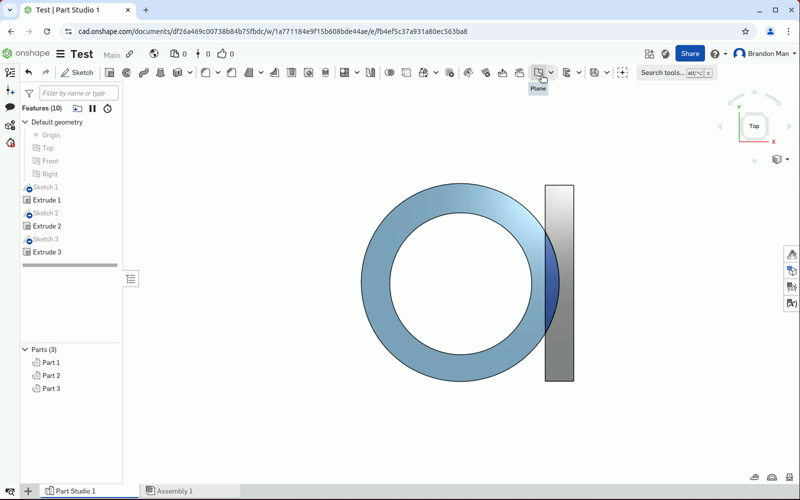
click(541, 75)
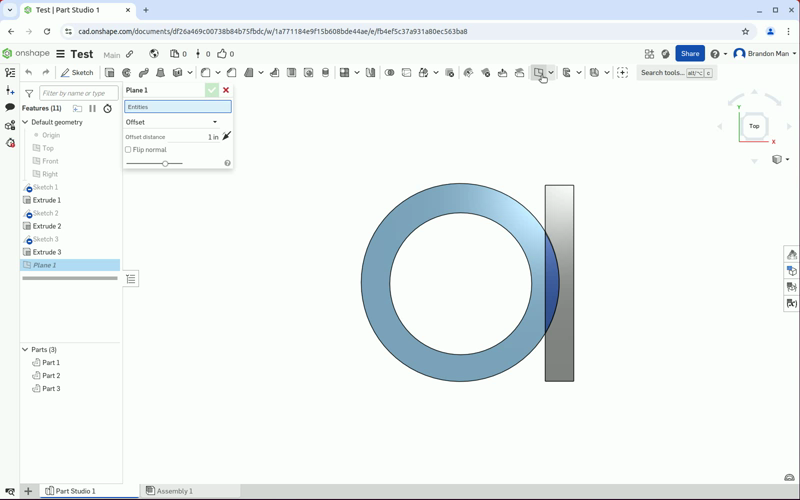
mouse_move(73, 150)
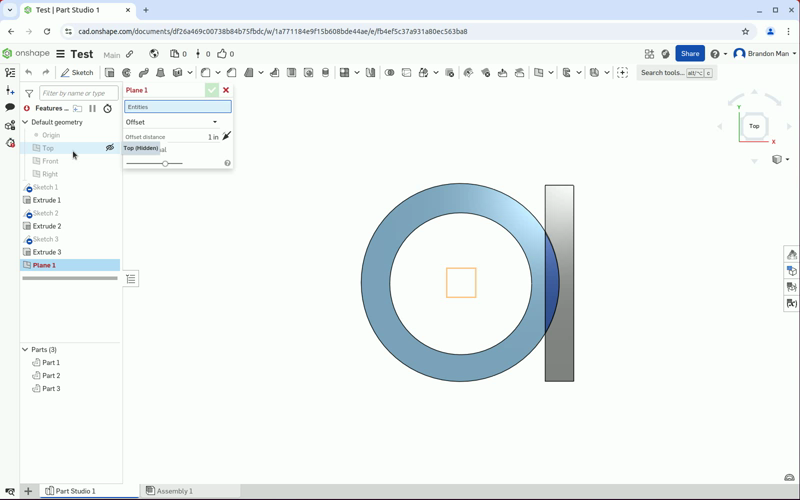
click(73, 150)
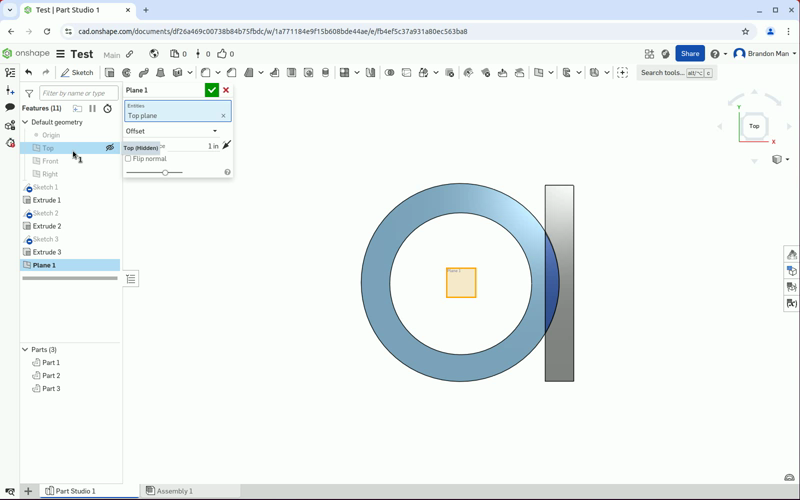
key(tab, 2)
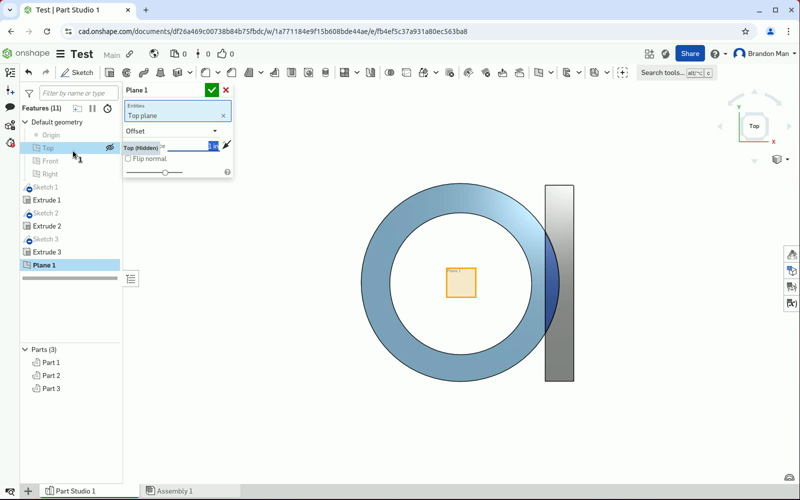
text(2.403)
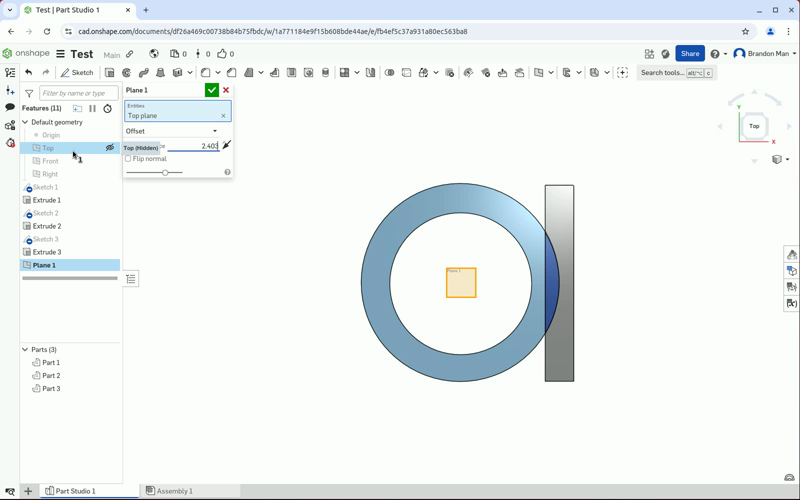
key(enter, 2)
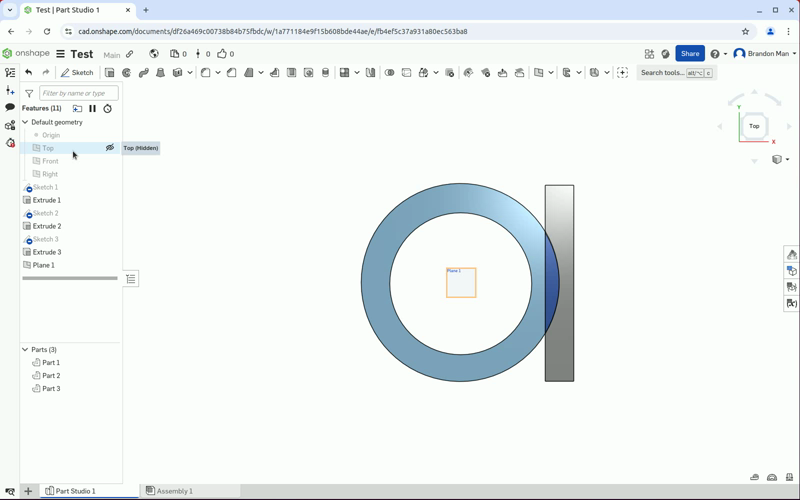
key(shift+s)
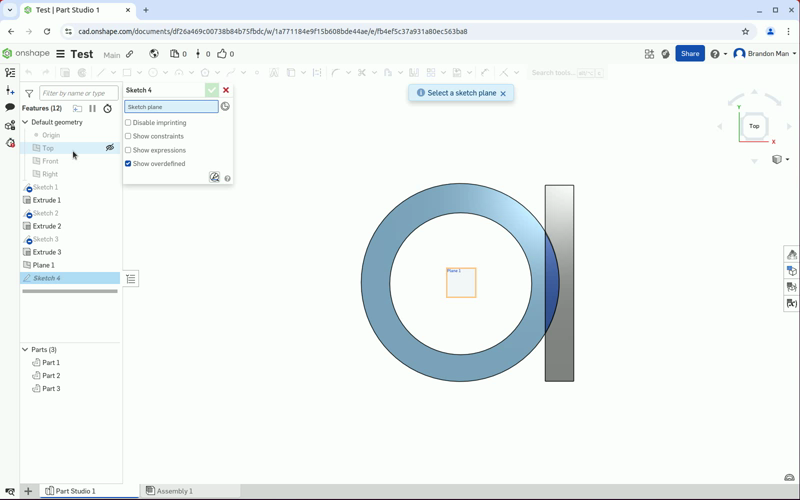
mouse_move(73, 267)
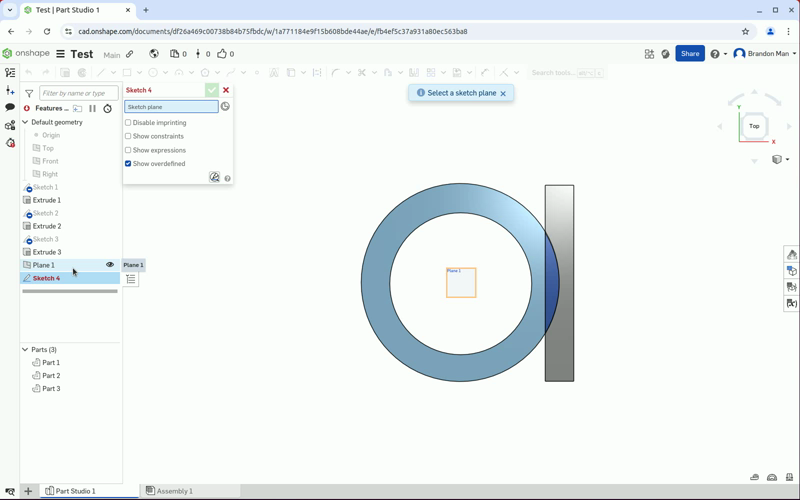
click(73, 267)
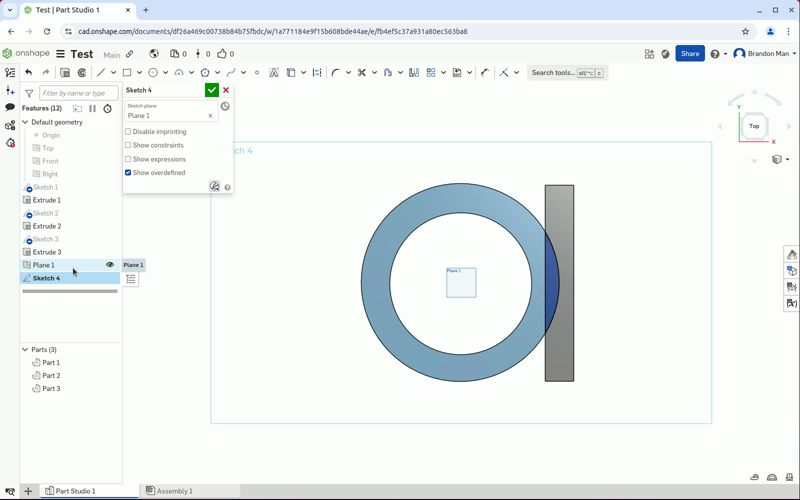
mouse_move(73, 352)
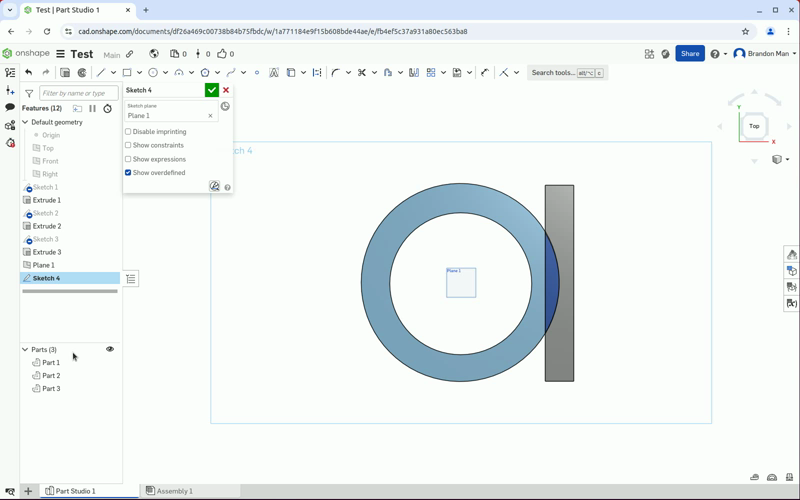
key(y)
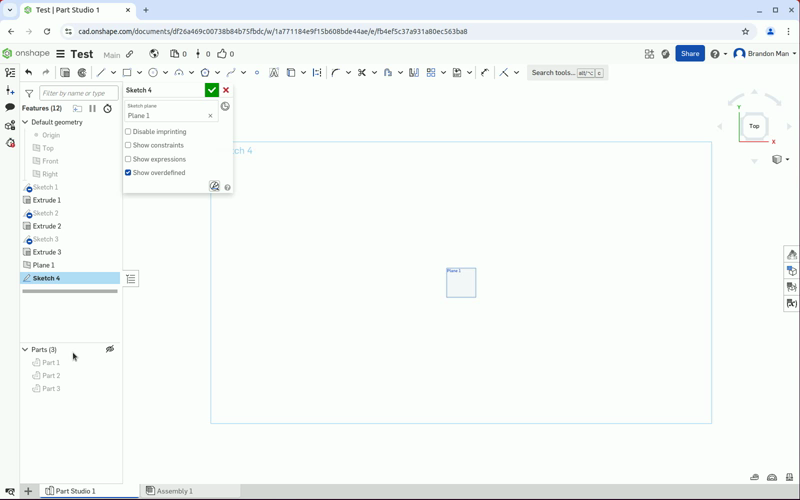
key(c)
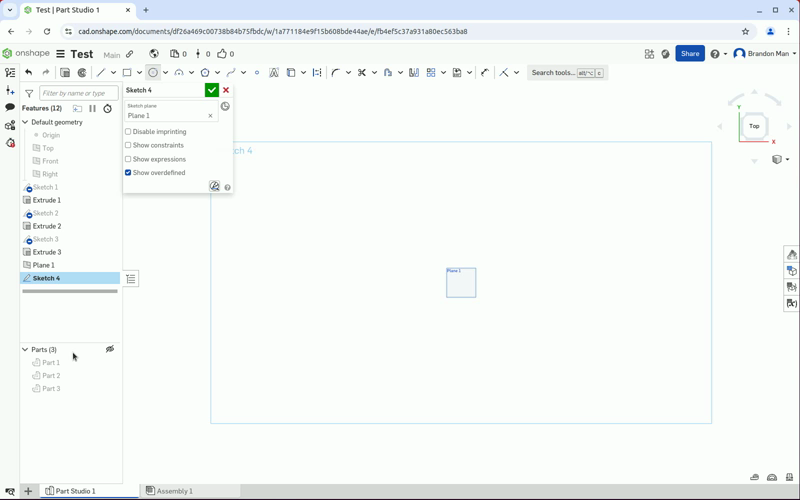
key_down(shift)
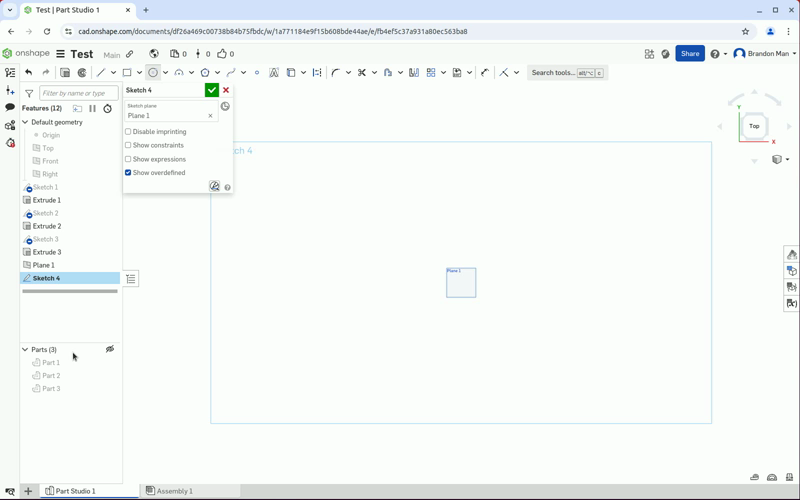
mouse_move(559, 198)
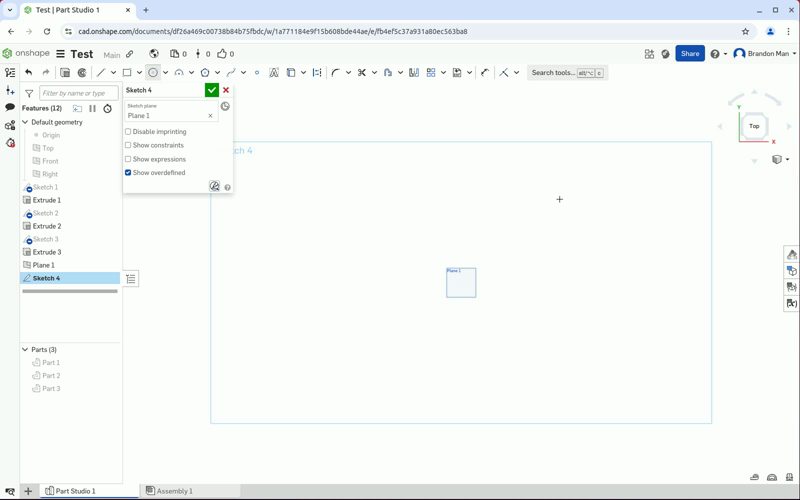
click(559, 198)
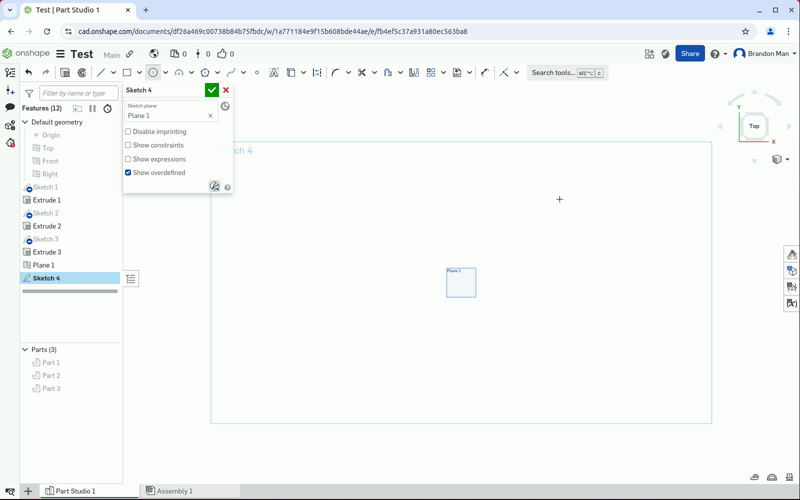
key_up(shift)
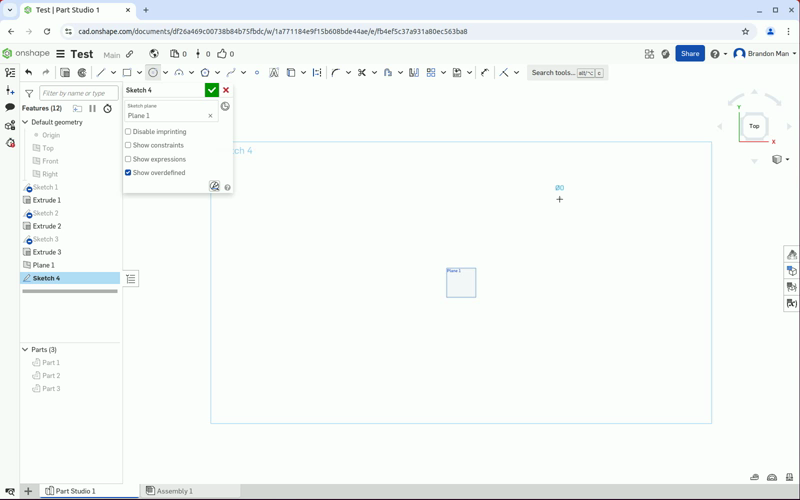
mouse_move(566, 198)
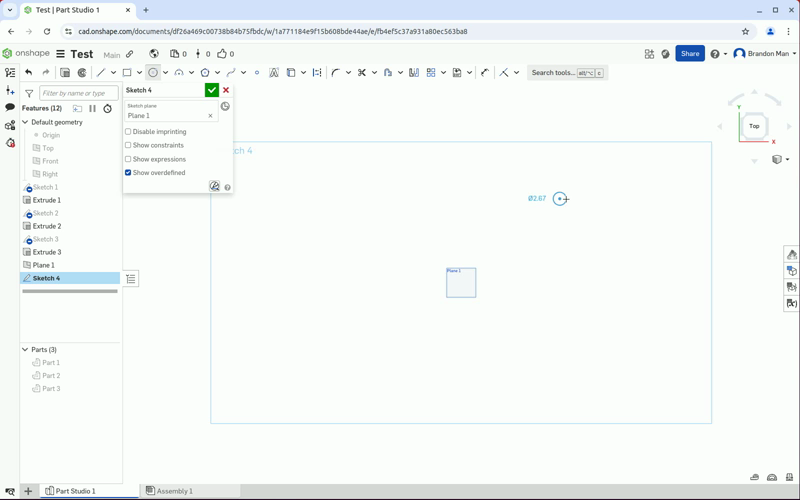
click(566, 198)
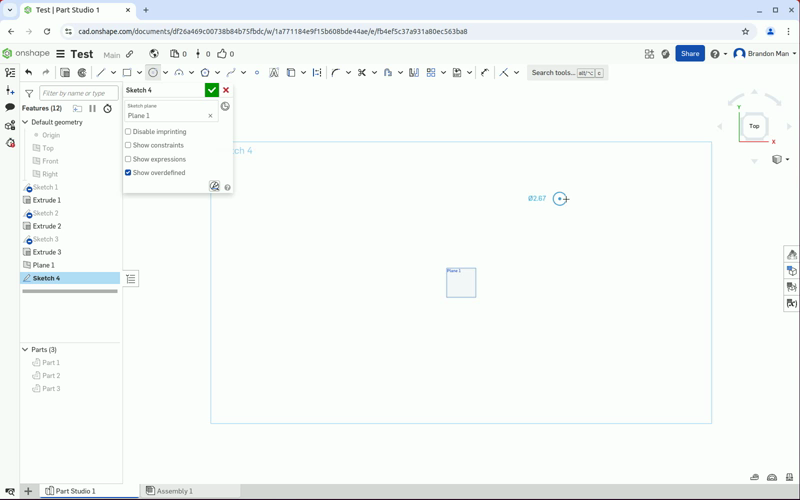
key(esc)
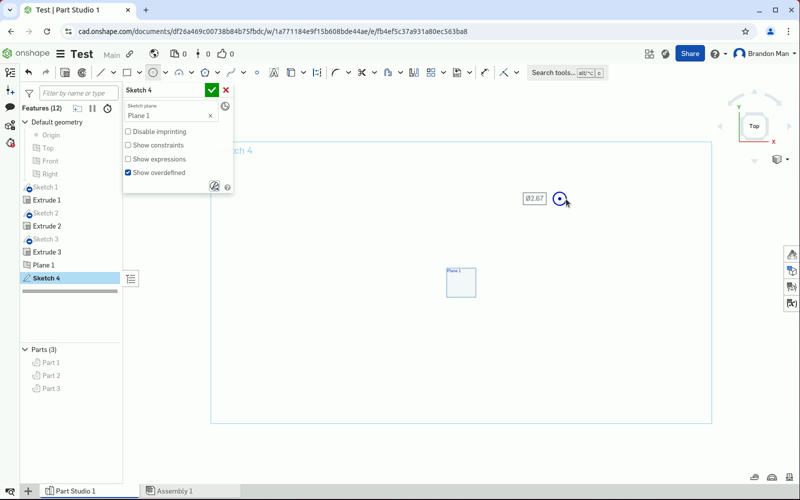
mouse_move(557, 195)
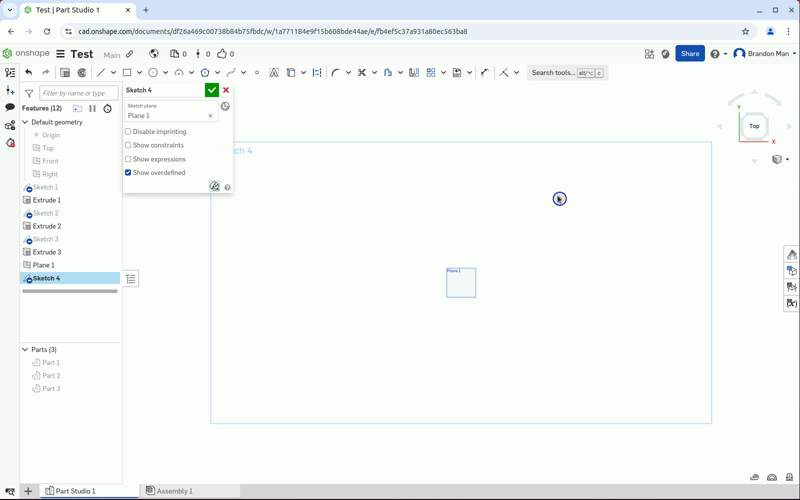
scroll(6)
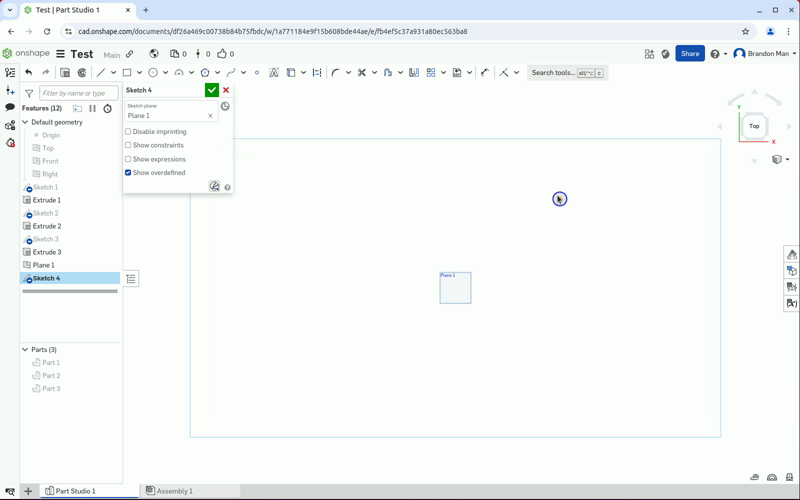
scroll(6)
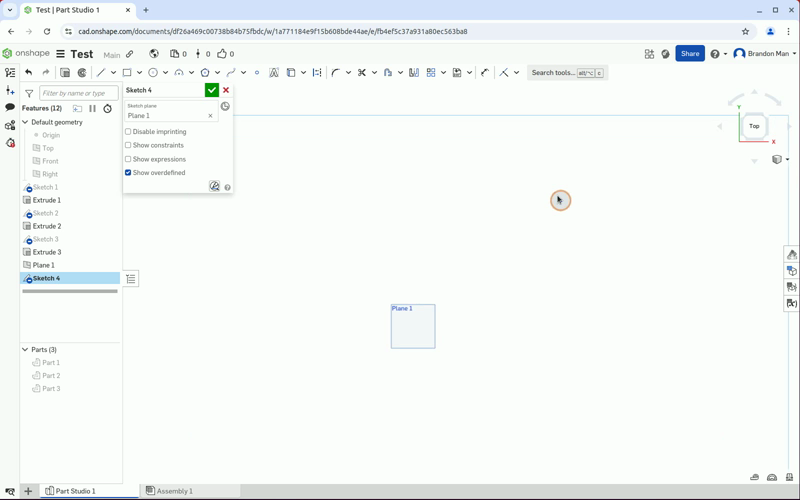
scroll(6)
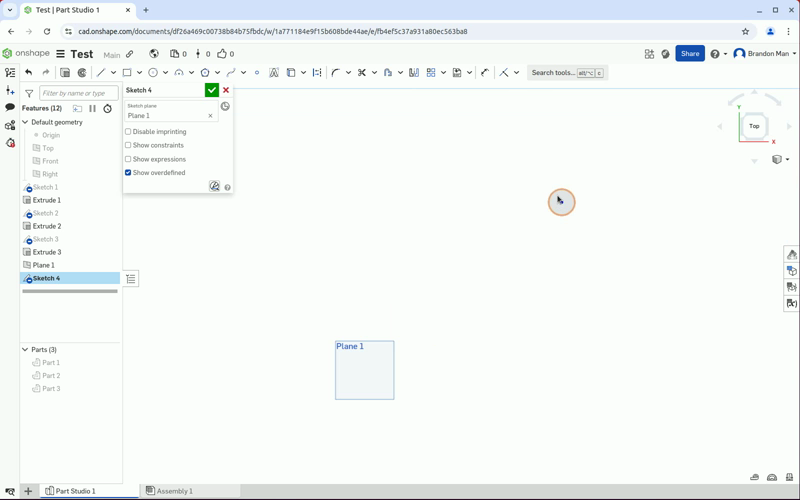
scroll(6)
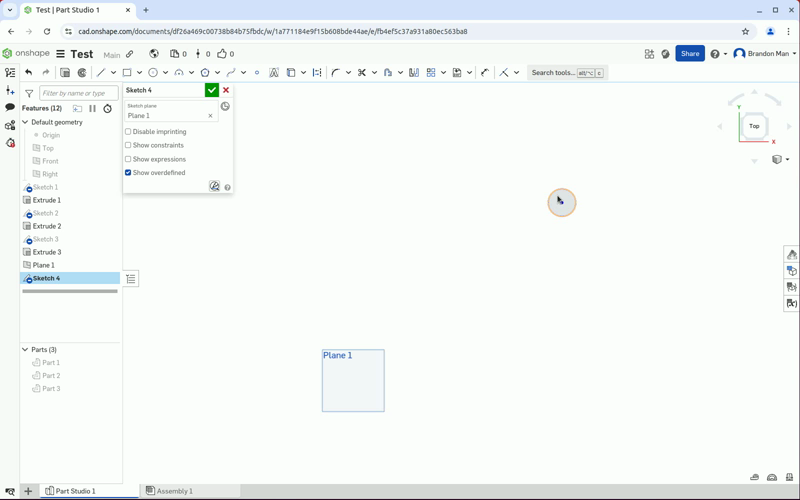
scroll(6)
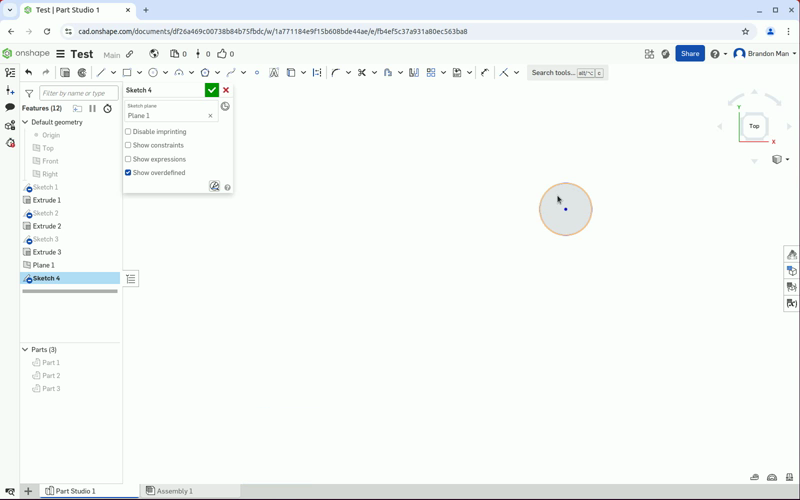
scroll(6)
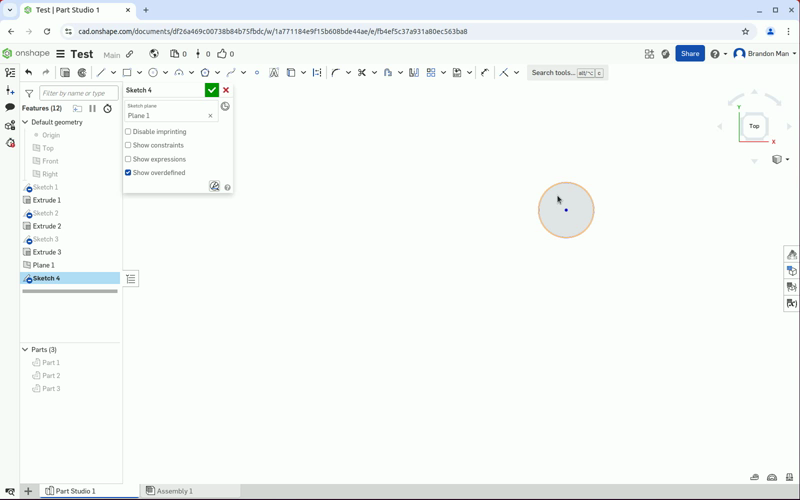
scroll(6)
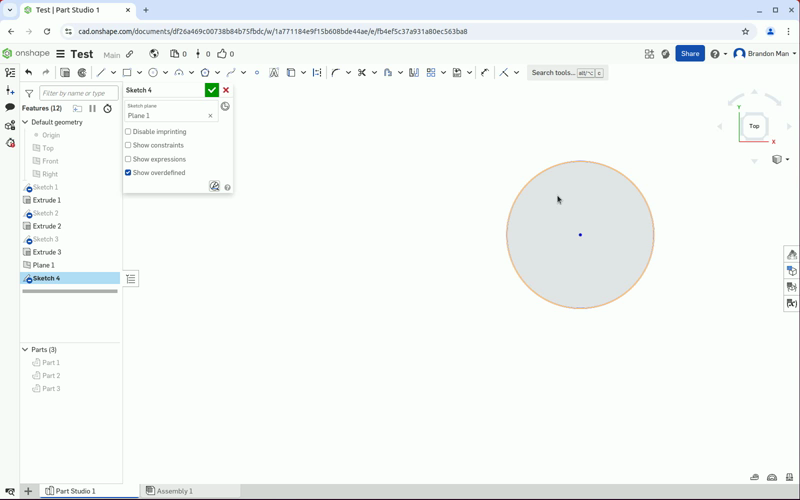
click(557, 195)
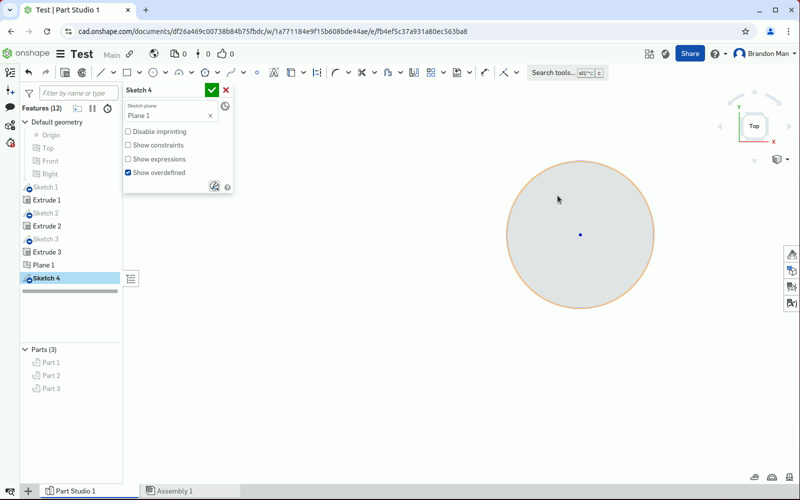
scroll(-6)
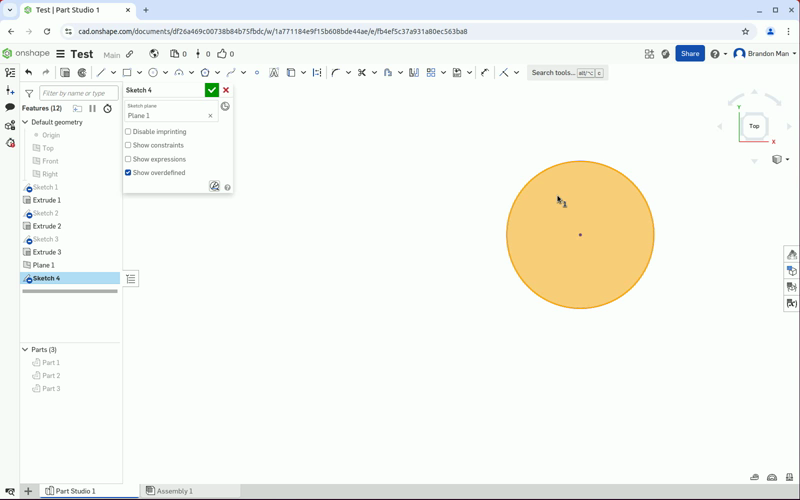
scroll(-6)
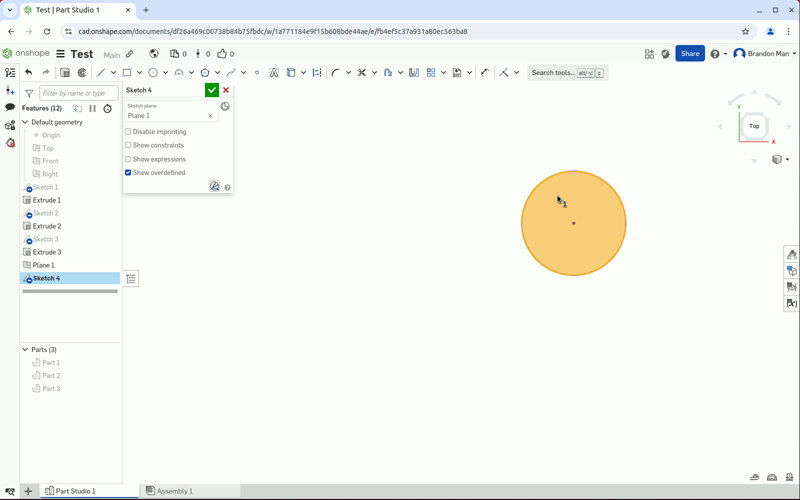
scroll(-6)
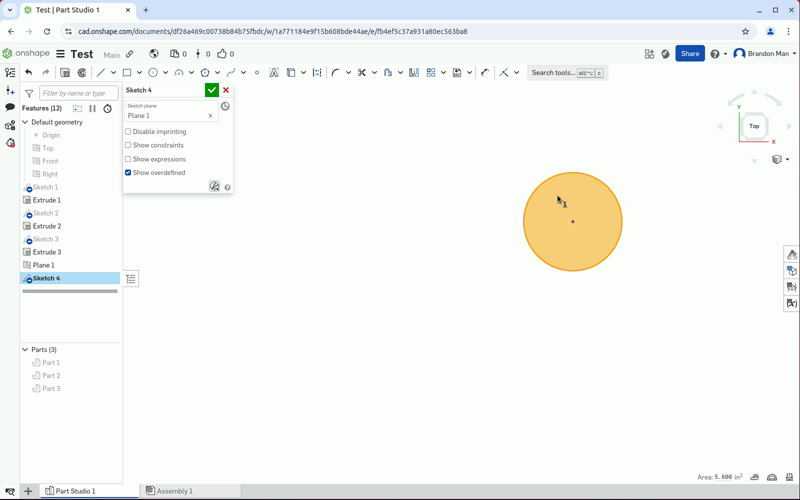
scroll(-6)
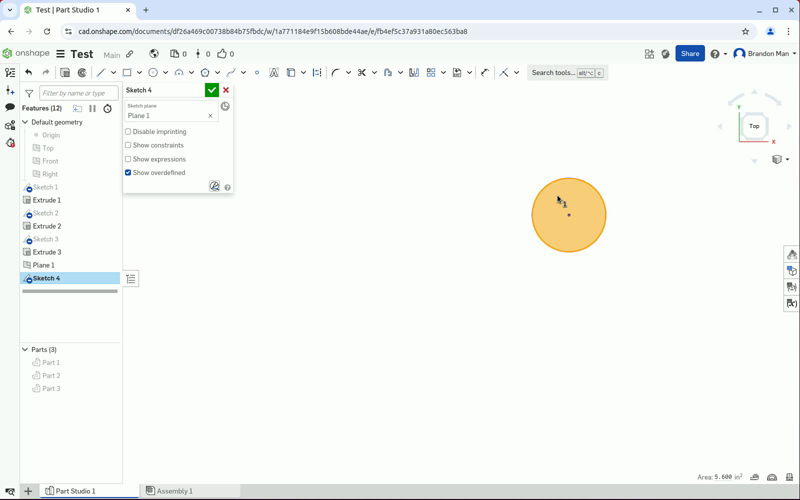
scroll(-6)
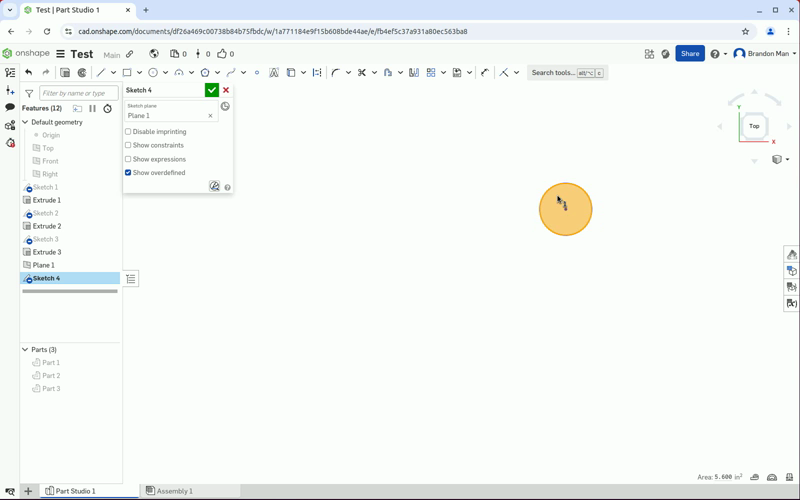
scroll(-6)
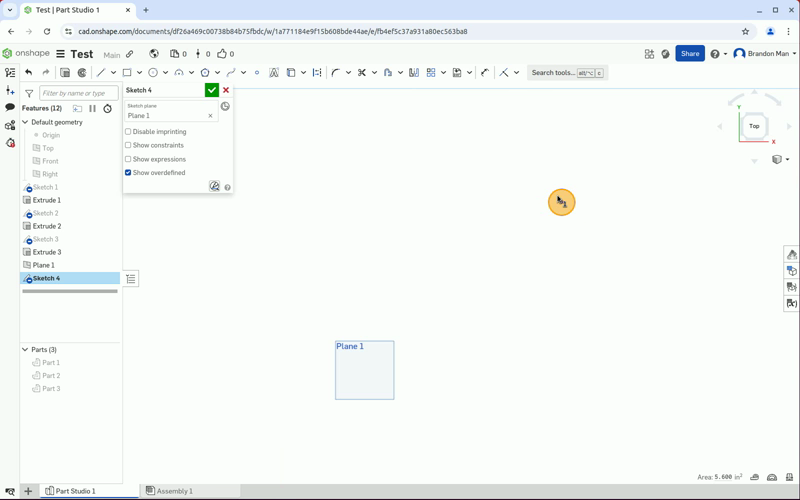
scroll(-6)
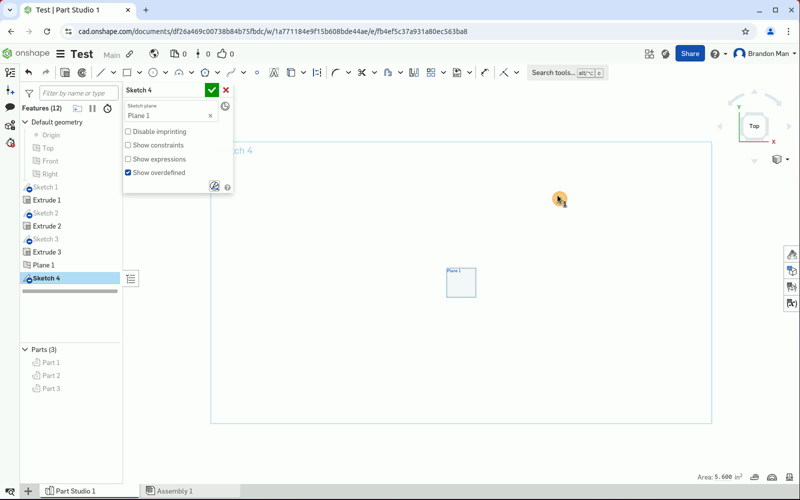
mouse_move(73, 352)
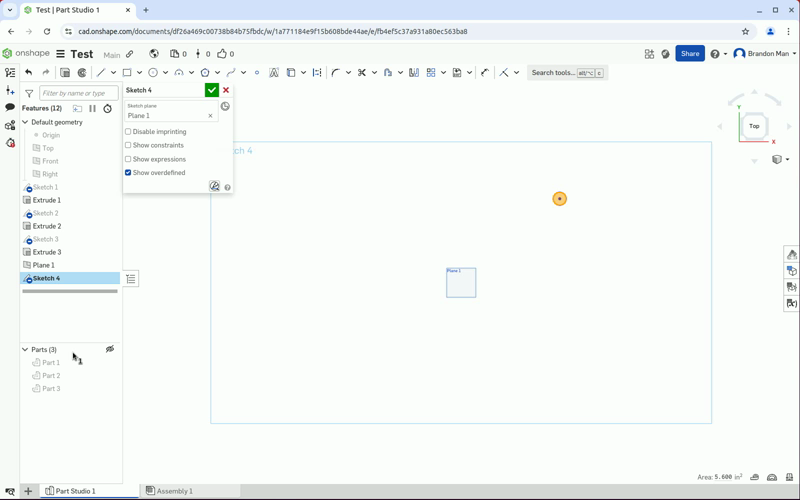
key(shift+y)
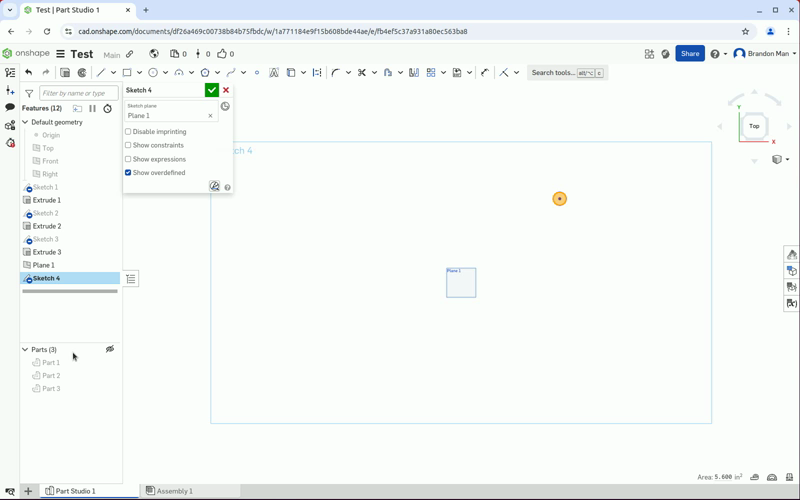
key(shift+e)
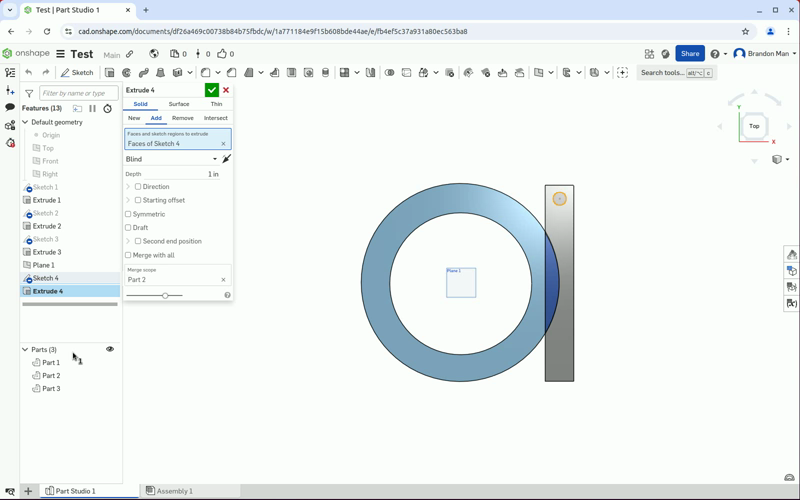
mouse_move(143, 106)
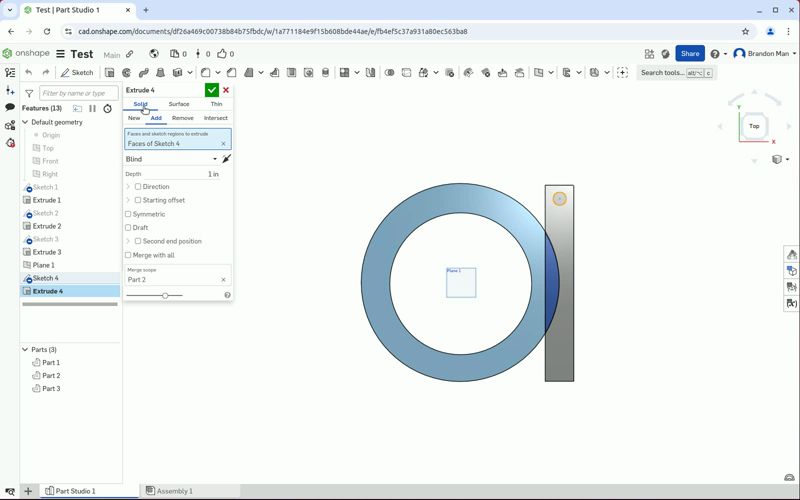
click(143, 106)
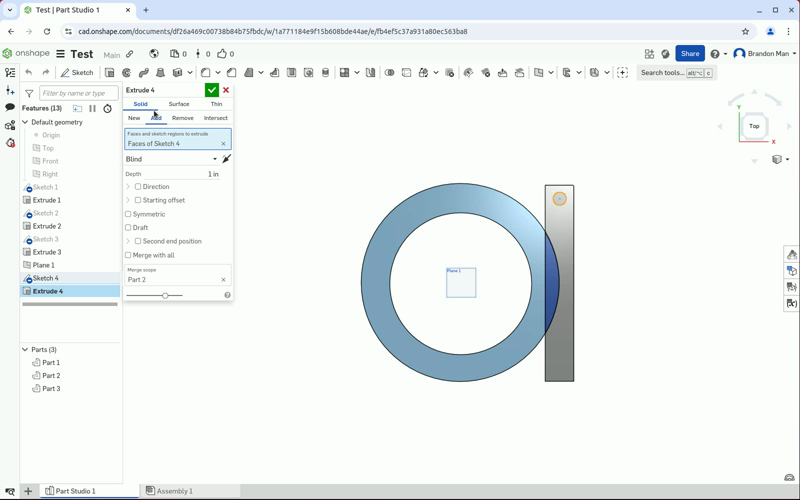
mouse_move(186, 120)
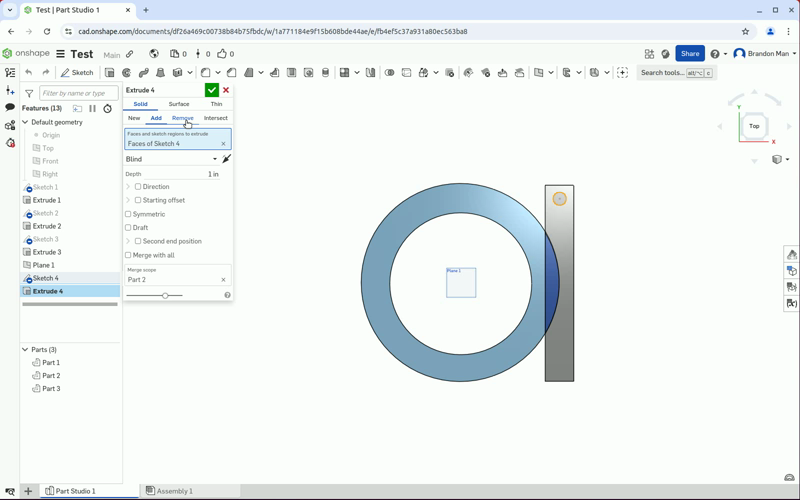
click(186, 120)
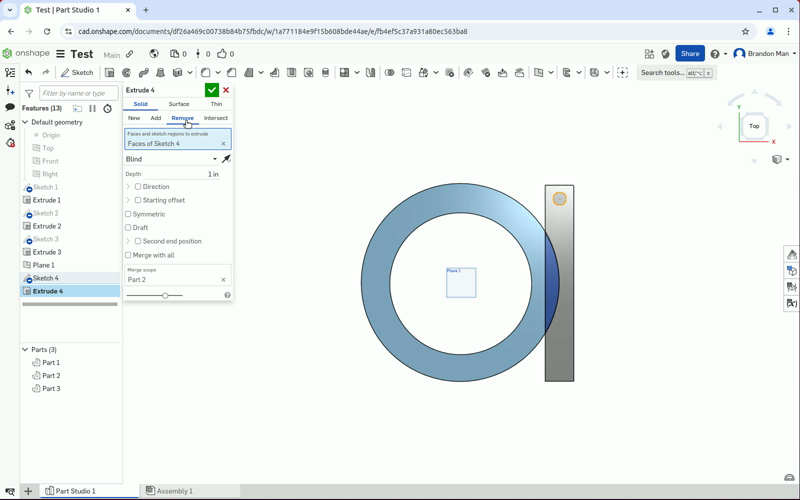
key(tab, 4)
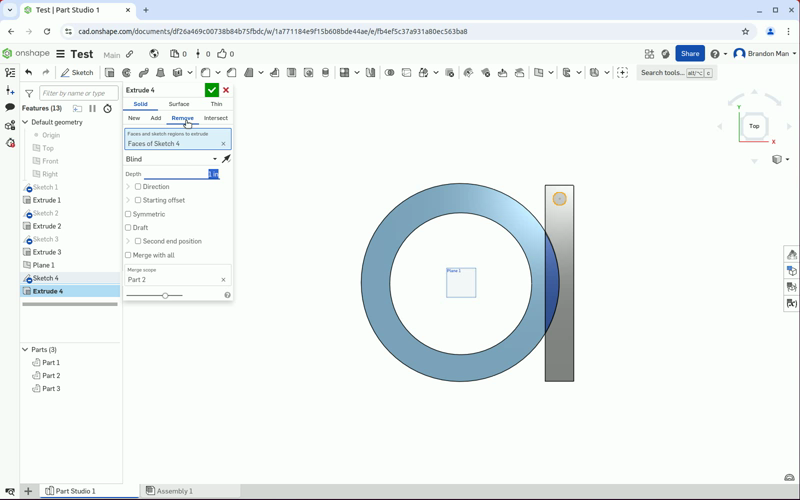
text(2.407)
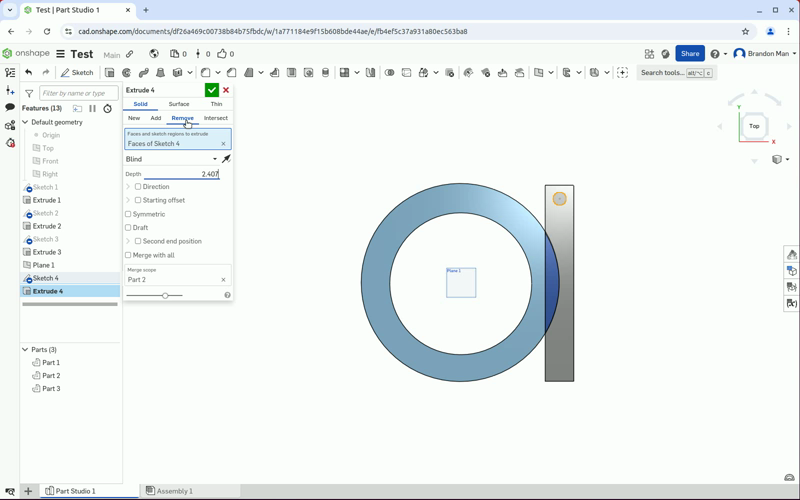
key(tab, 6)
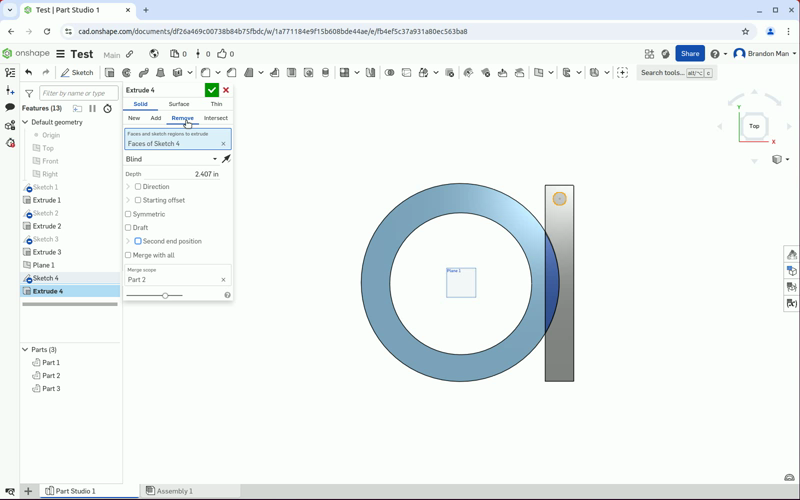
key(space)
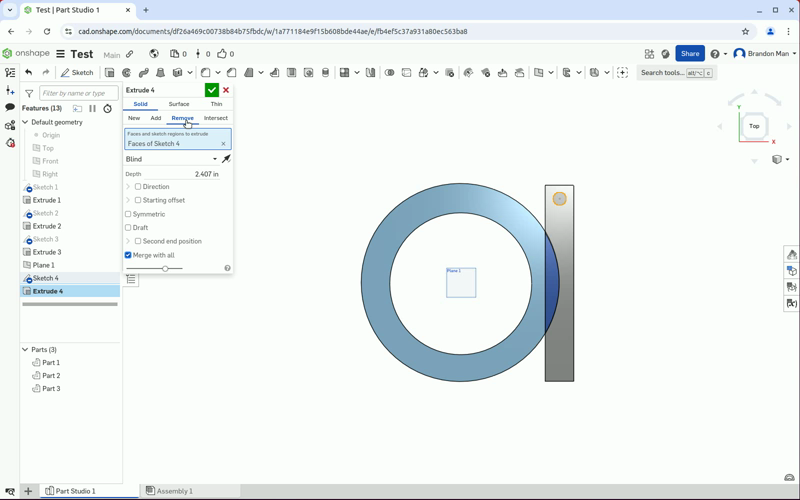
key(enter)
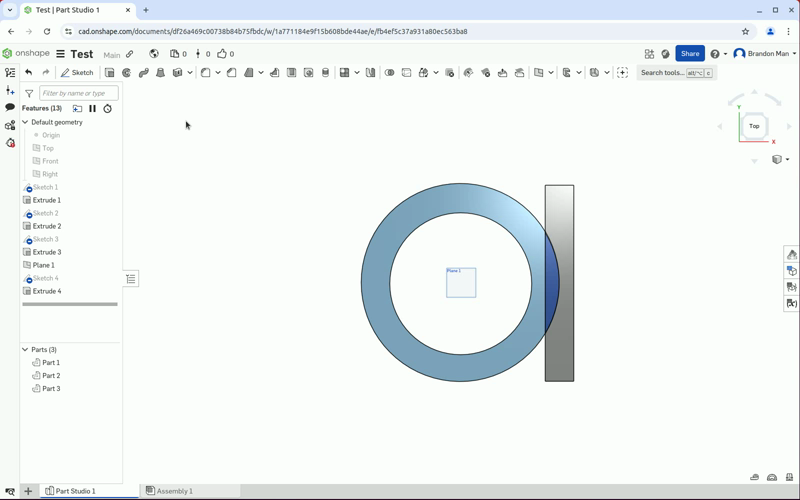
key(shift+h)
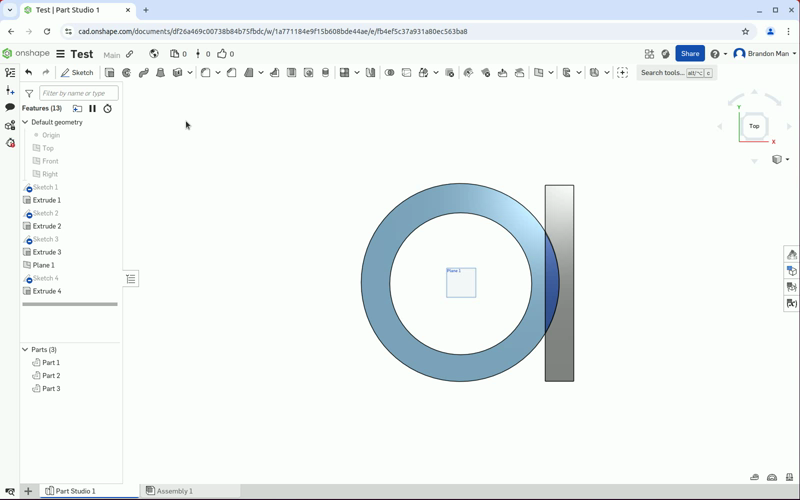
key(shift+h)
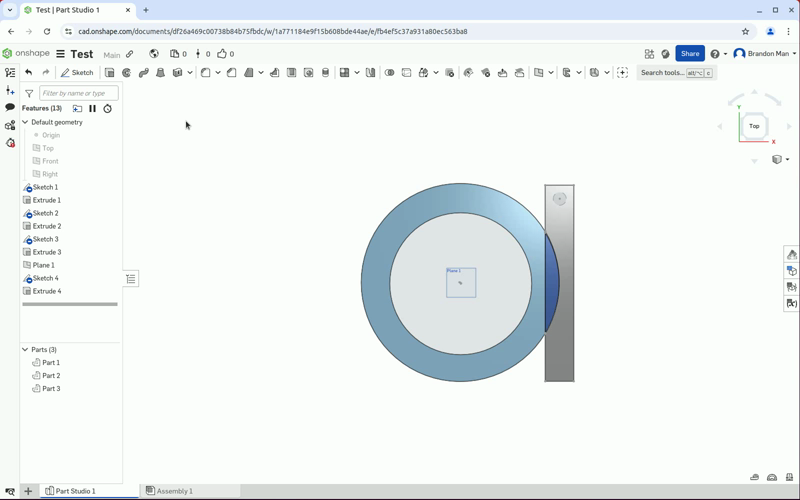
key(shift+7)
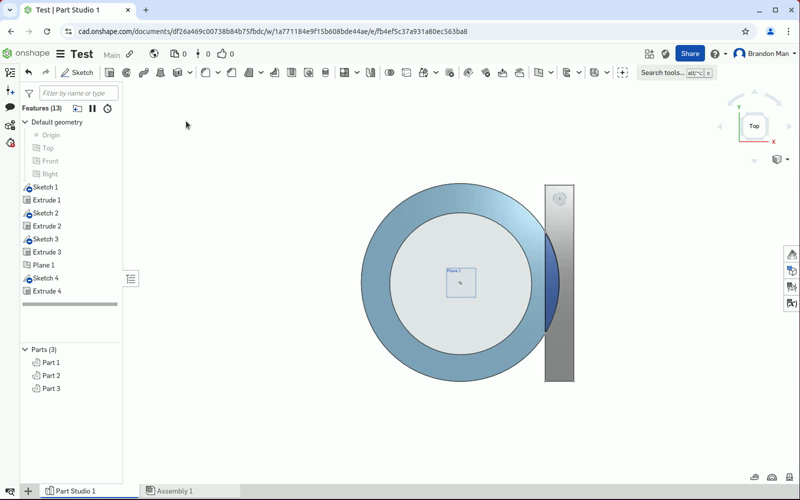
key(up, 3)
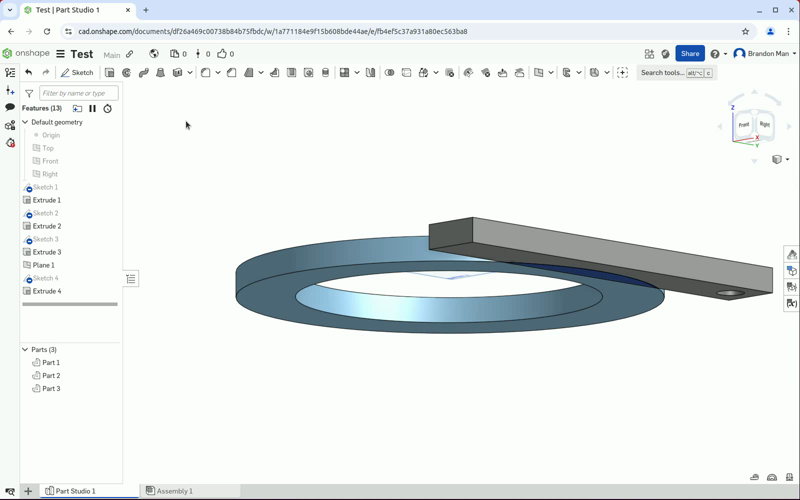
key(left, 3)
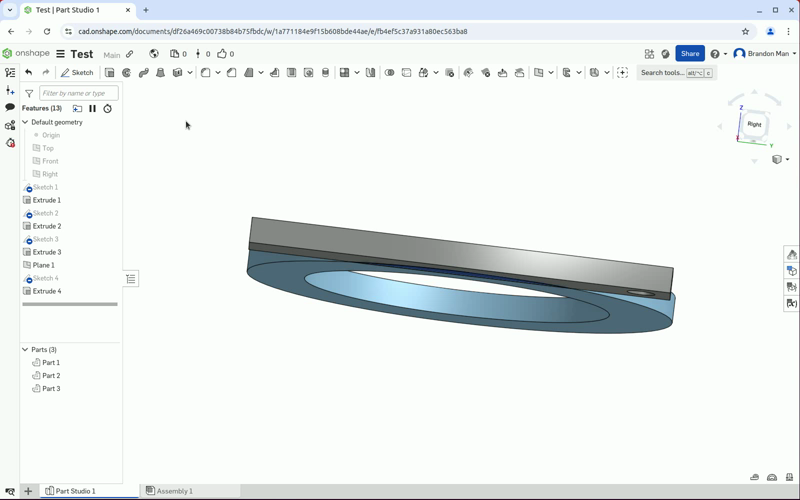
key(right, 3)
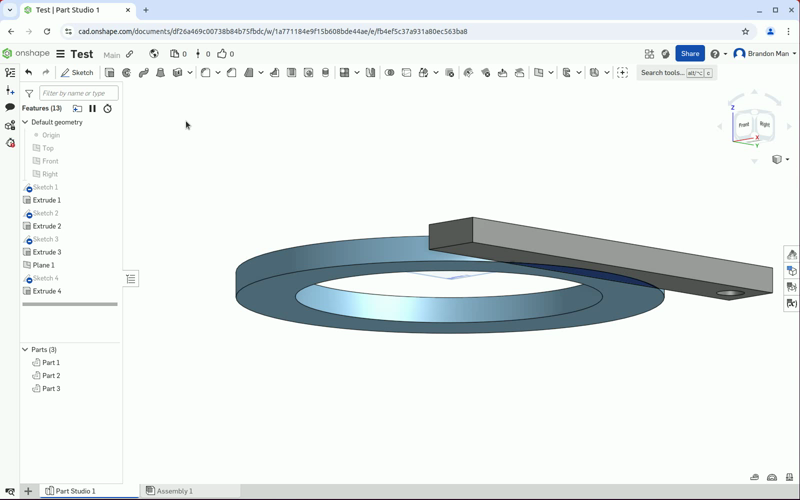
key(down, 3)
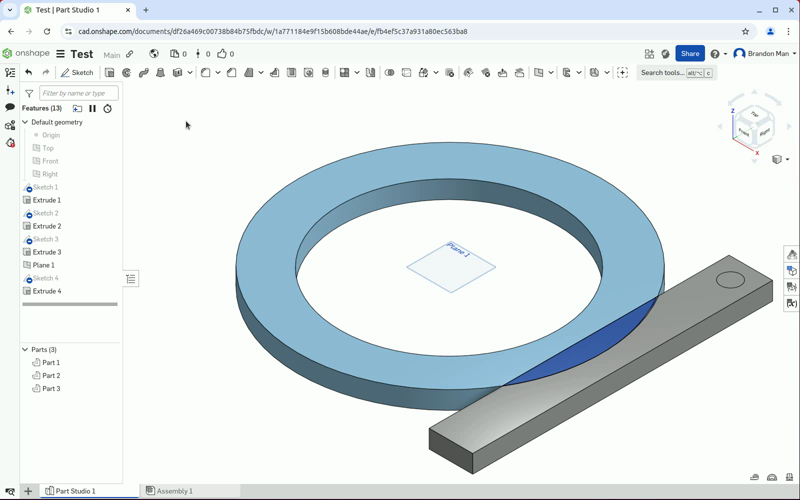
mouse_move(73, 189)
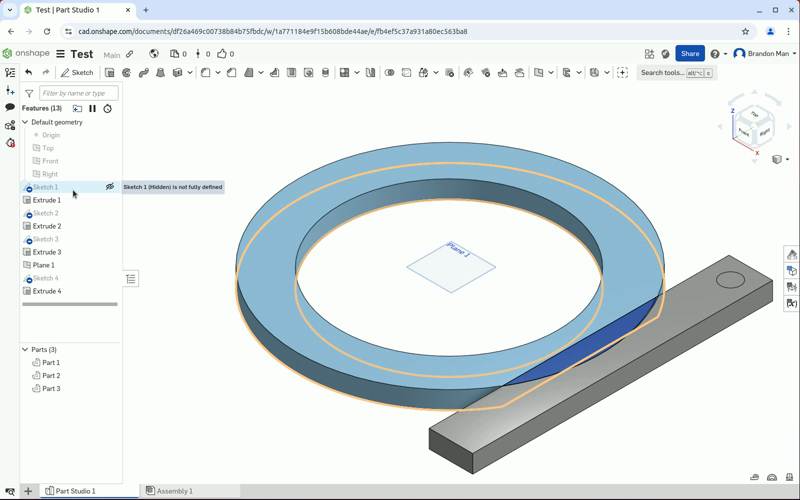
click(73, 189)